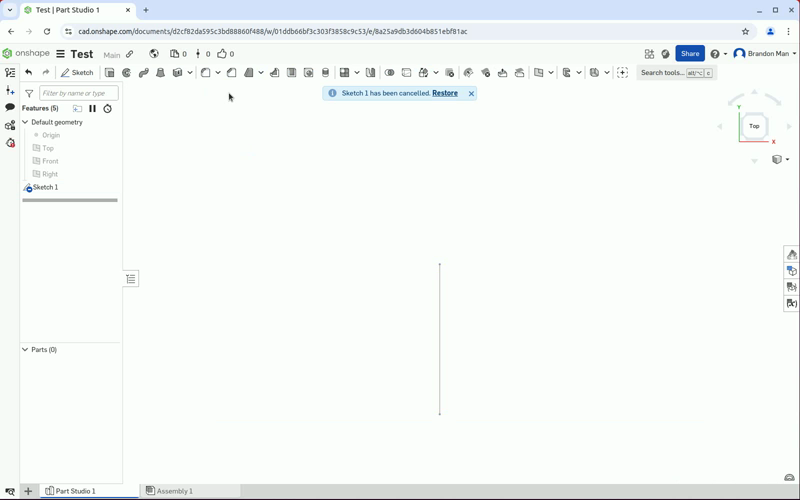
key(shift+h)
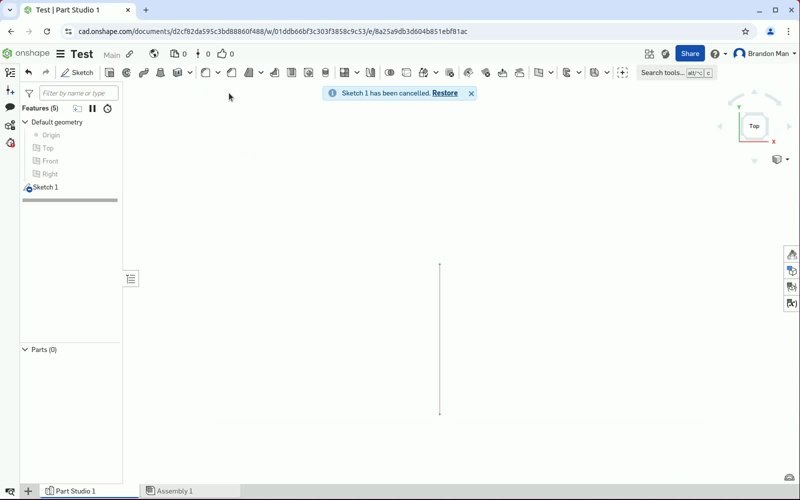
key(shift+s)
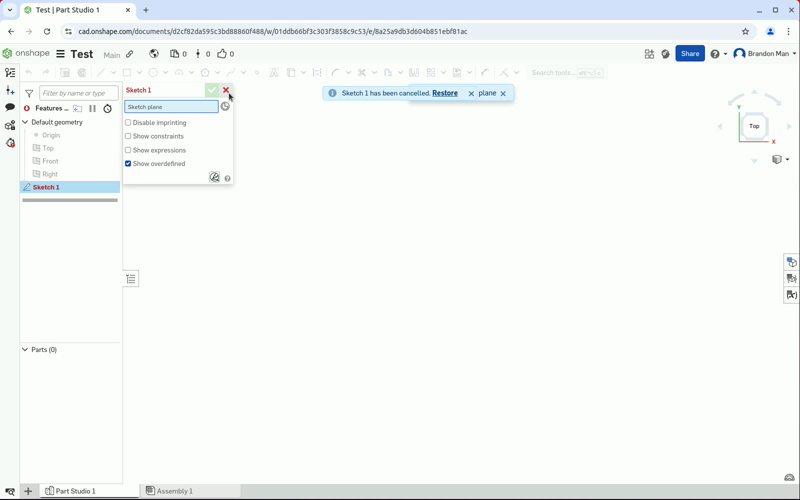
mouse_move(73, 150)
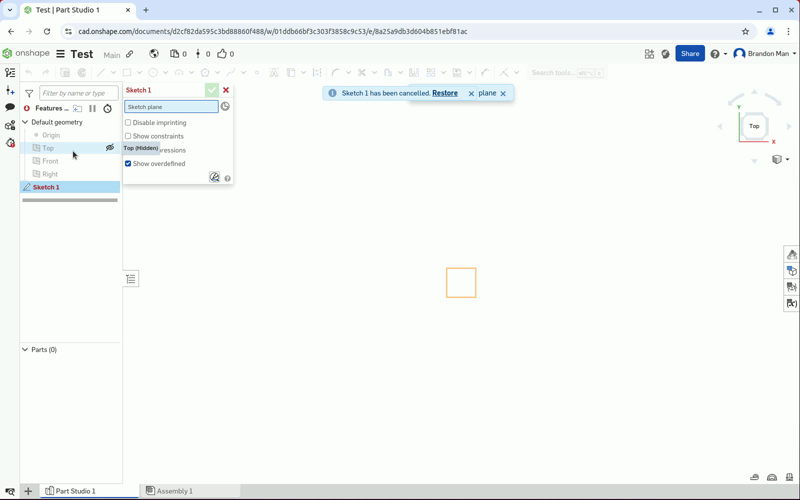
click(73, 150)
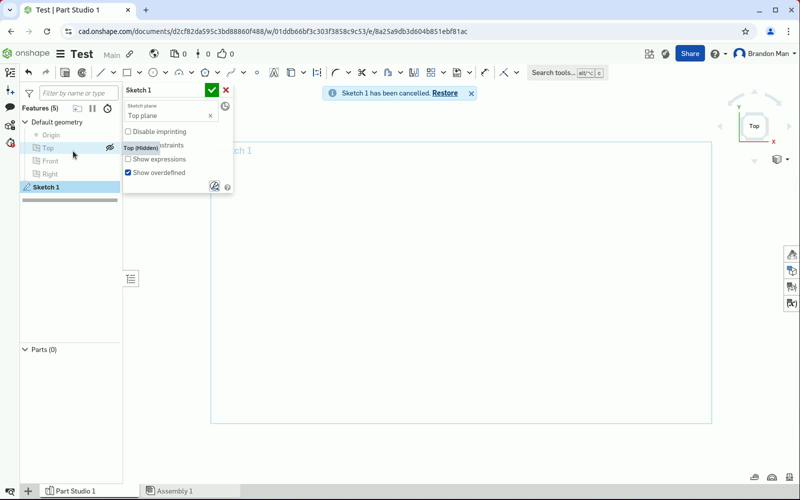
mouse_move(73, 352)
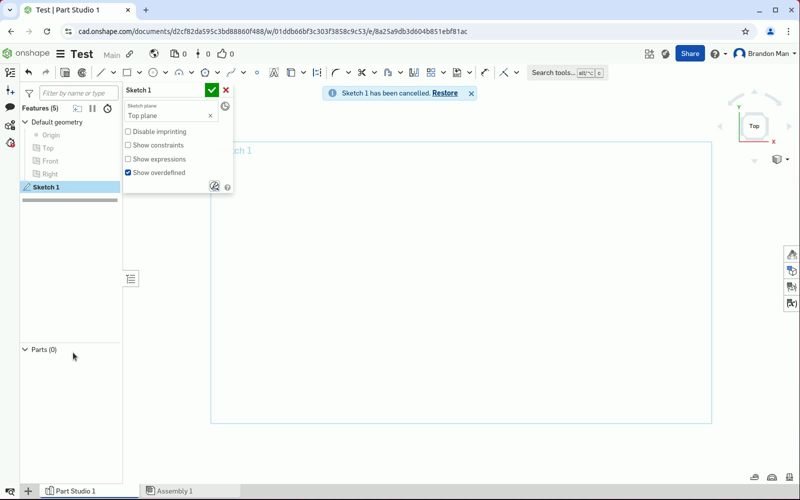
key(y)
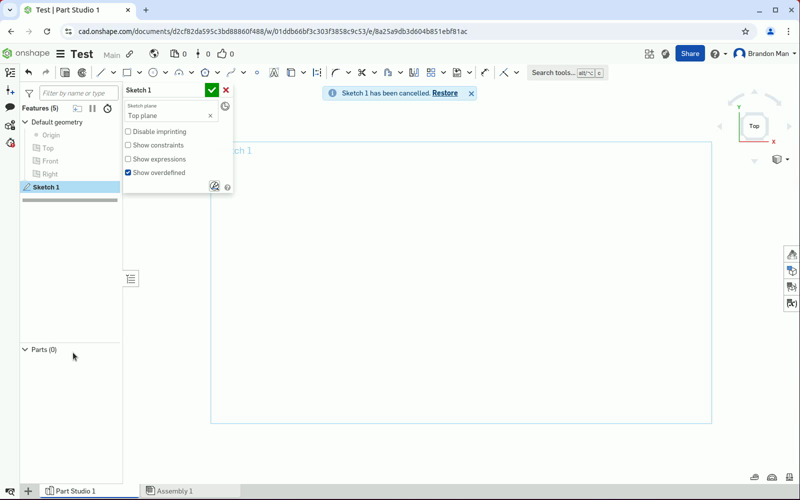
key(l)
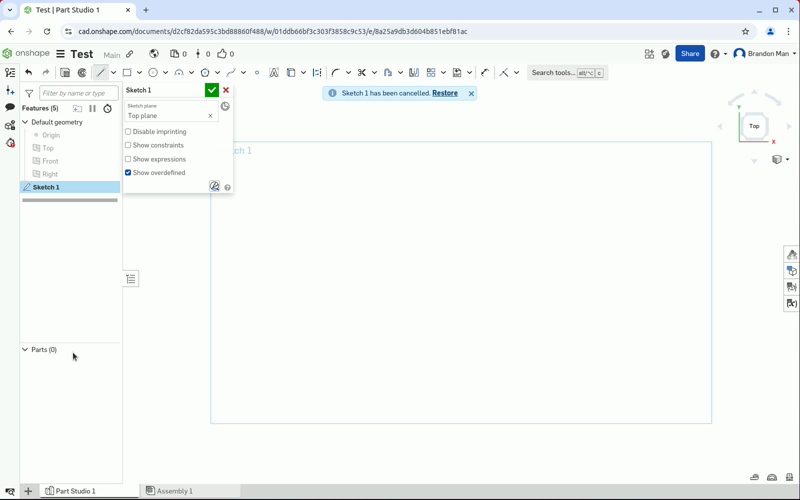
key_down(shift)
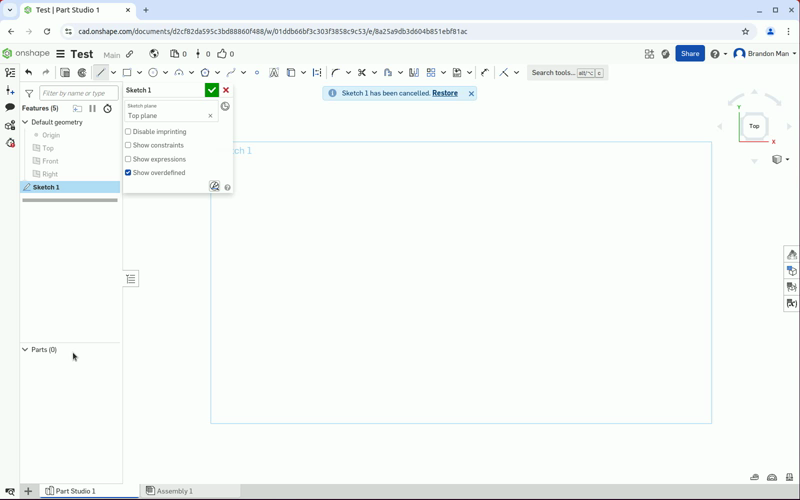
mouse_move(351, 211)
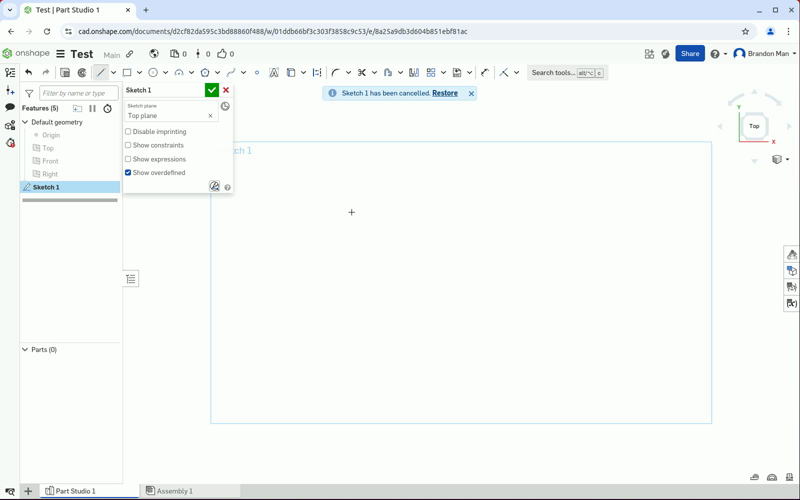
click(351, 211)
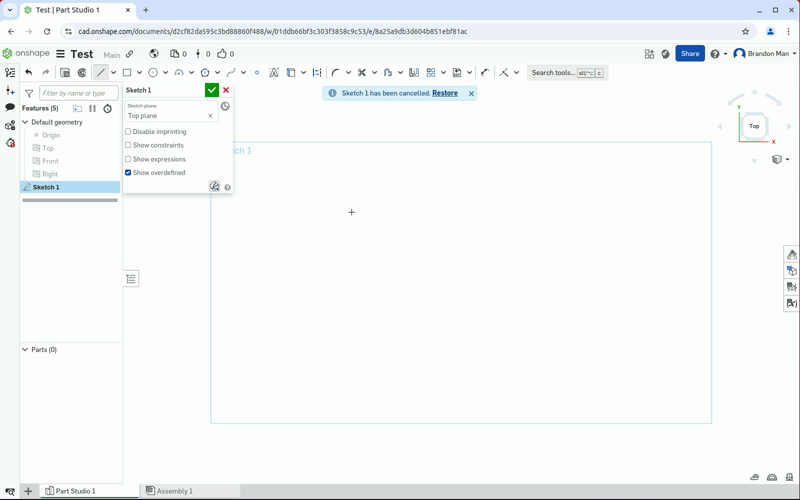
key_up(shift)
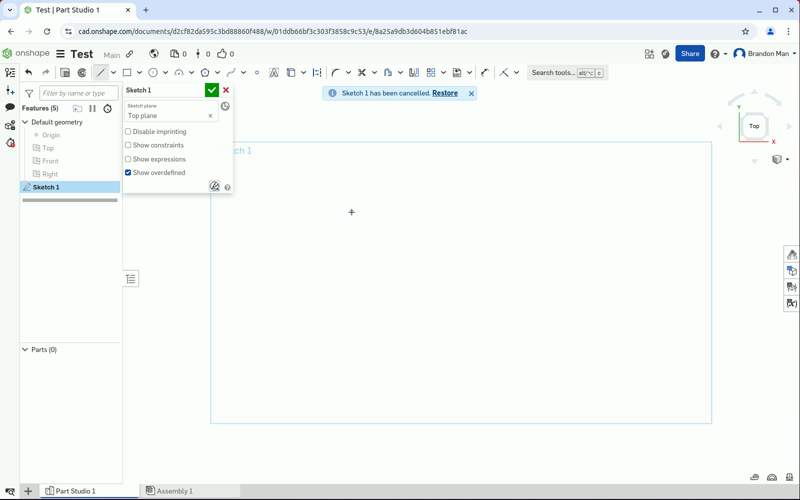
key_down(shift)
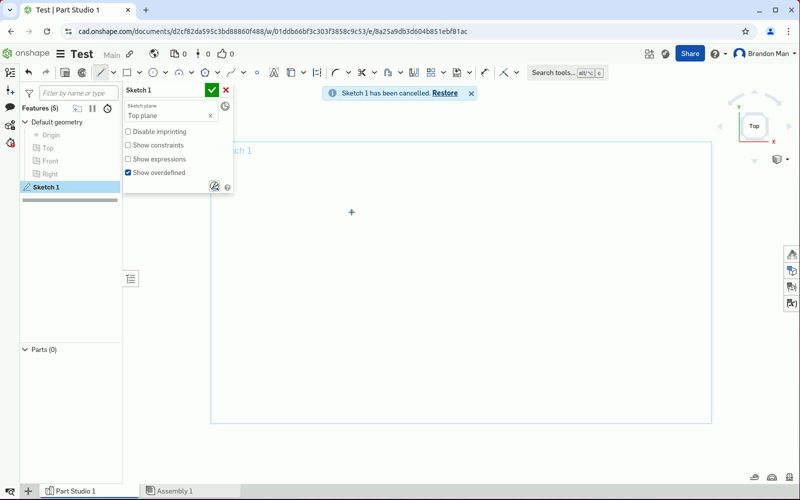
mouse_move(572, 211)
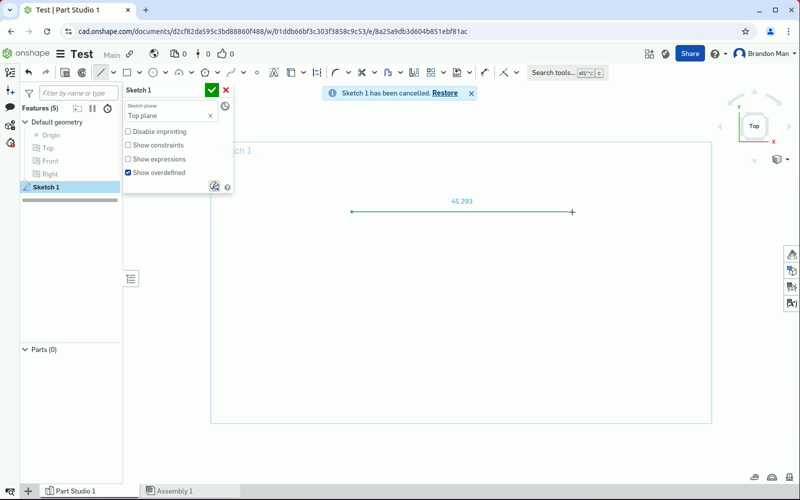
click(572, 211)
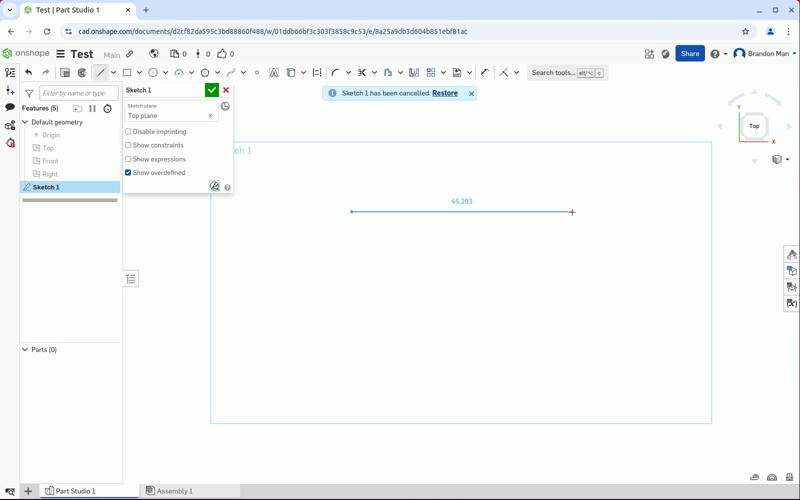
key_up(shift)
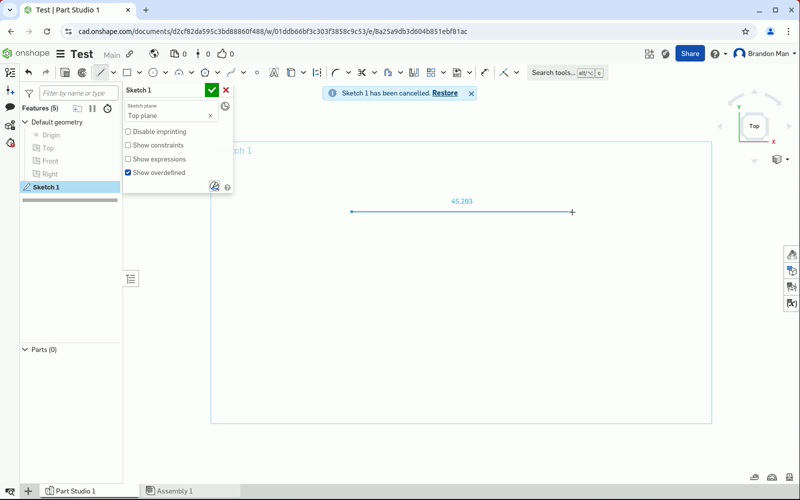
key_down(shift)
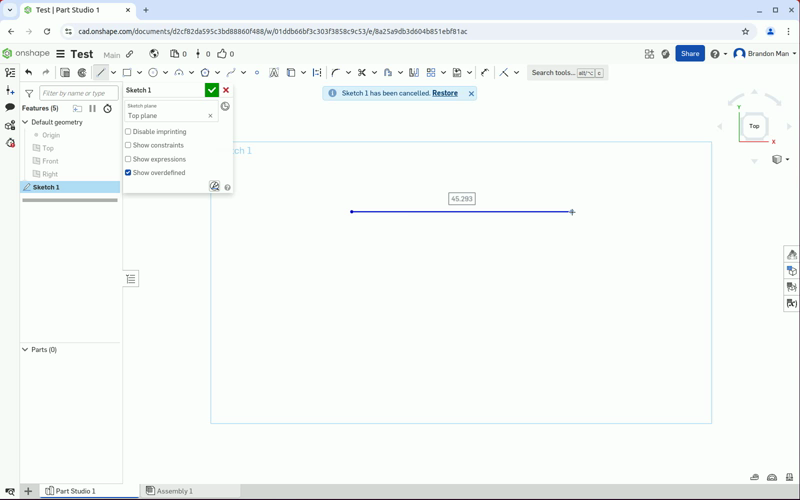
mouse_move(589, 211)
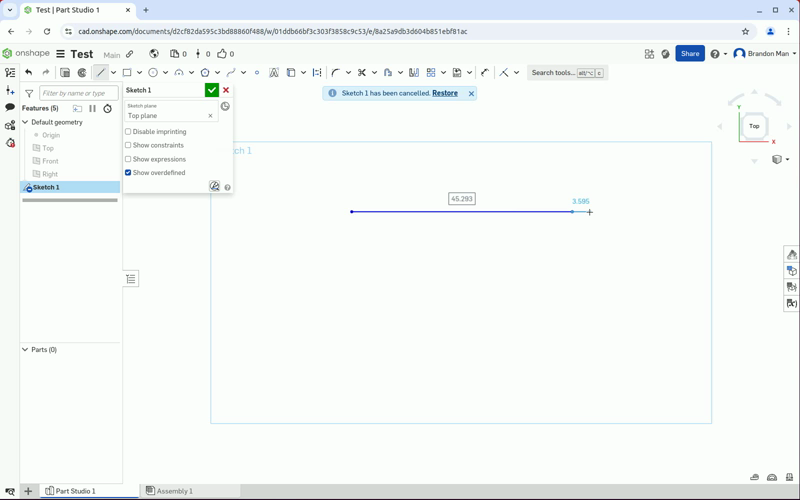
mouse_move(572, 199)
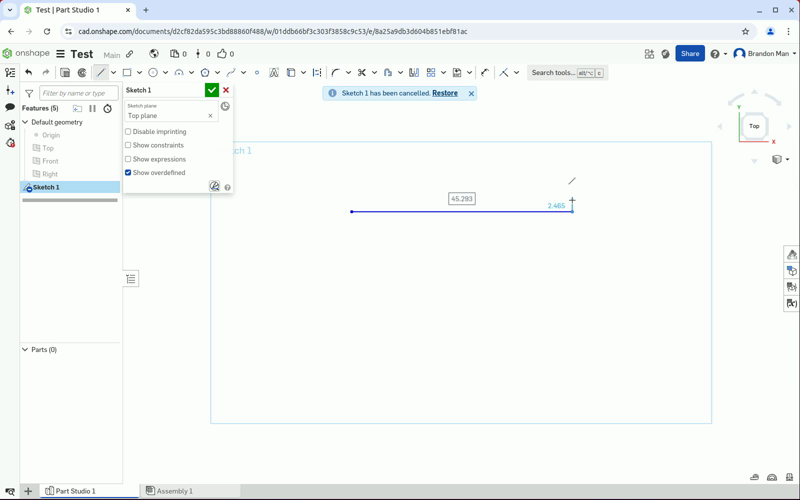
click(572, 199)
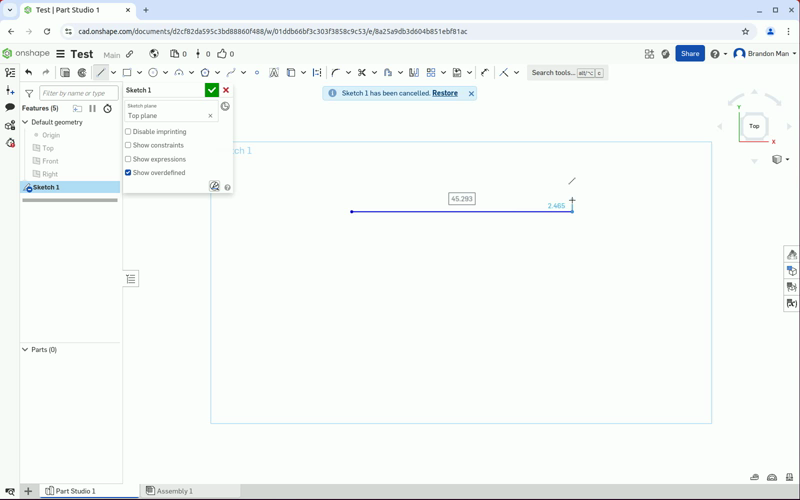
key_up(shift)
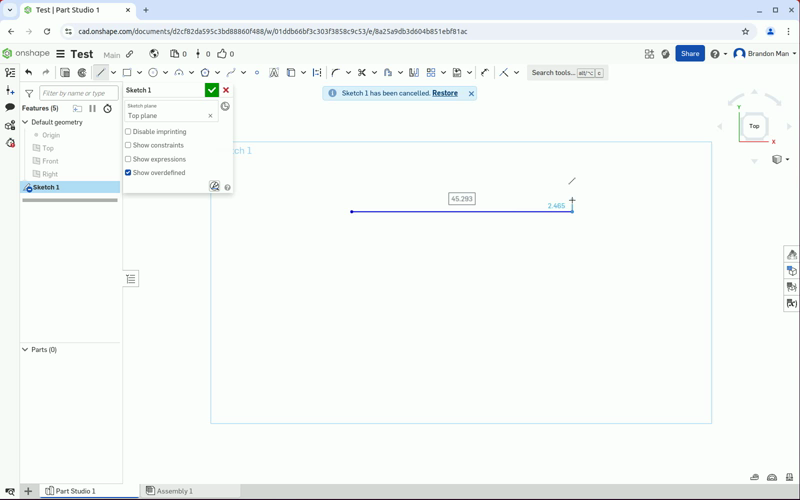
key_down(shift)
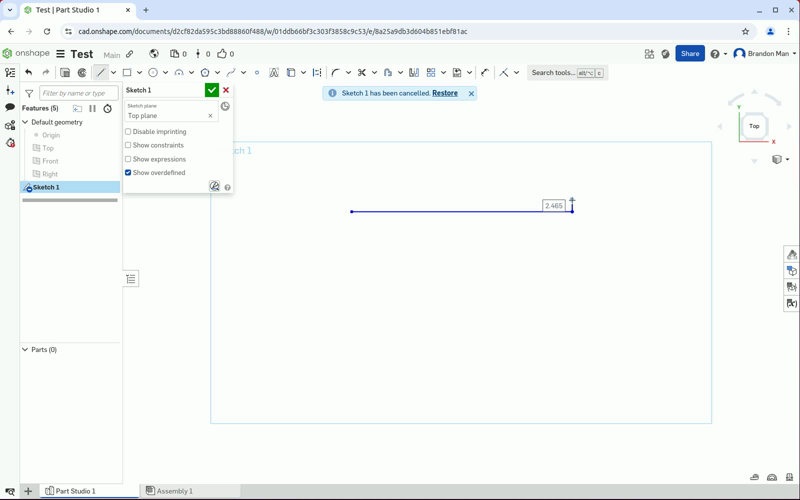
mouse_move(351, 199)
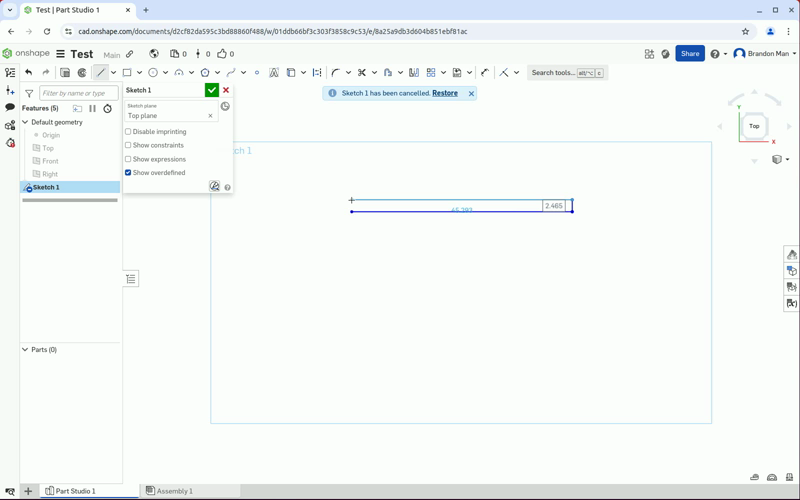
click(351, 199)
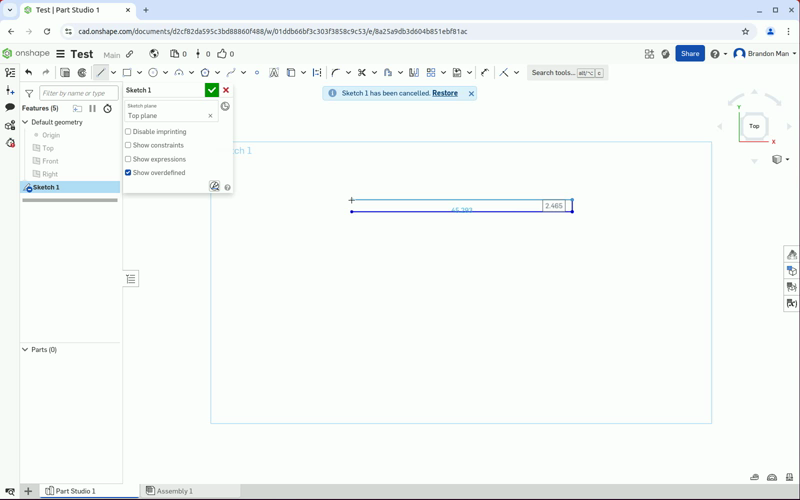
key_up(shift)
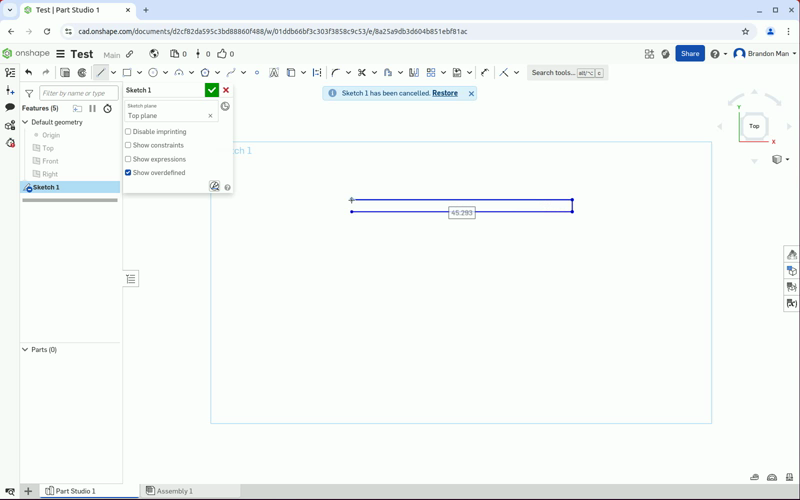
mouse_move(381, 199)
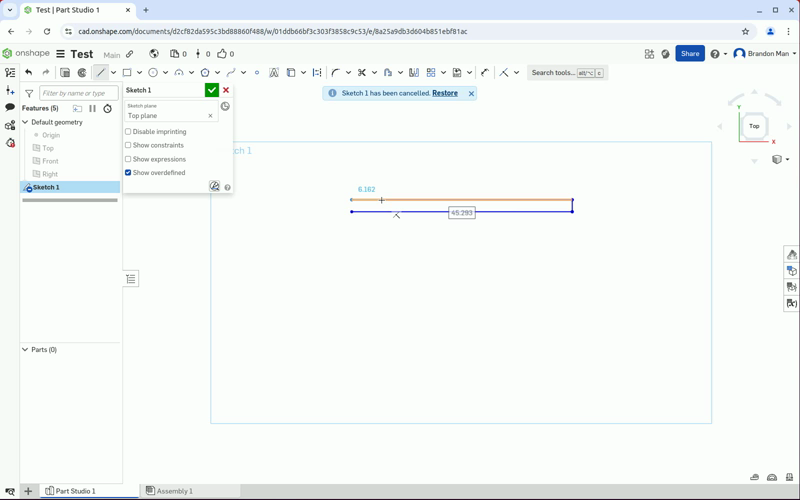
key_down(shift)
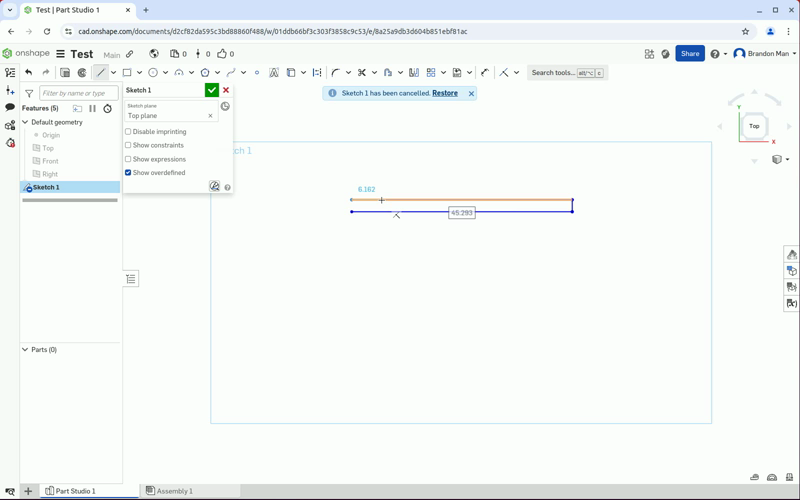
mouse_move(351, 211)
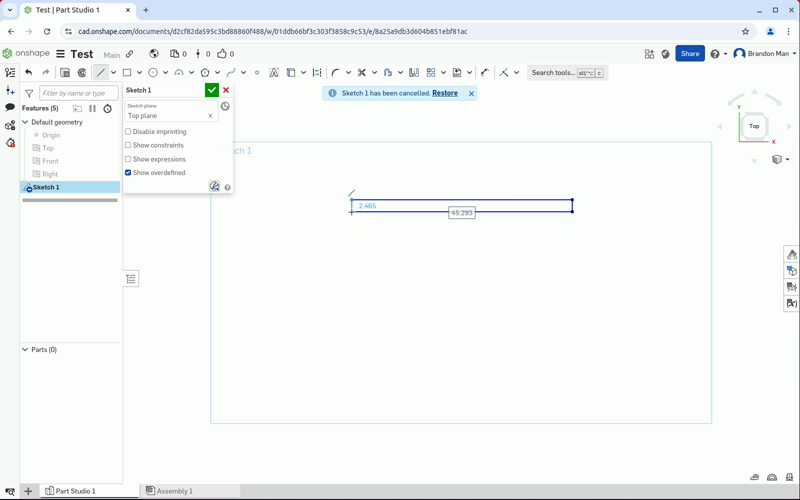
key_up(shift)
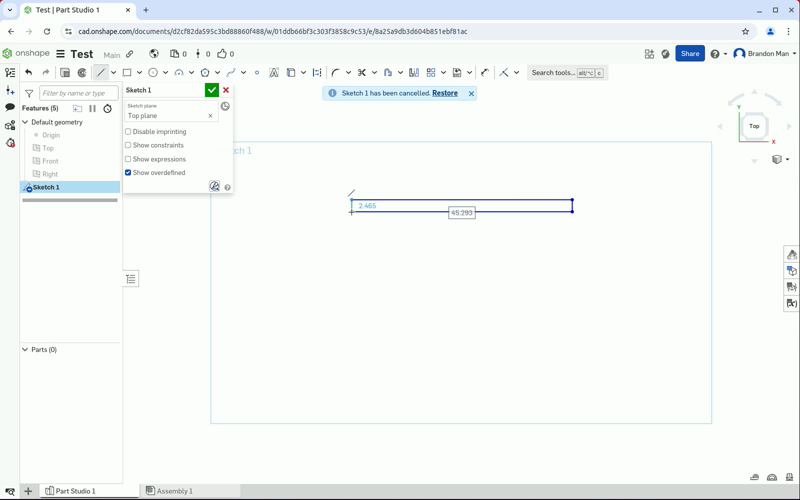
click(351, 211)
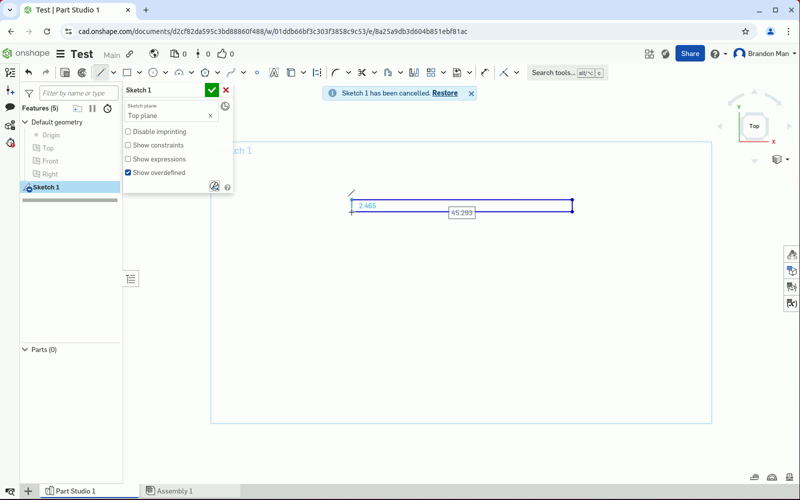
key(esc)
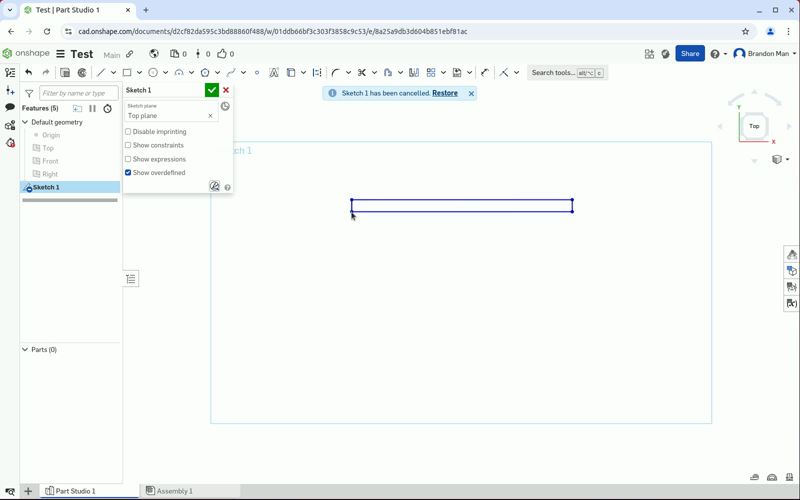
mouse_move(504, 206)
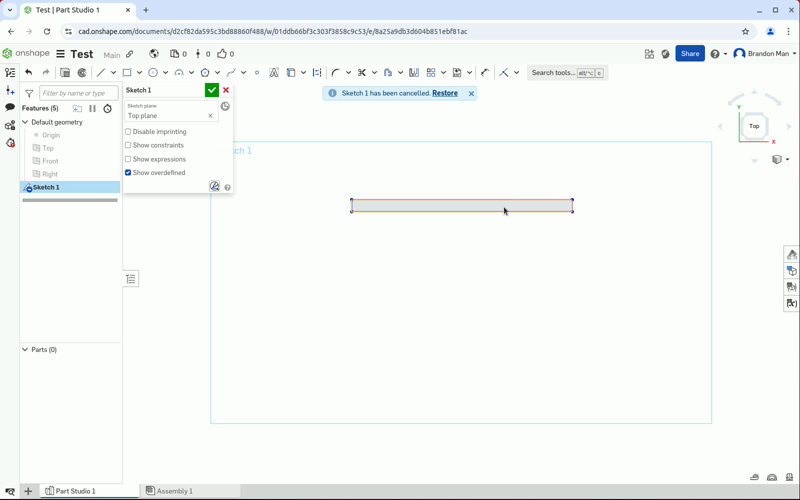
click(504, 206)
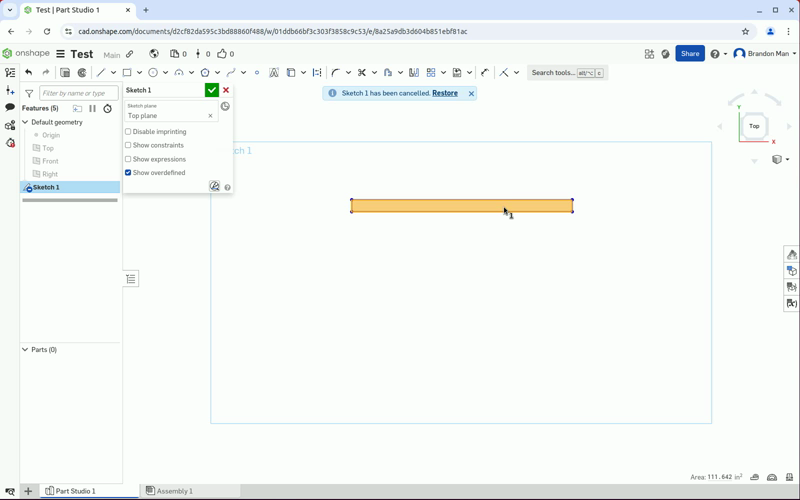
mouse_move(73, 352)
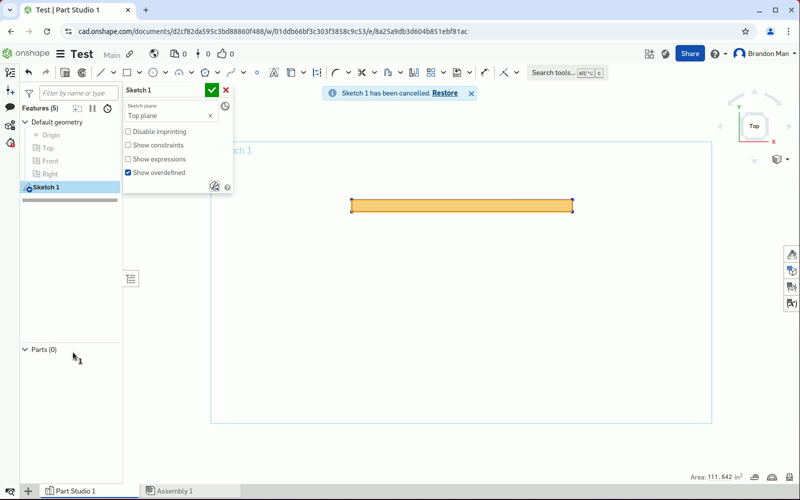
key(shift+y)
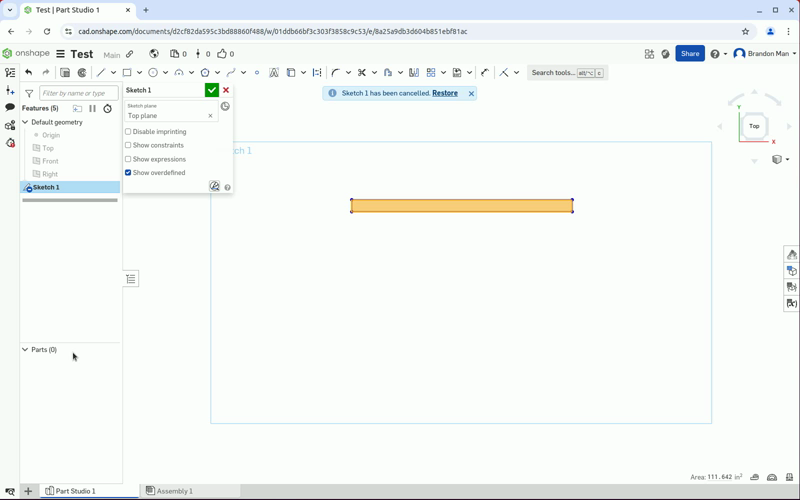
key(shift+e)
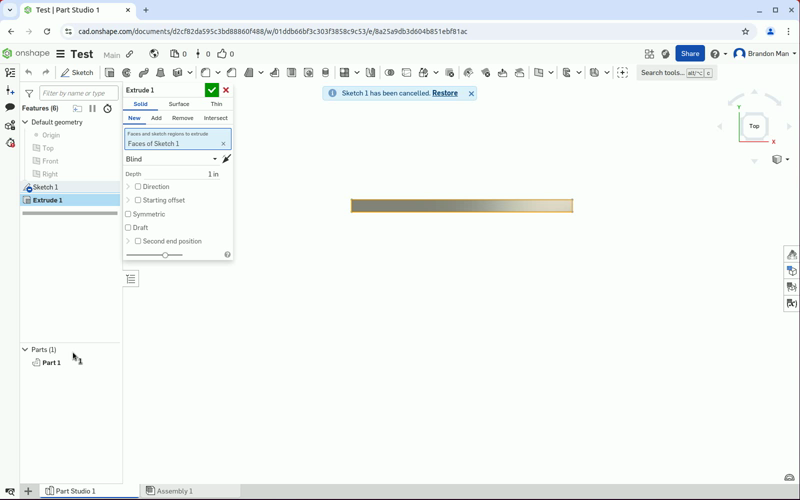
mouse_move(143, 106)
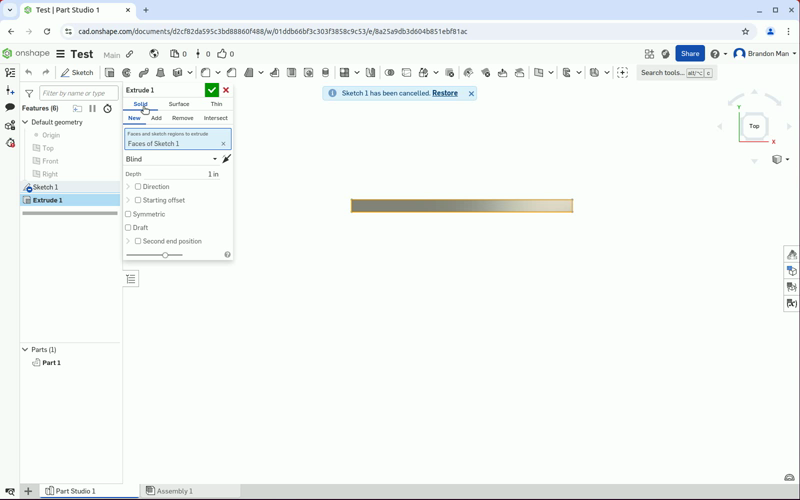
click(143, 106)
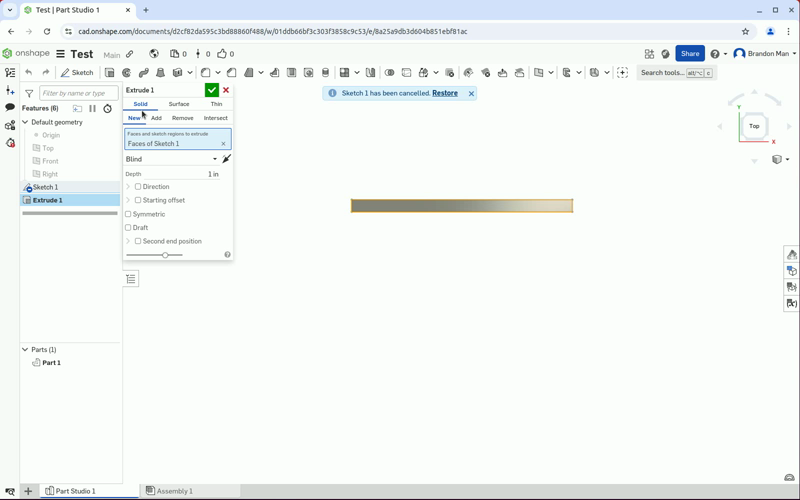
mouse_move(137, 120)
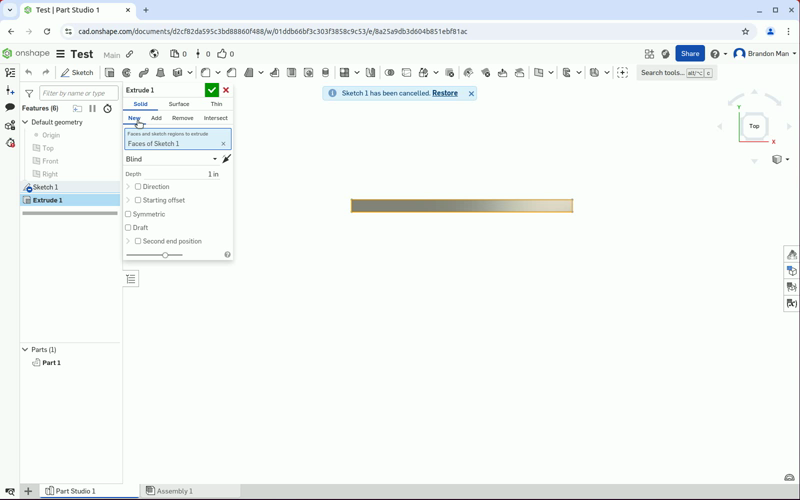
click(137, 120)
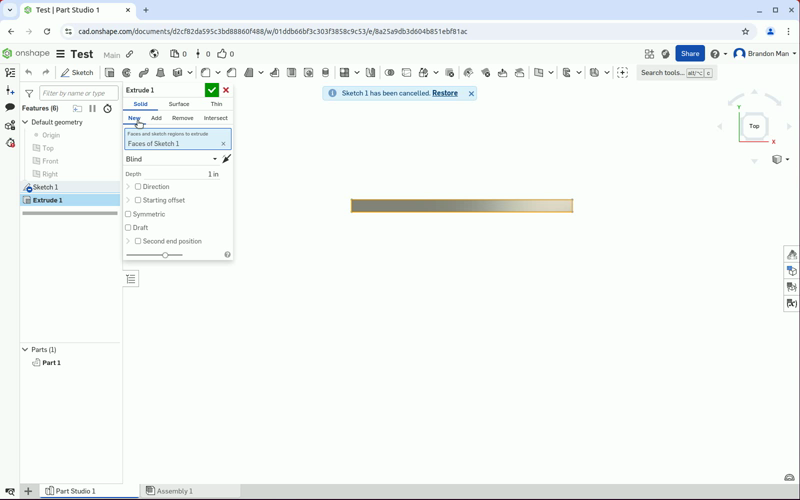
key(tab, 4)
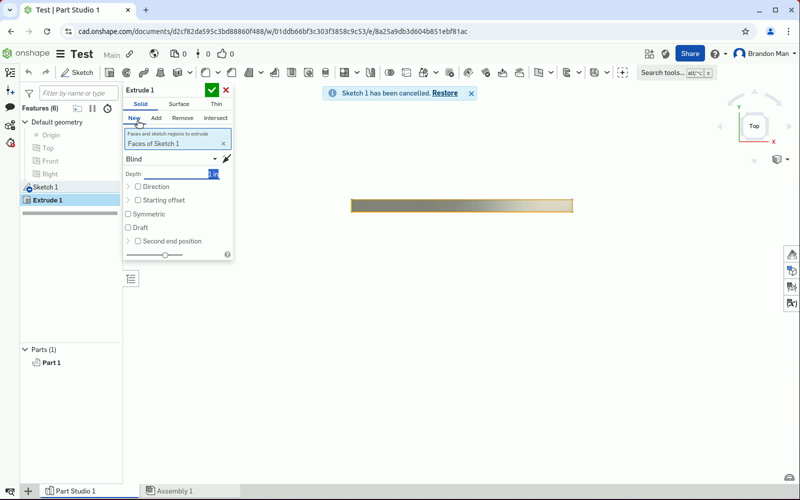
text(5.777)
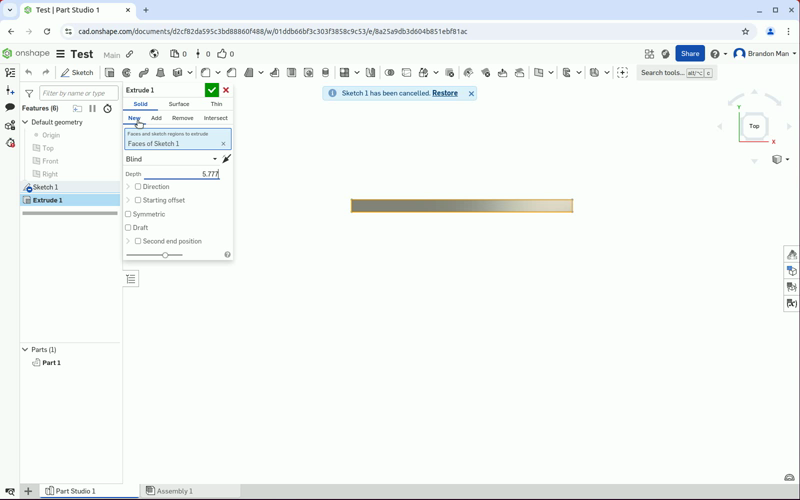
key(enter)
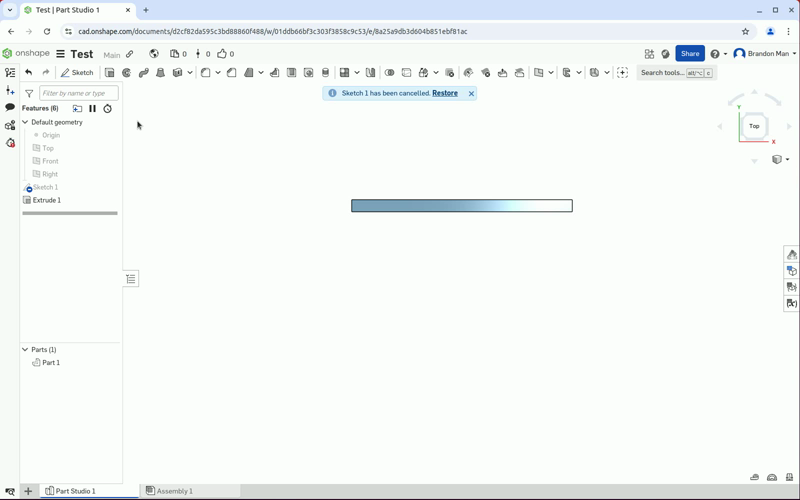
key(shift+h)
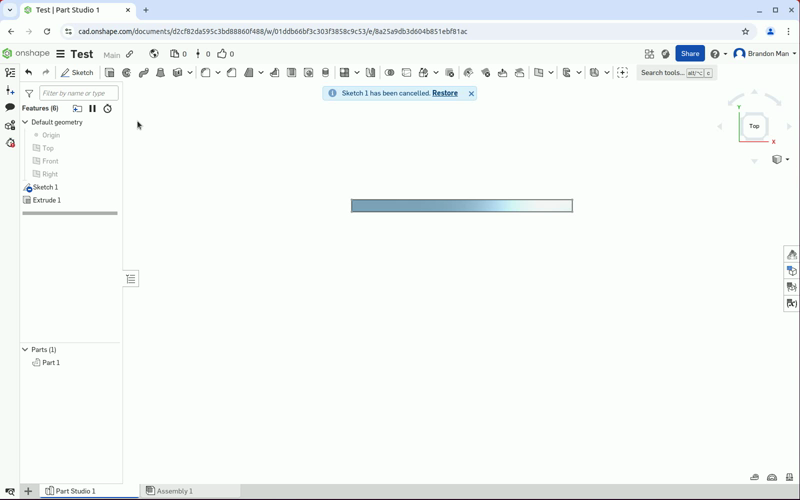
key(shift+h)
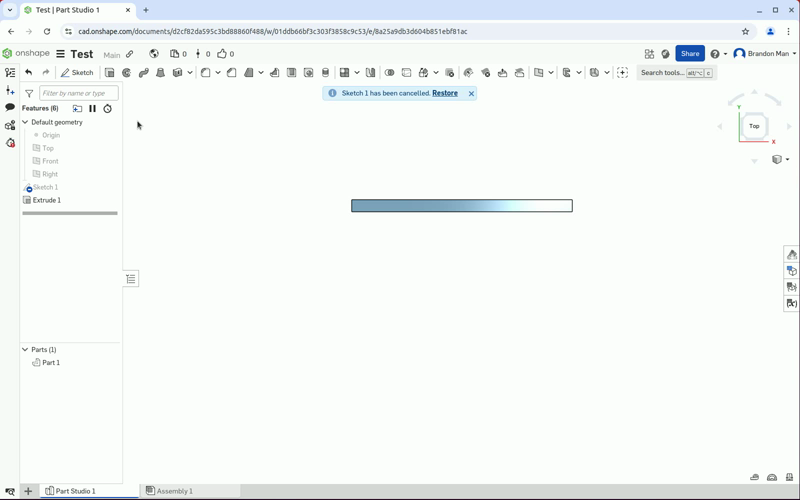
mouse_move(73, 189)
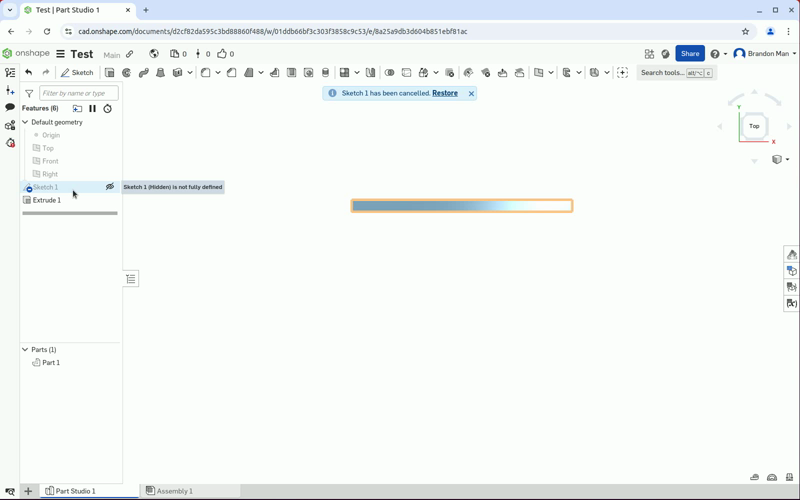
click(73, 189)
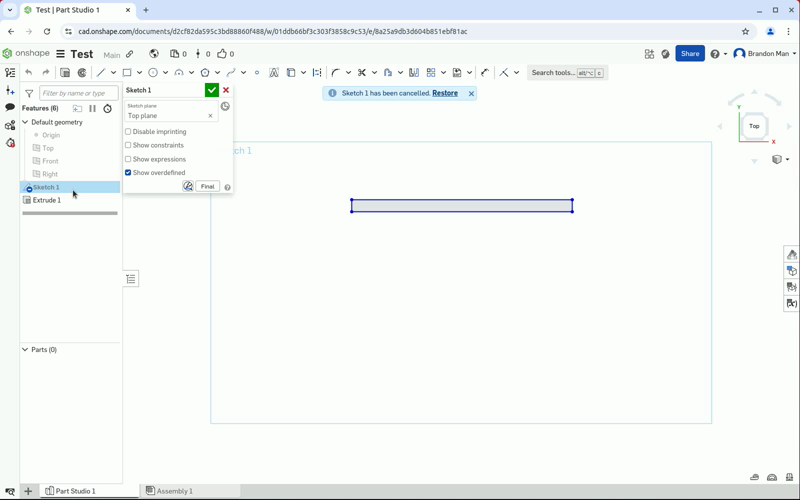
mouse_move(229, 92)
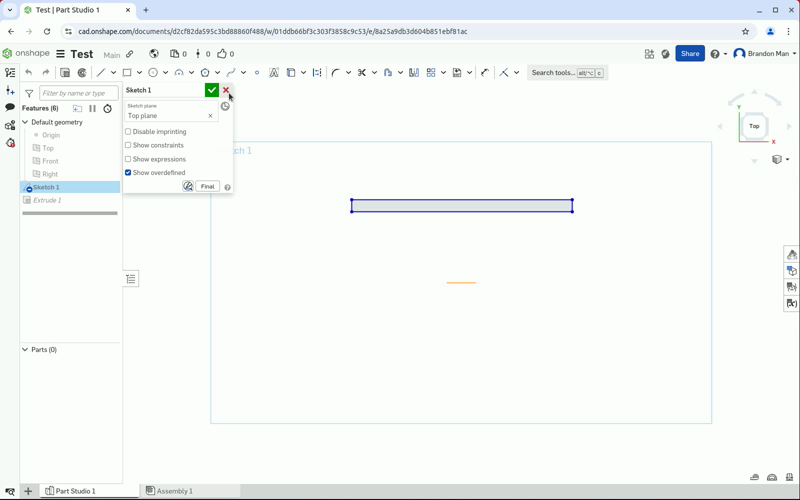
click(229, 92)
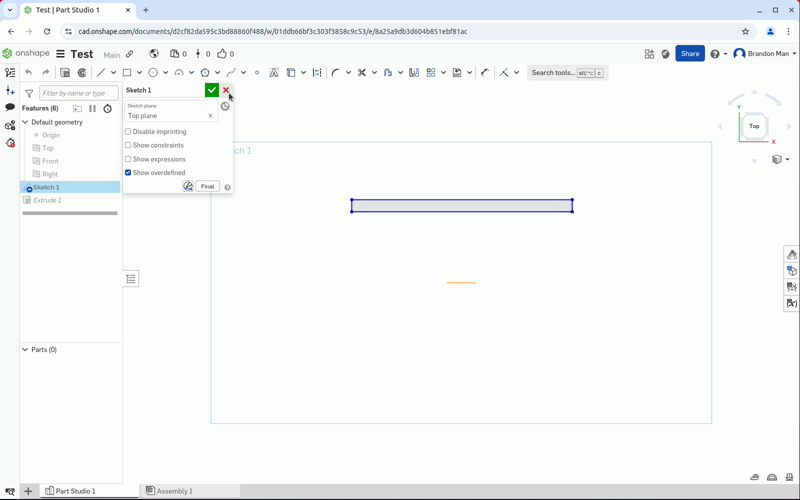
key(shift+s)
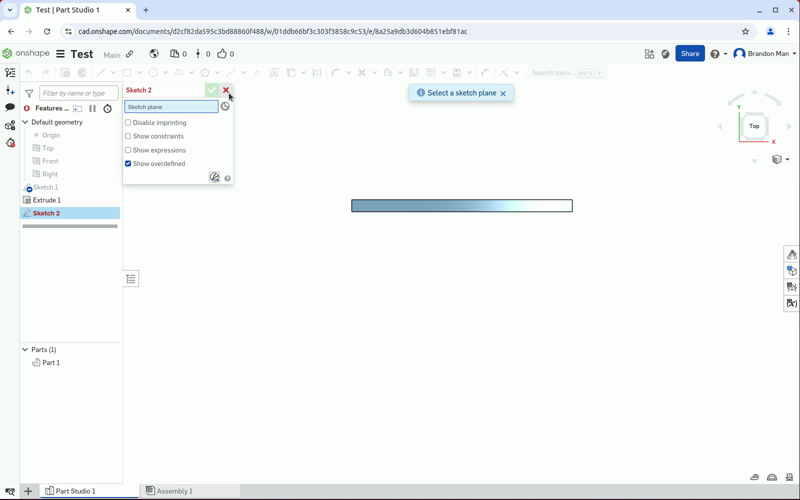
mouse_move(73, 150)
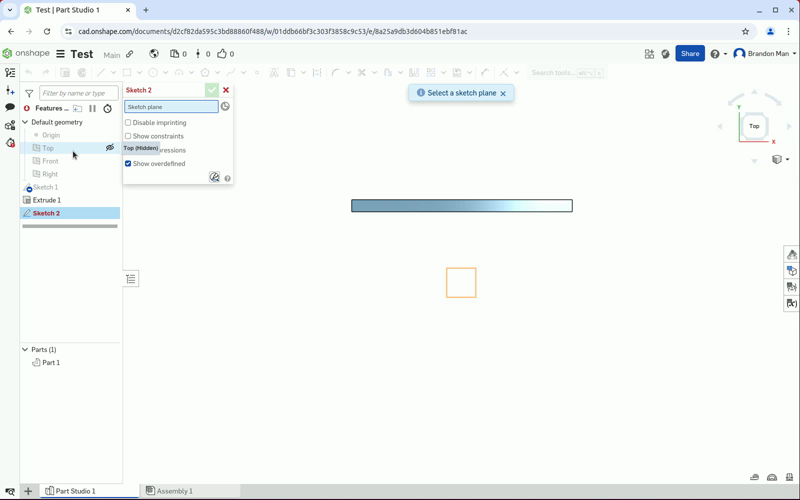
click(73, 150)
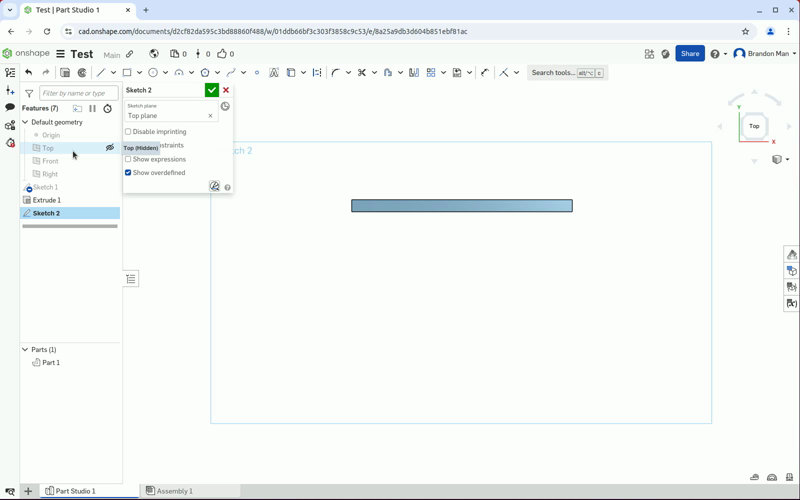
mouse_move(73, 352)
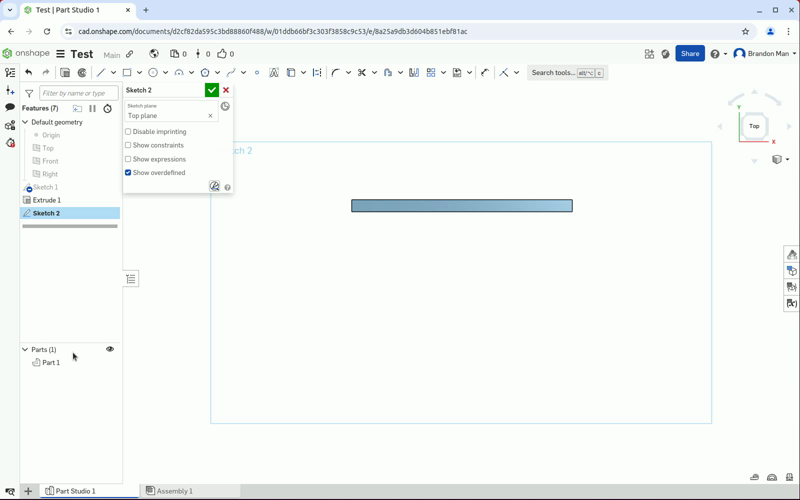
key(y)
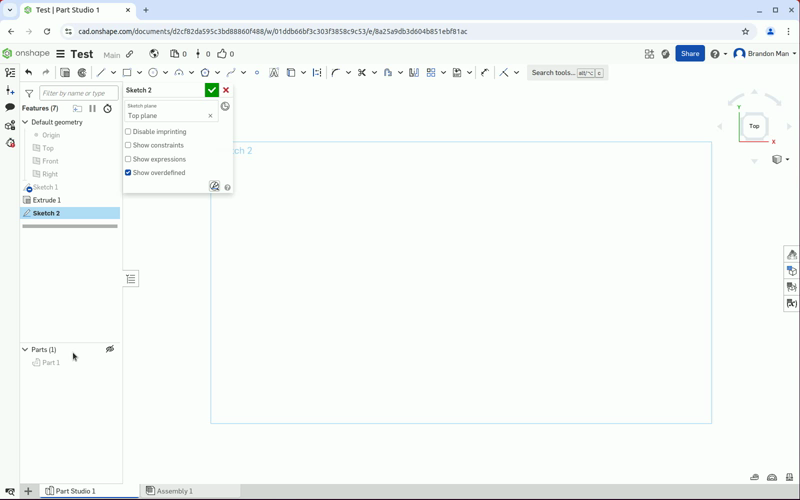
key(l)
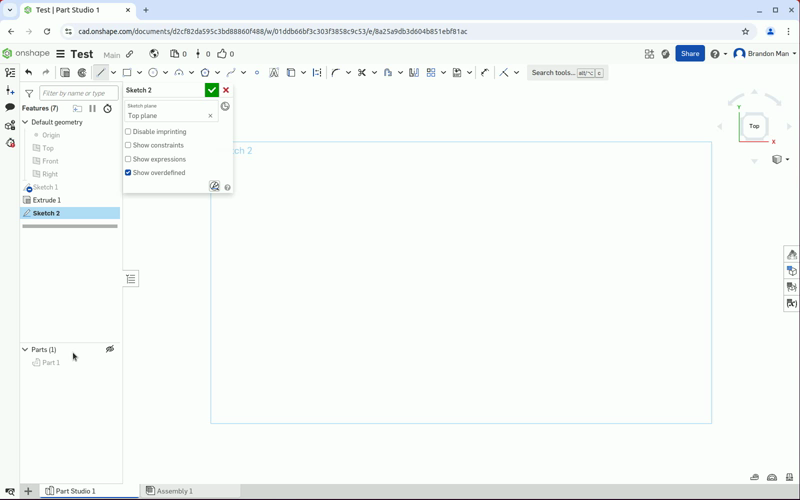
key_down(shift)
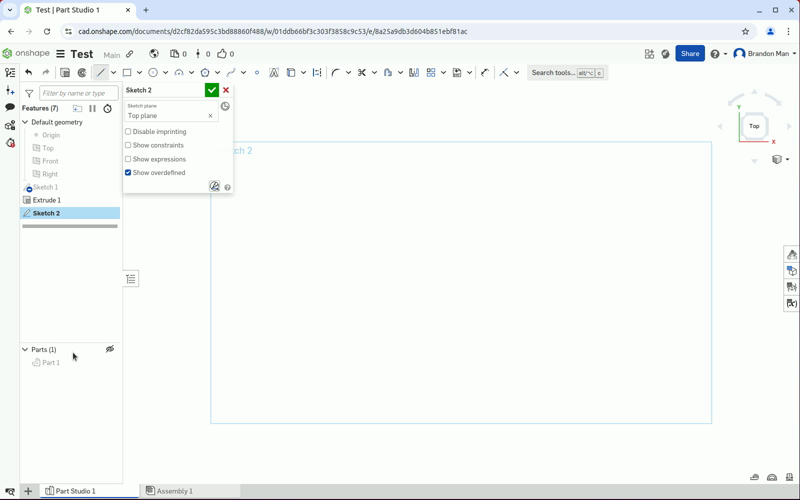
mouse_move(351, 320)
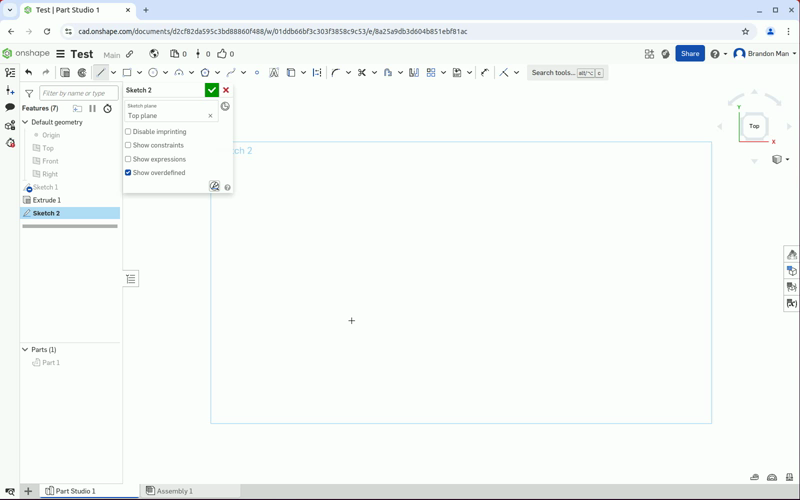
click(351, 320)
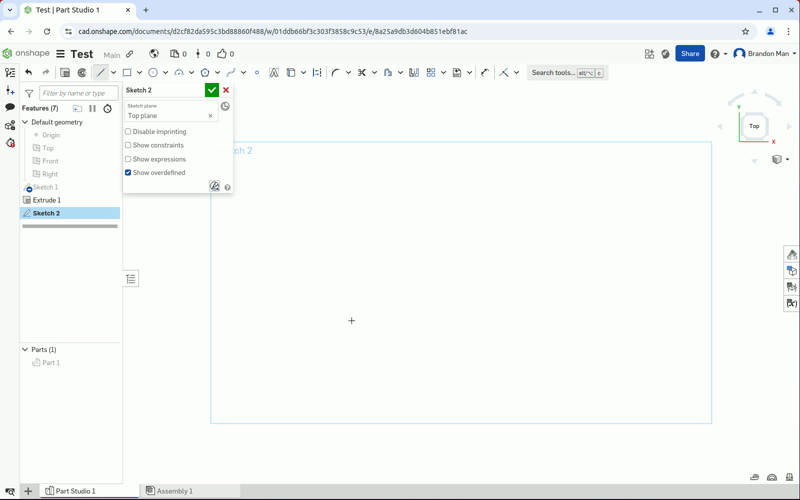
key_up(shift)
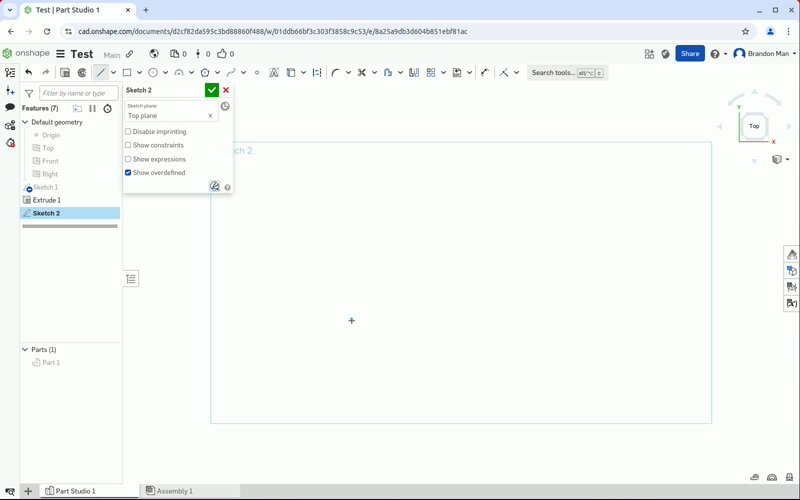
key_down(shift)
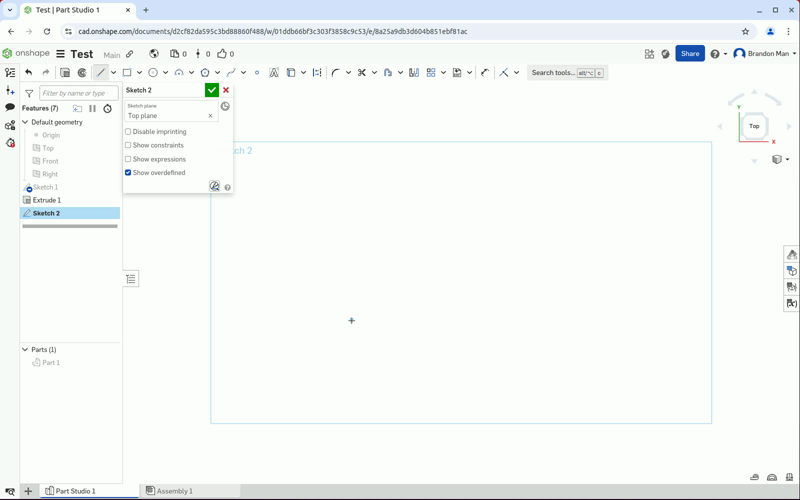
mouse_move(572, 320)
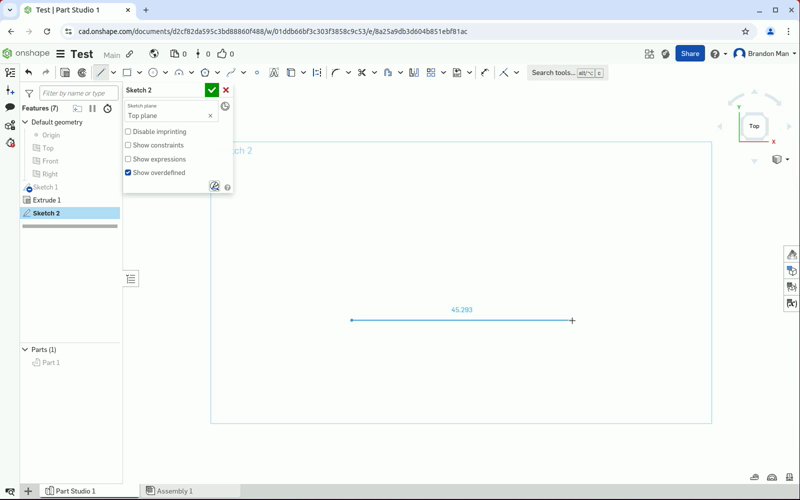
click(572, 320)
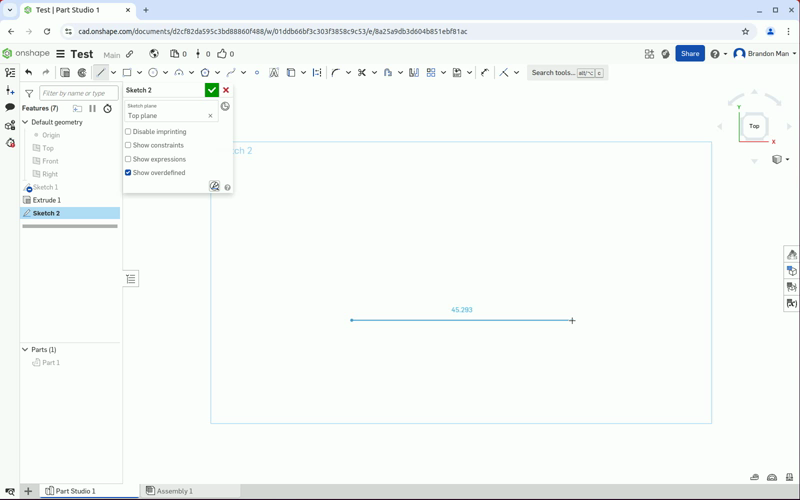
key_up(shift)
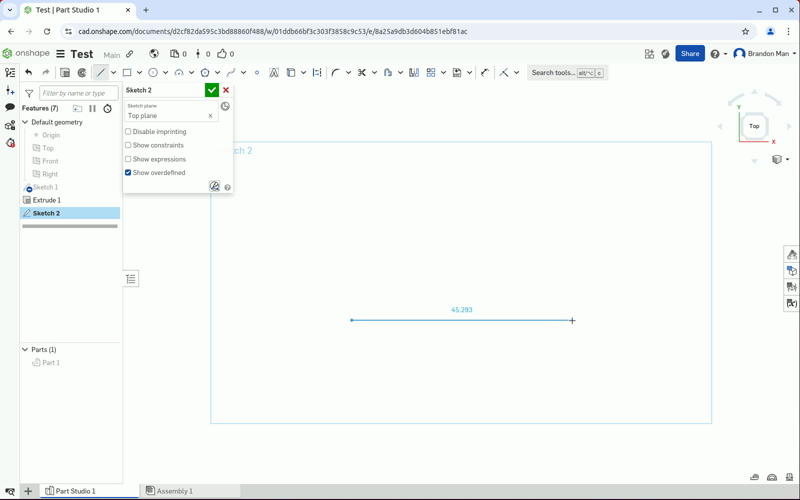
key_down(shift)
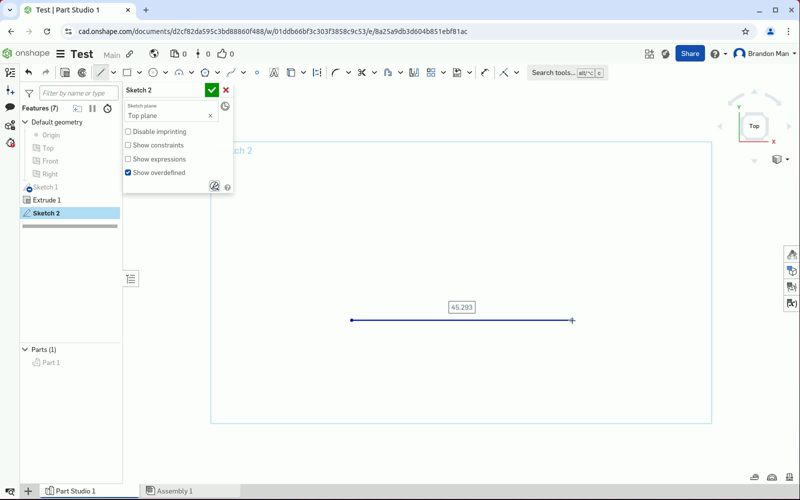
mouse_move(572, 218)
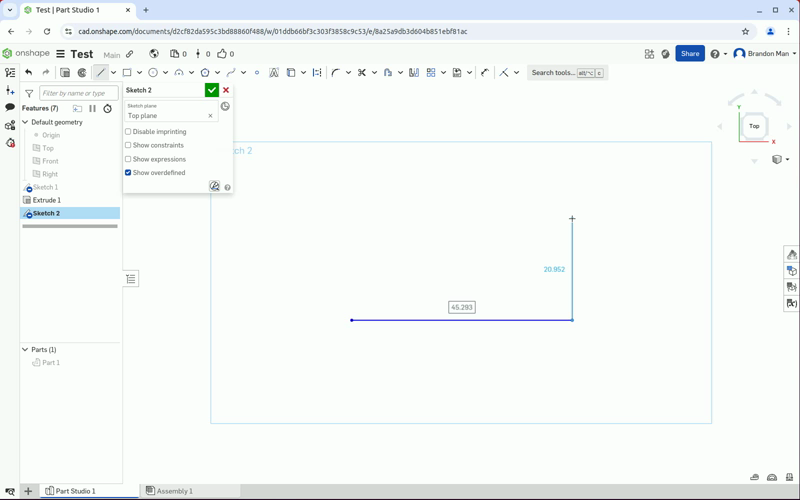
click(572, 218)
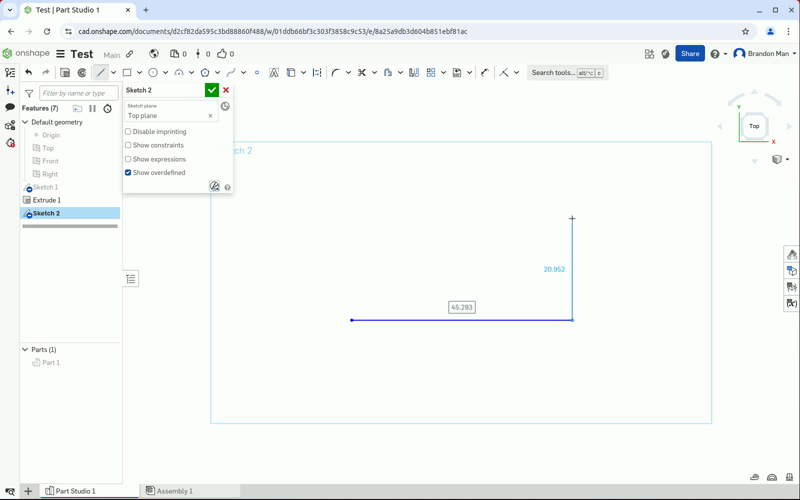
key_up(shift)
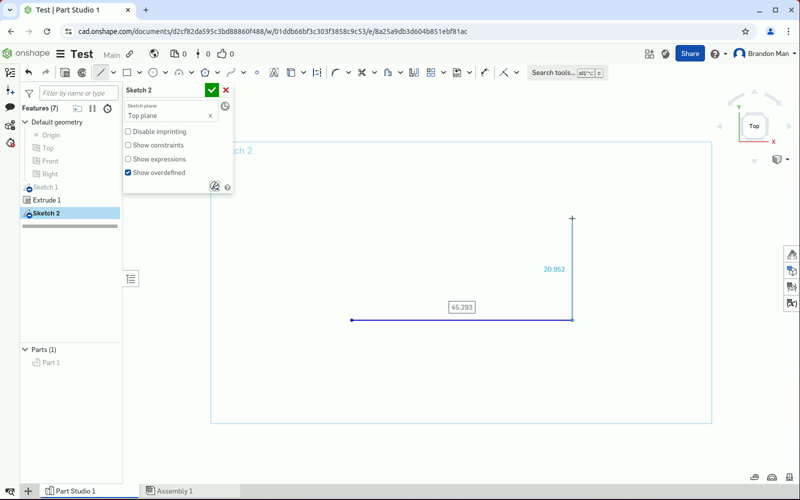
key_down(shift)
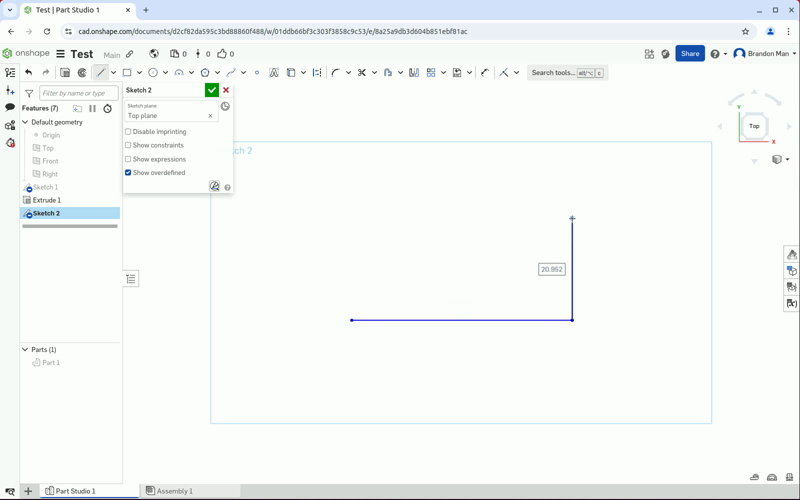
mouse_move(351, 218)
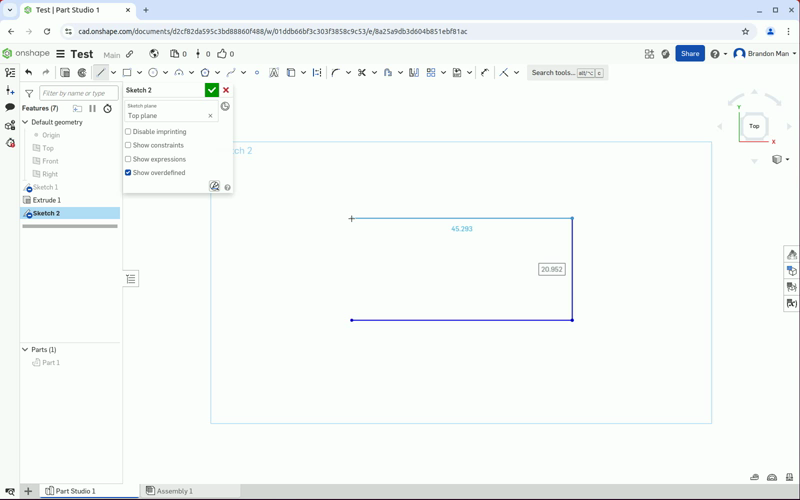
click(351, 218)
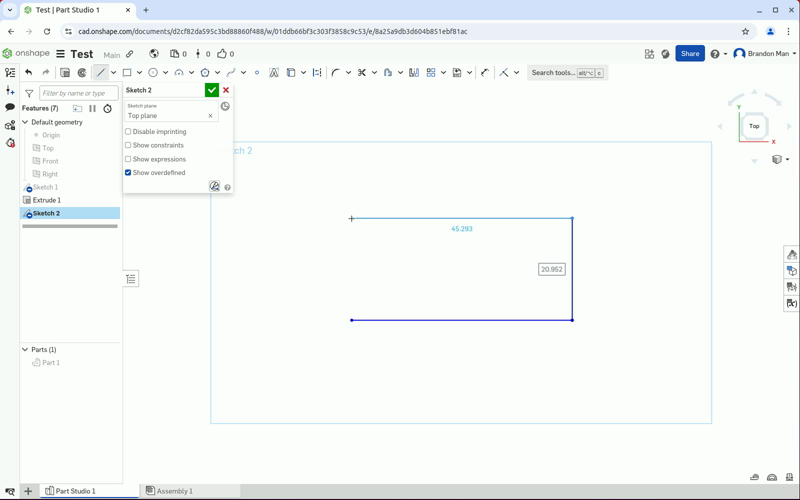
key_up(shift)
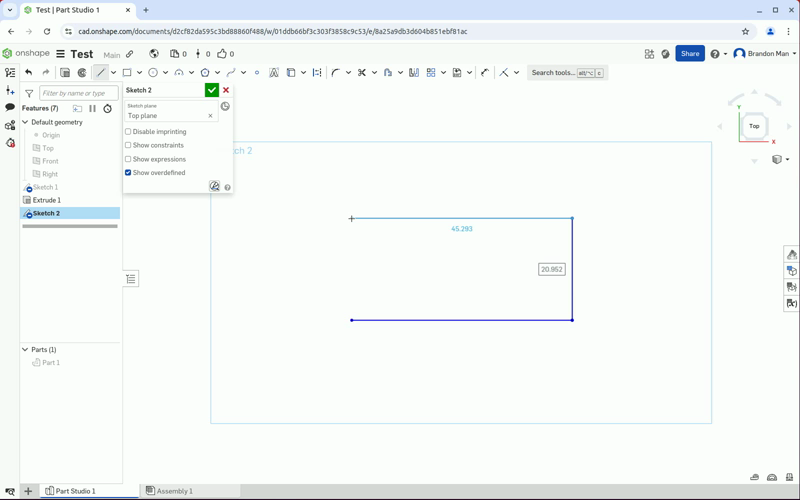
key_down(shift)
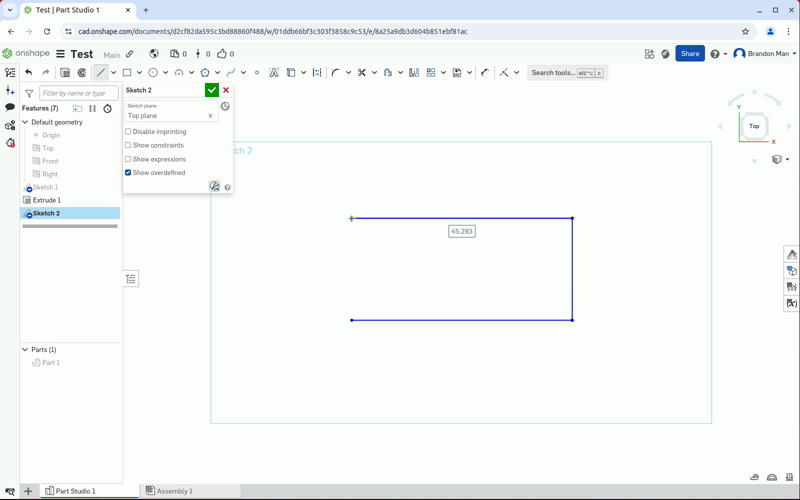
mouse_move(351, 320)
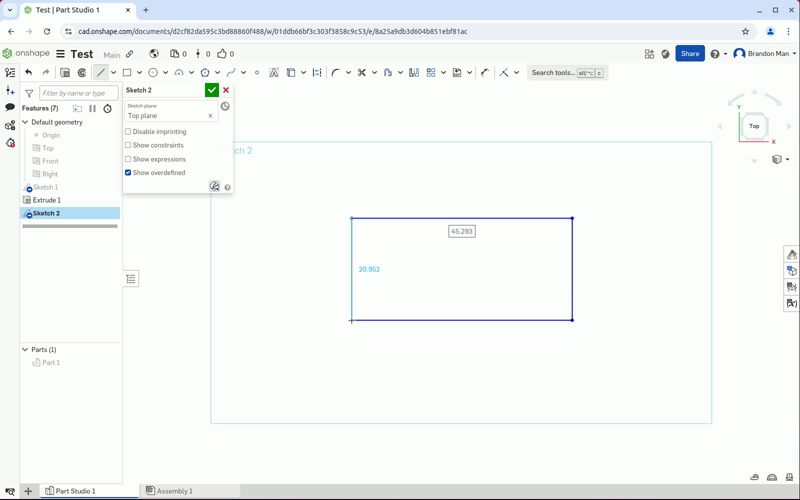
key_up(shift)
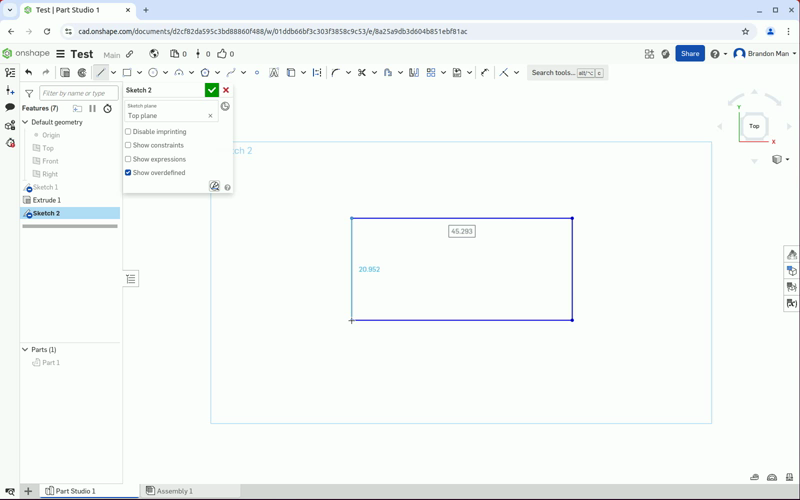
click(351, 320)
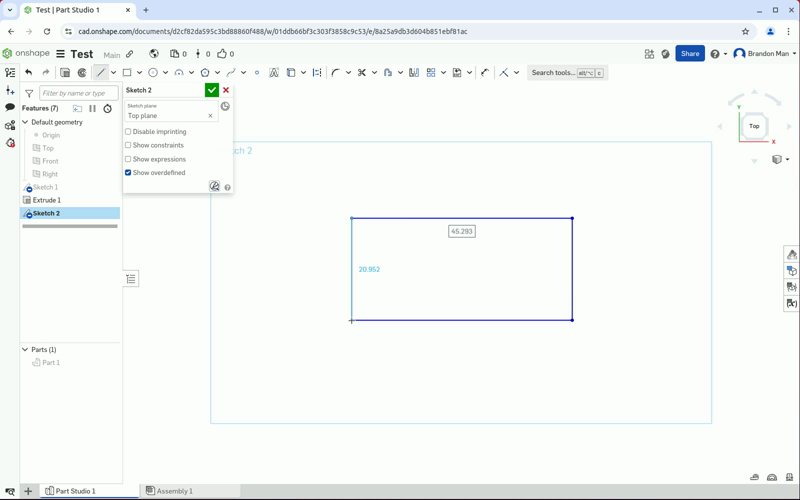
key(esc)
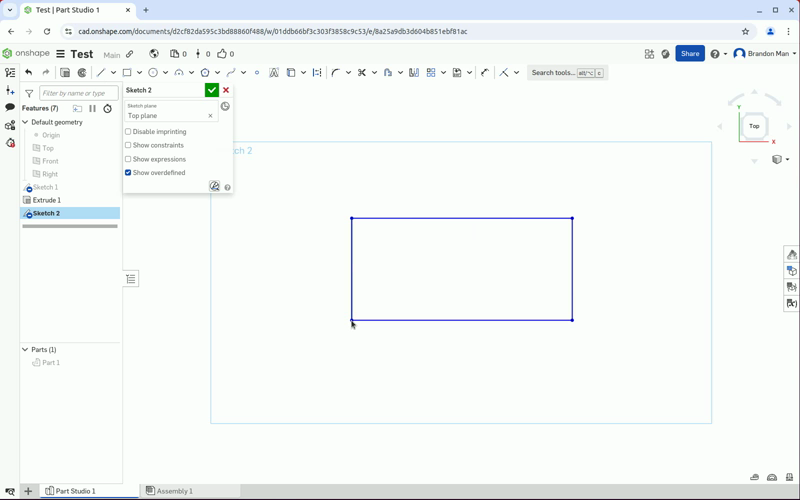
mouse_move(501, 279)
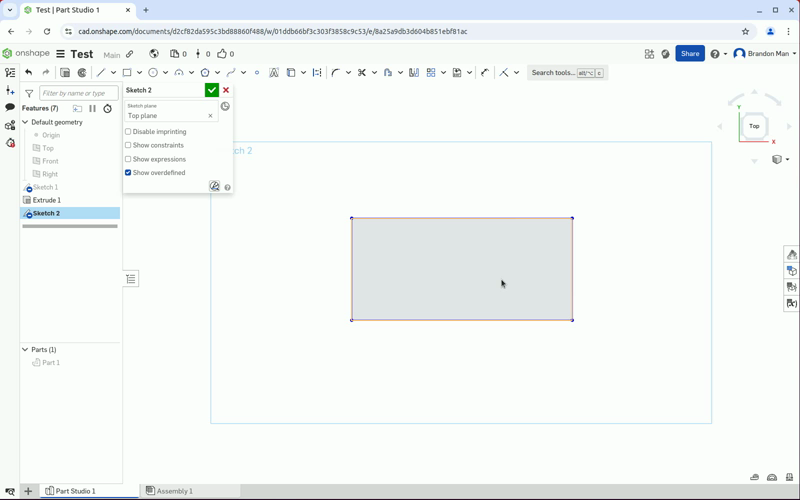
click(501, 279)
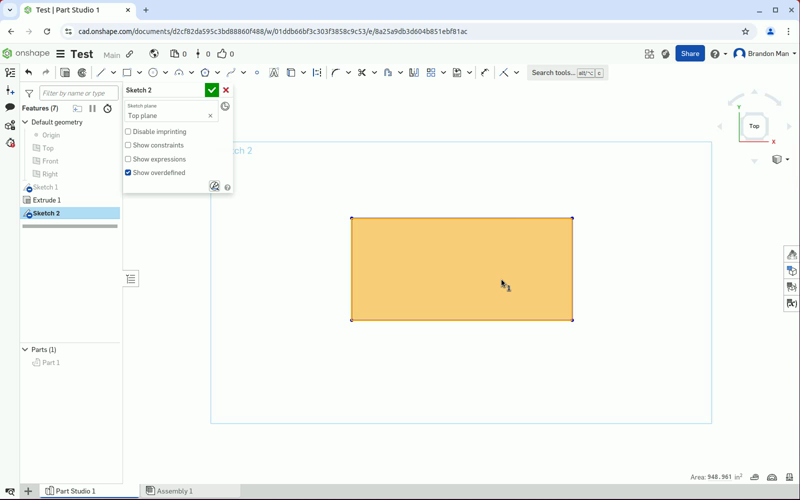
mouse_move(73, 352)
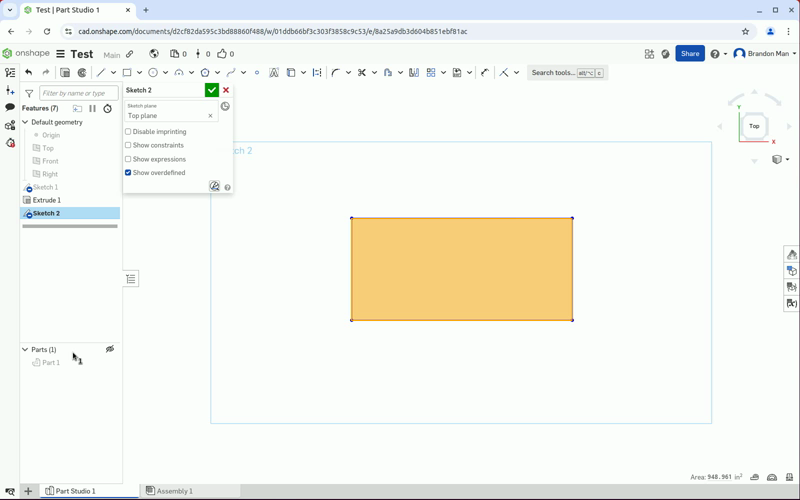
key(shift+y)
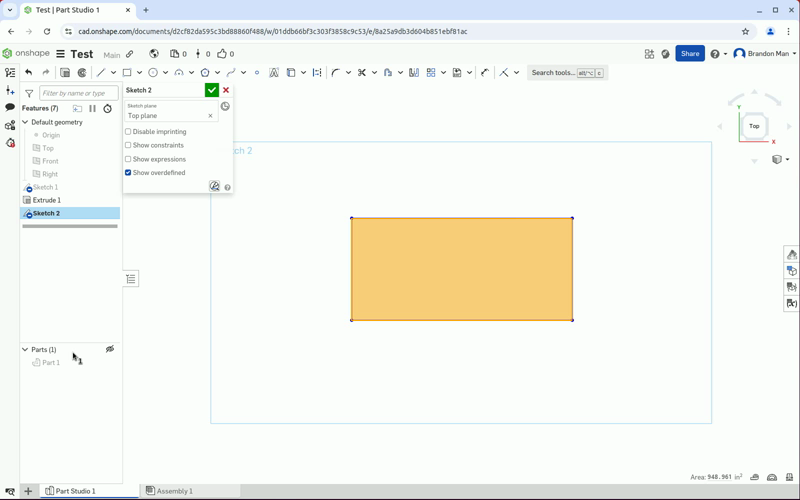
key(shift+e)
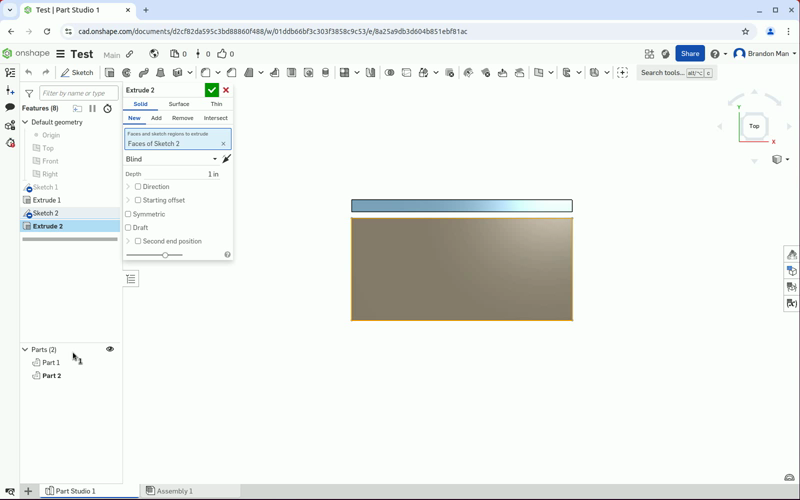
mouse_move(143, 106)
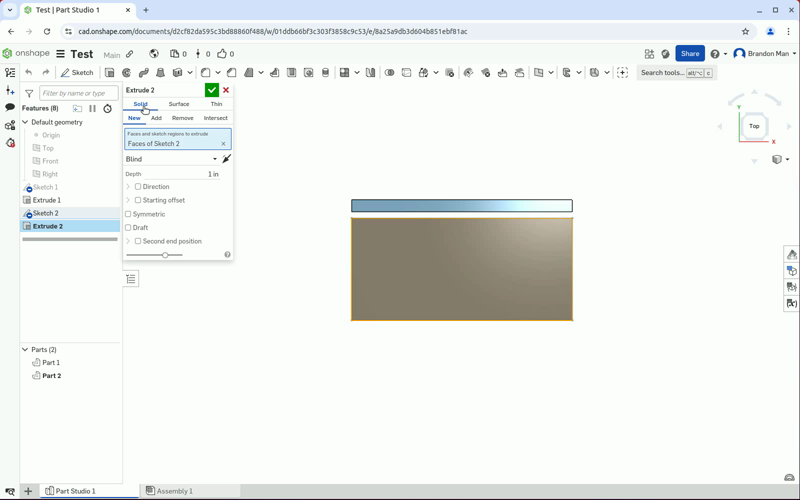
click(143, 106)
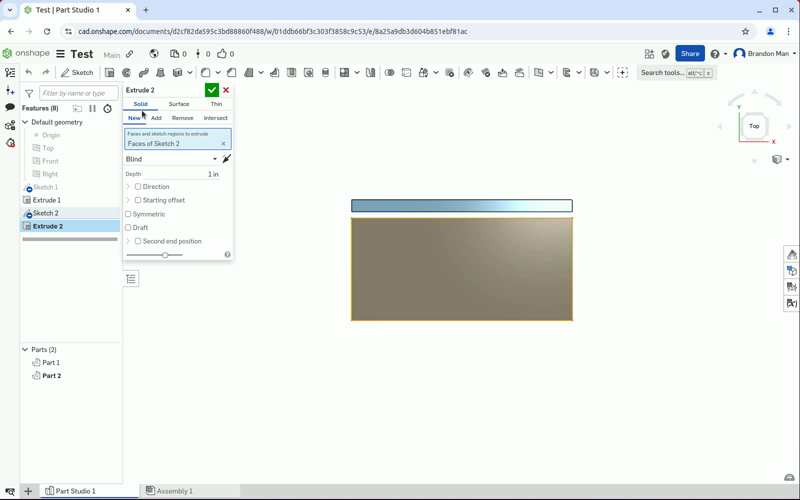
mouse_move(137, 120)
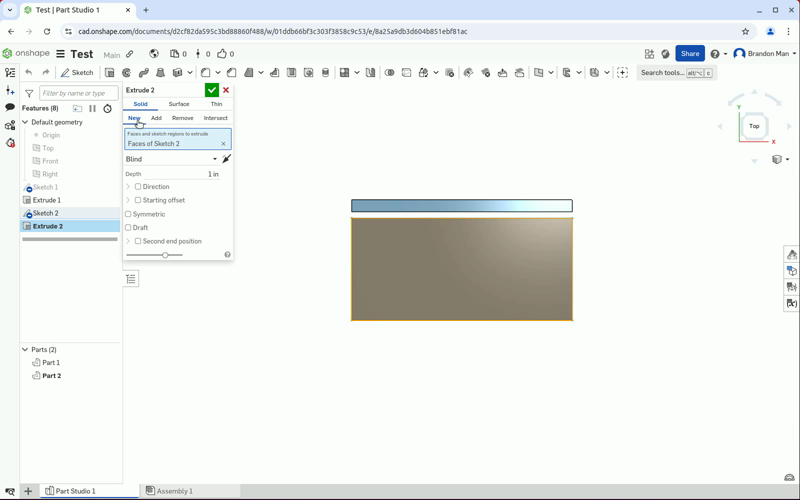
click(137, 120)
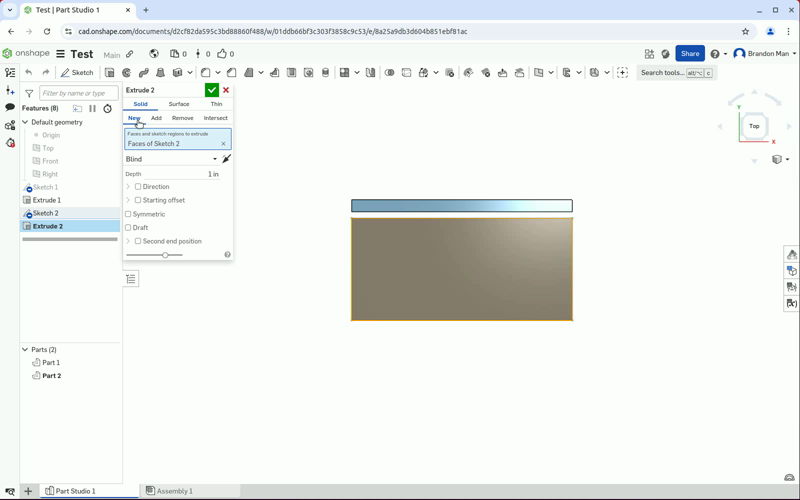
key(tab, 4)
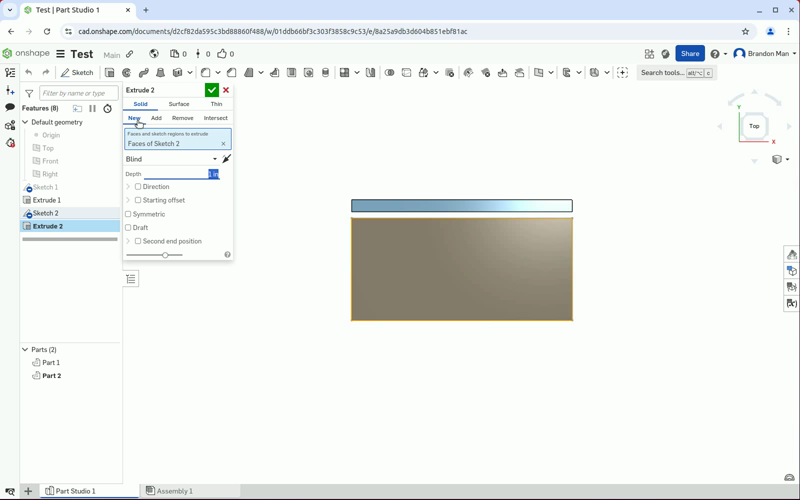
text(5.777)
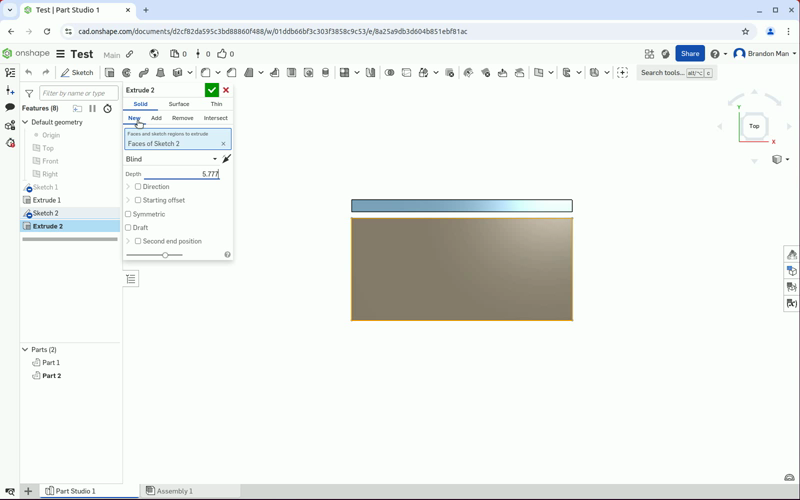
key(enter)
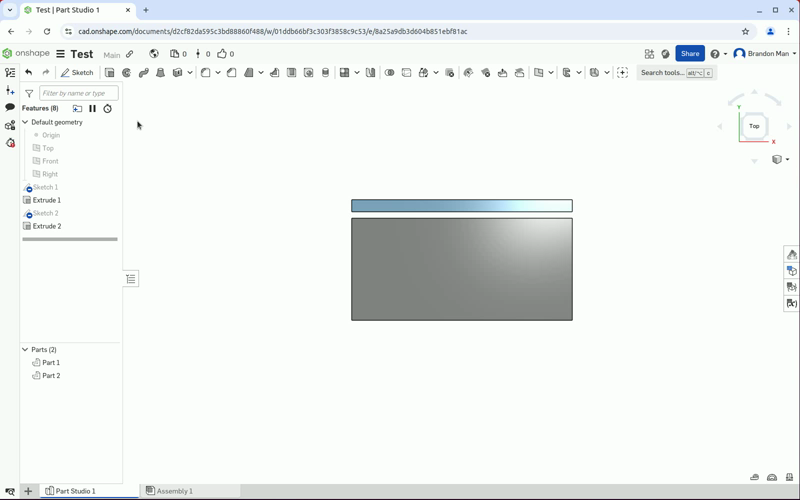
key(shift+h)
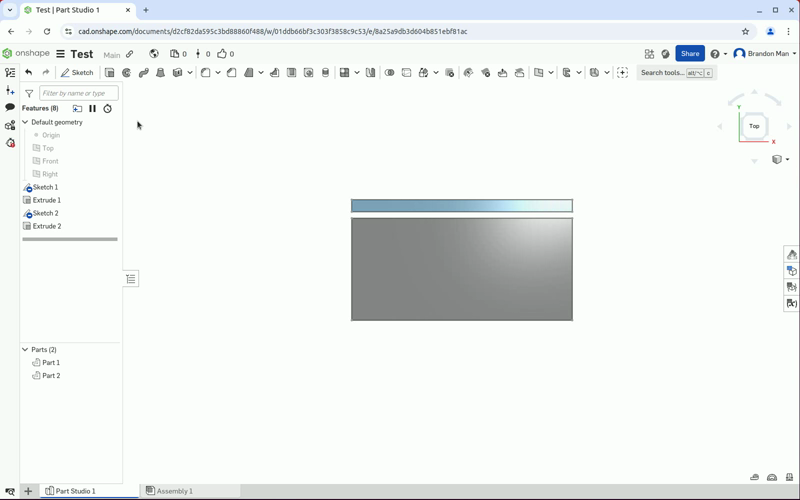
key(shift+h)
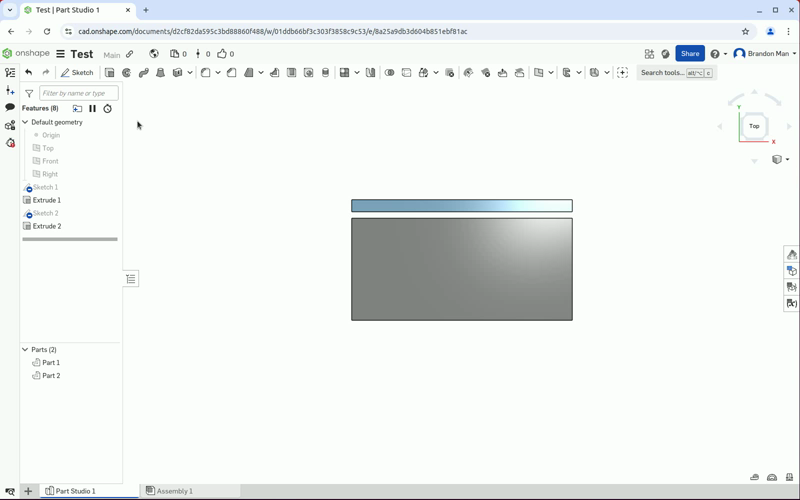
mouse_move(73, 189)
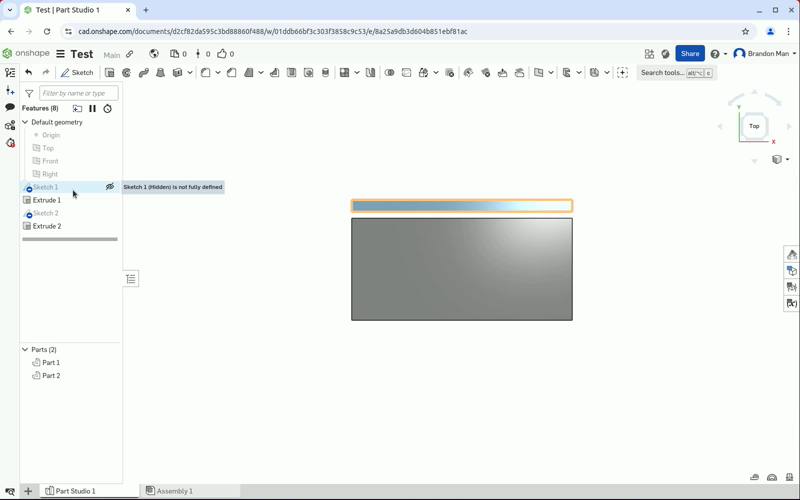
click(73, 189)
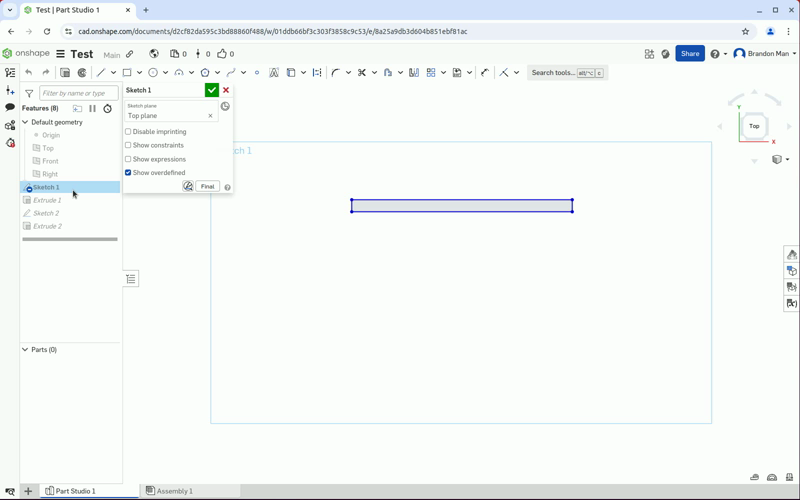
mouse_move(229, 92)
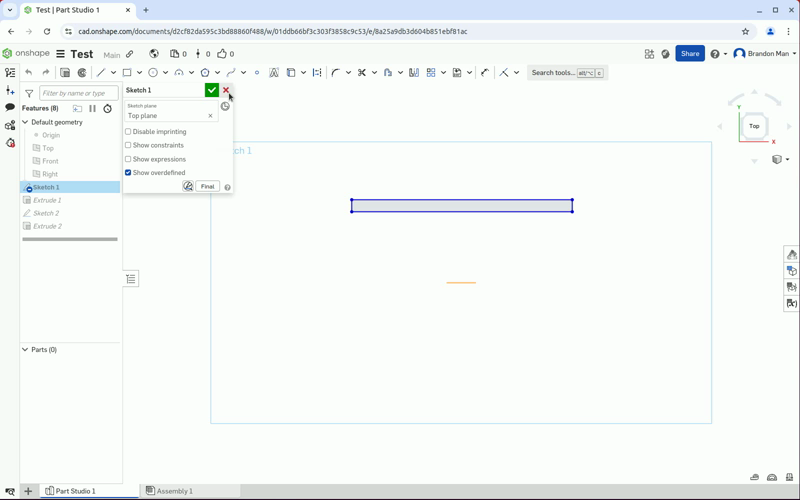
click(229, 92)
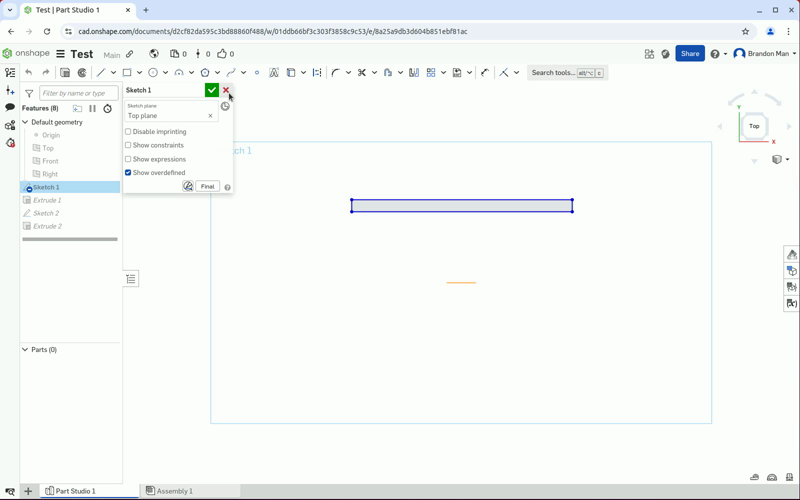
key(shift+s)
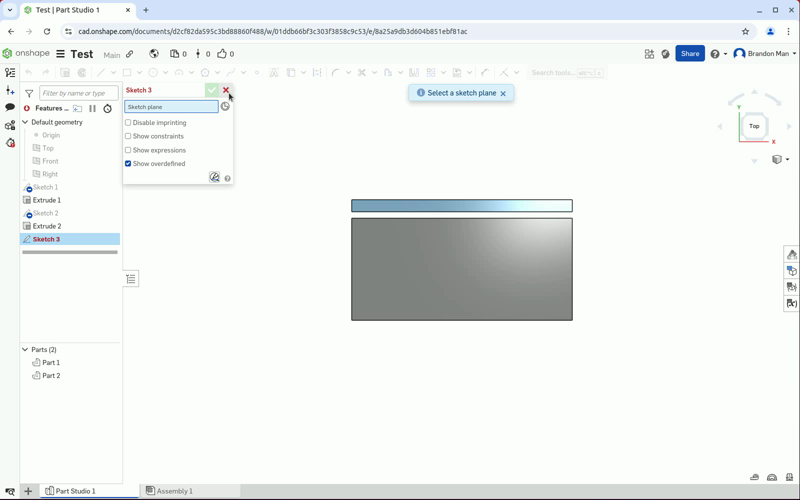
mouse_move(73, 150)
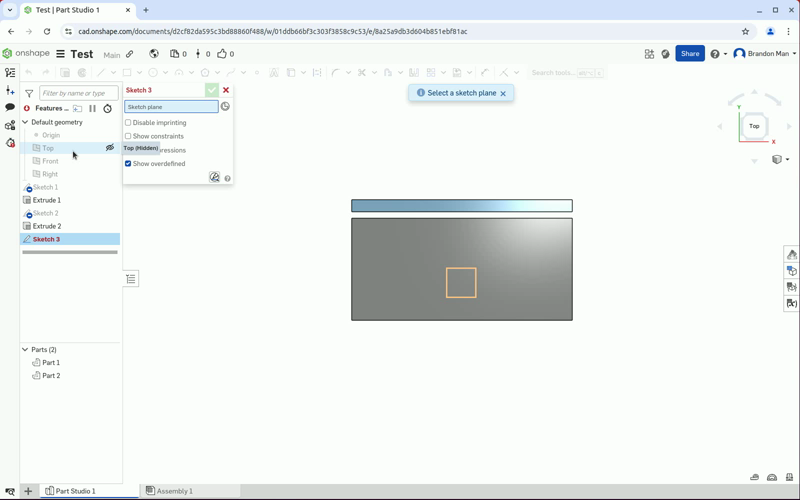
click(73, 150)
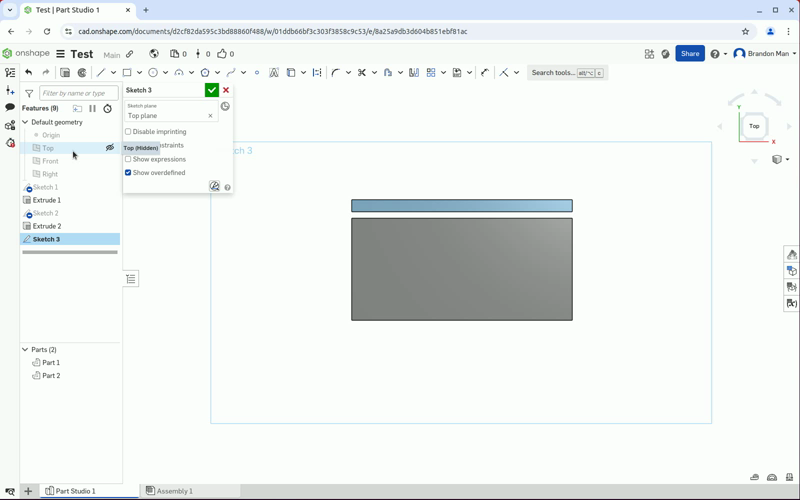
mouse_move(73, 352)
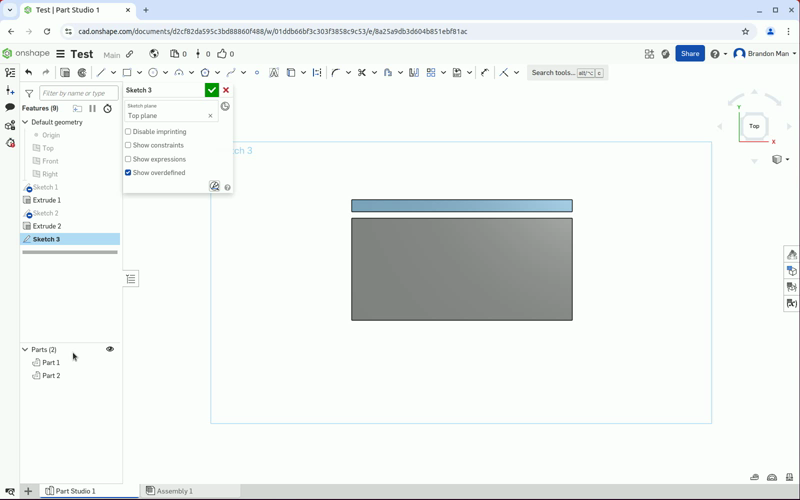
key(y)
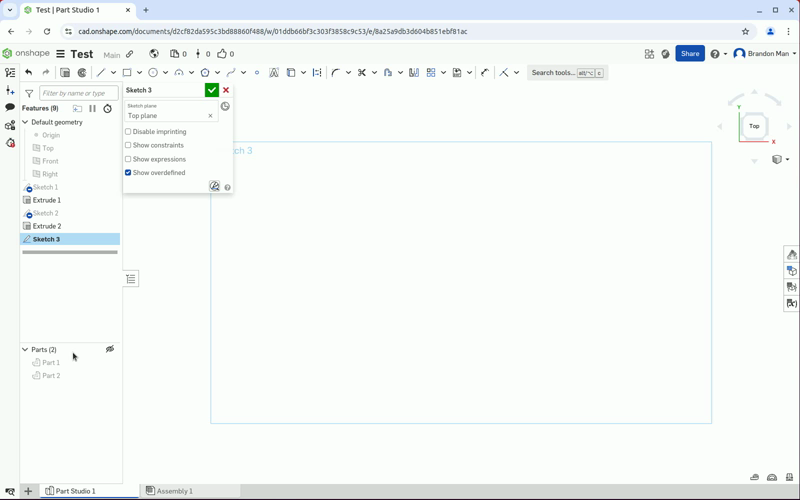
key(l)
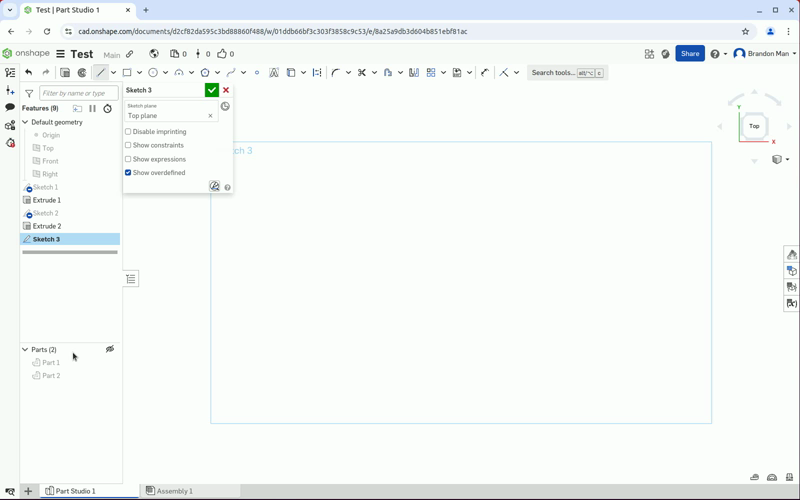
key_down(shift)
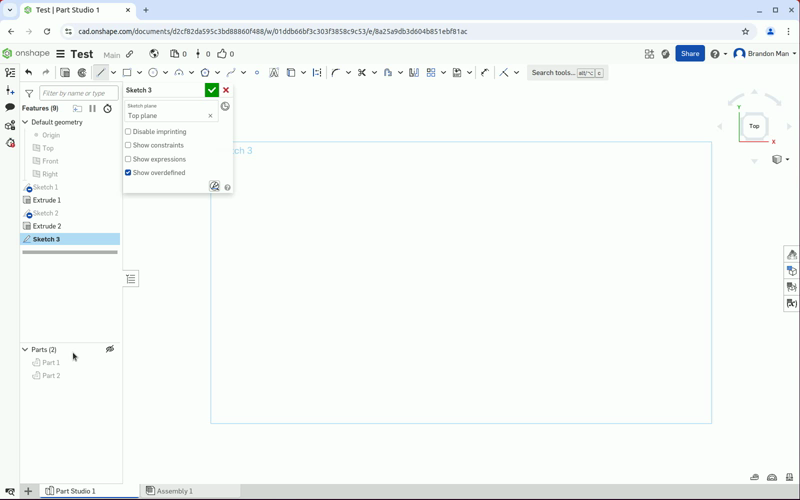
mouse_move(351, 217)
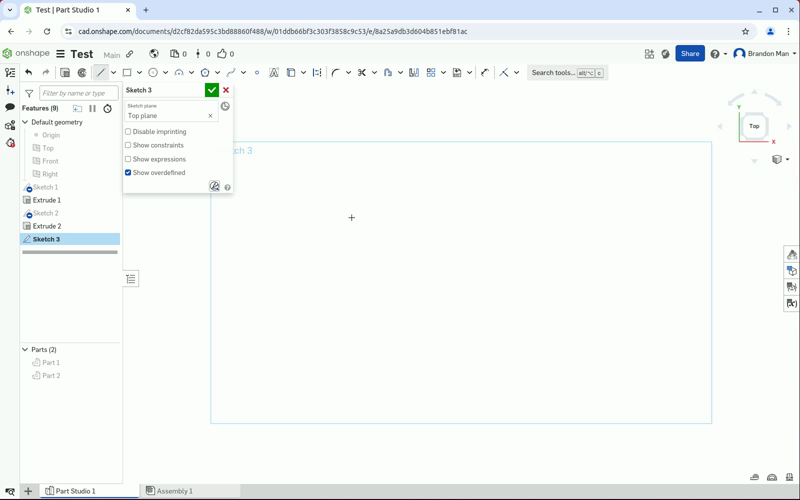
click(351, 217)
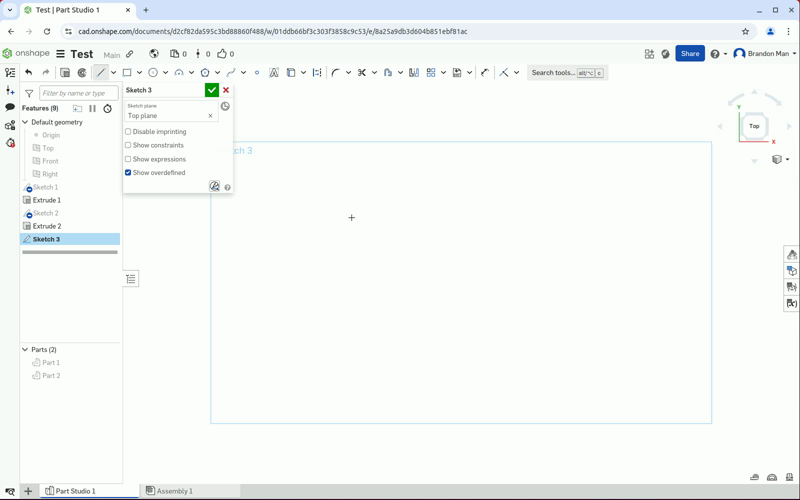
key_up(shift)
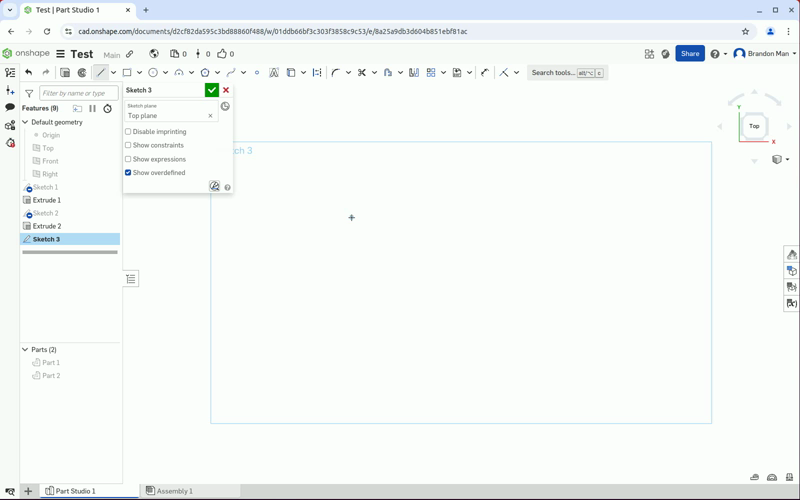
key_down(shift)
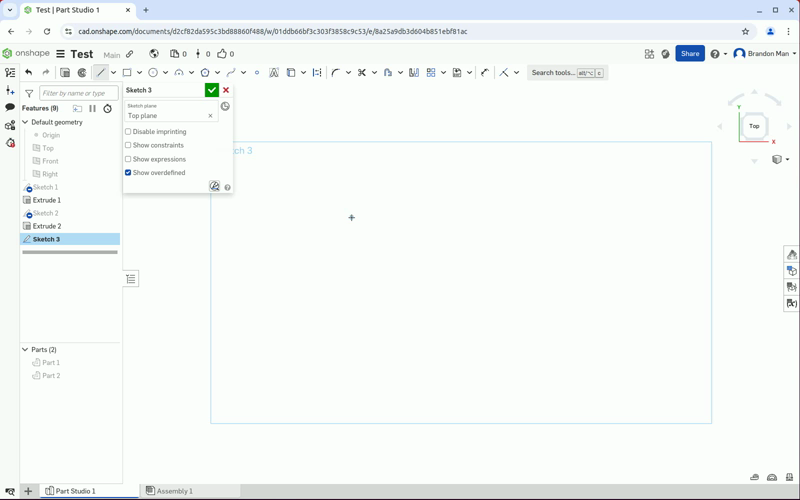
mouse_move(572, 217)
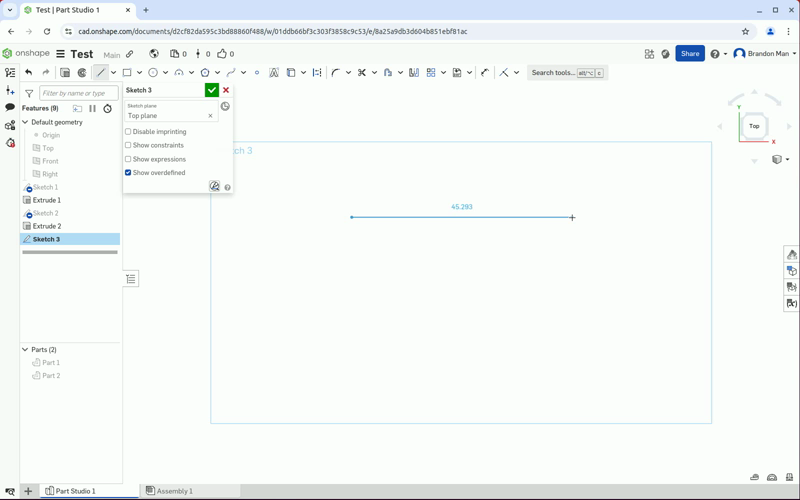
click(572, 217)
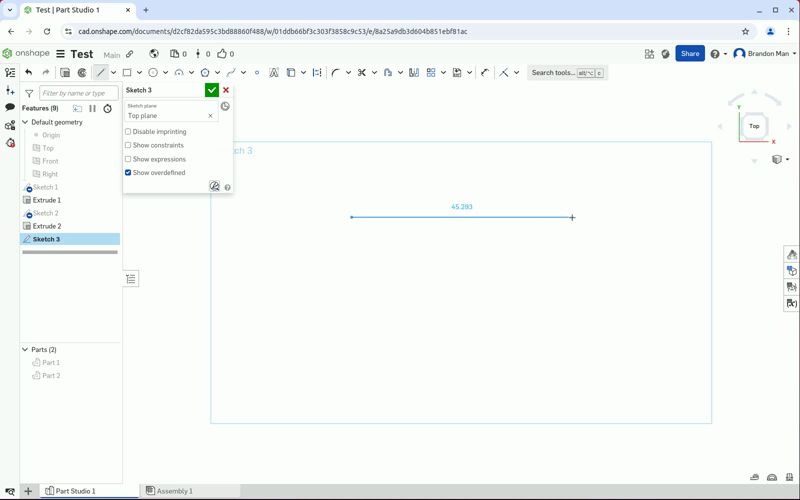
key_up(shift)
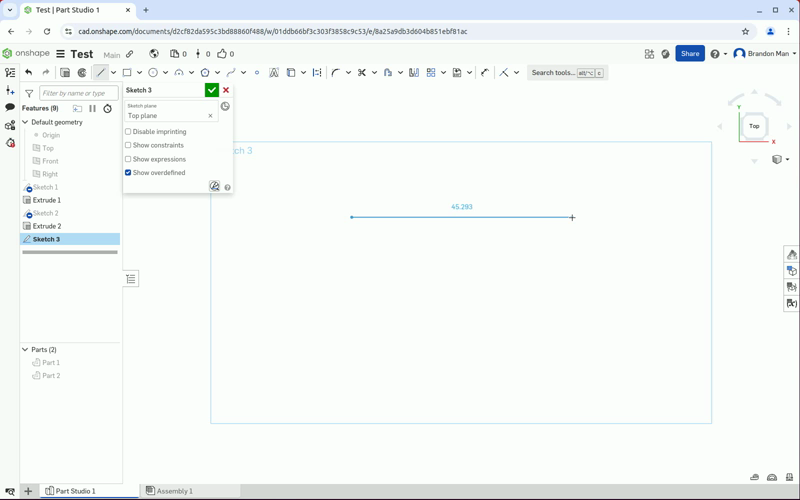
key_down(shift)
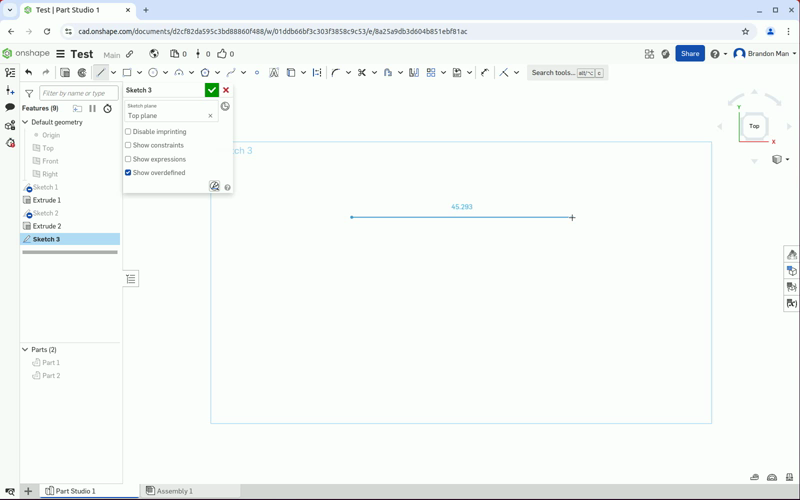
mouse_move(589, 217)
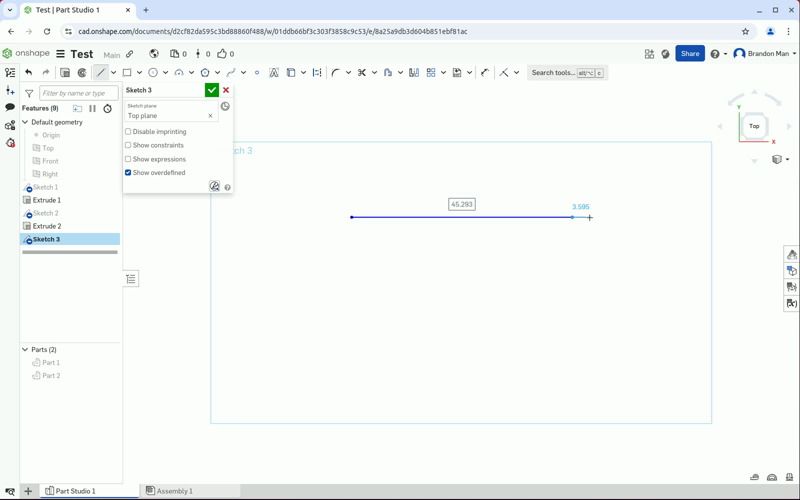
mouse_move(572, 212)
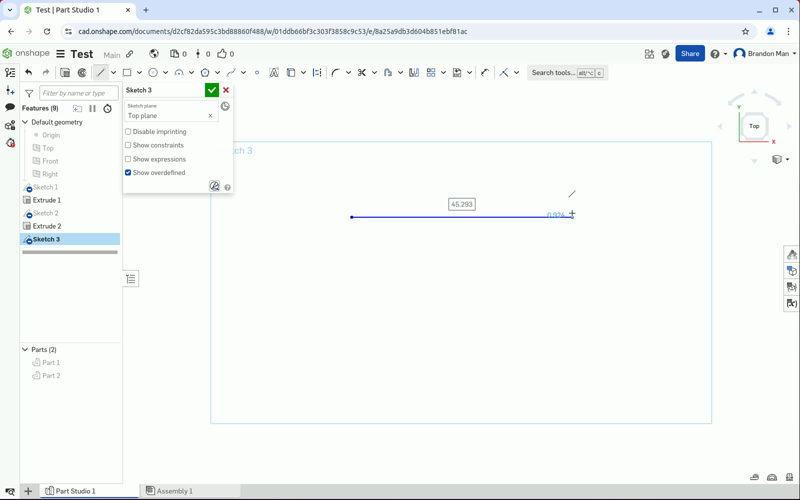
scroll(6)
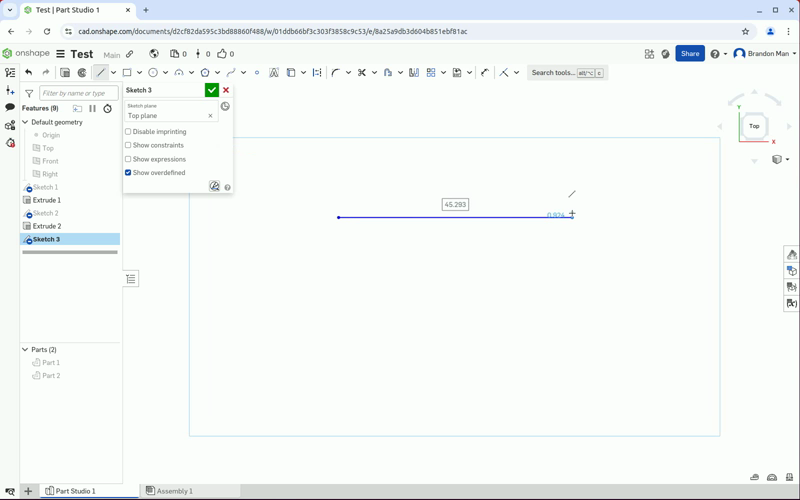
scroll(6)
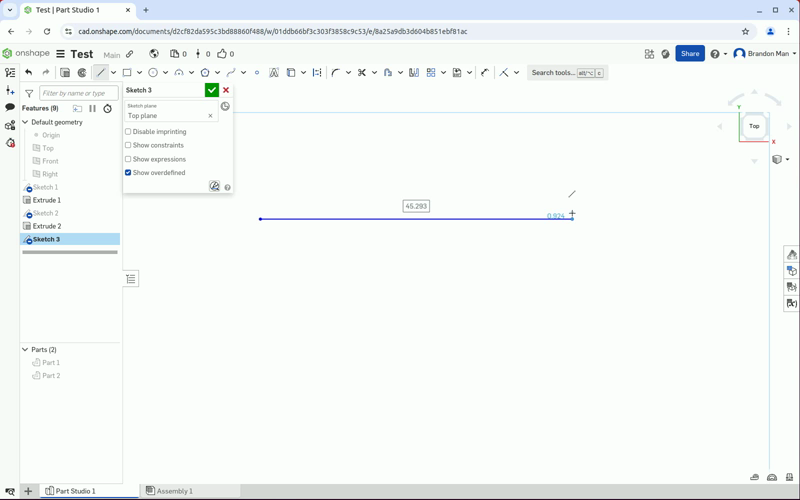
scroll(6)
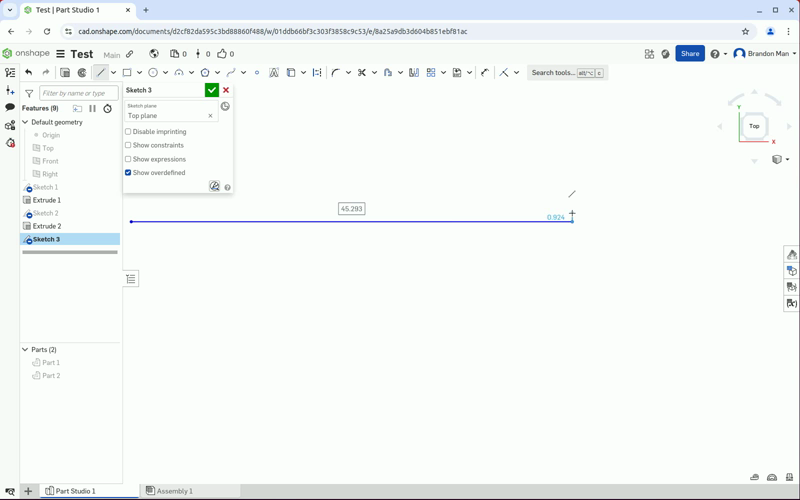
scroll(6)
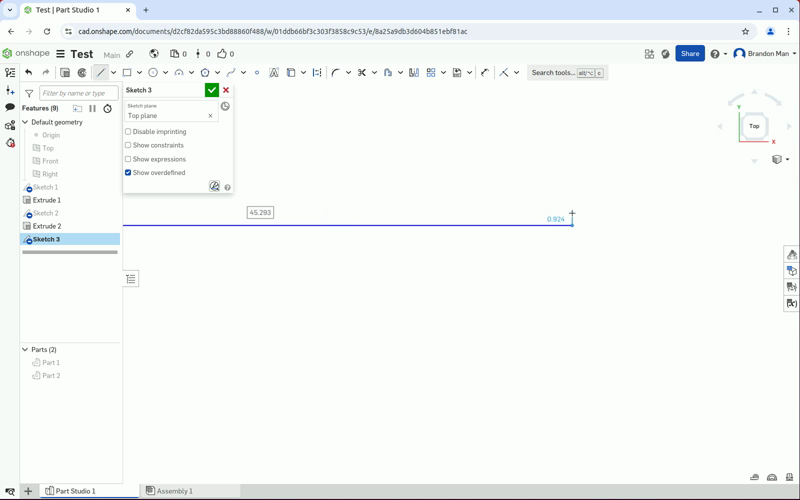
scroll(6)
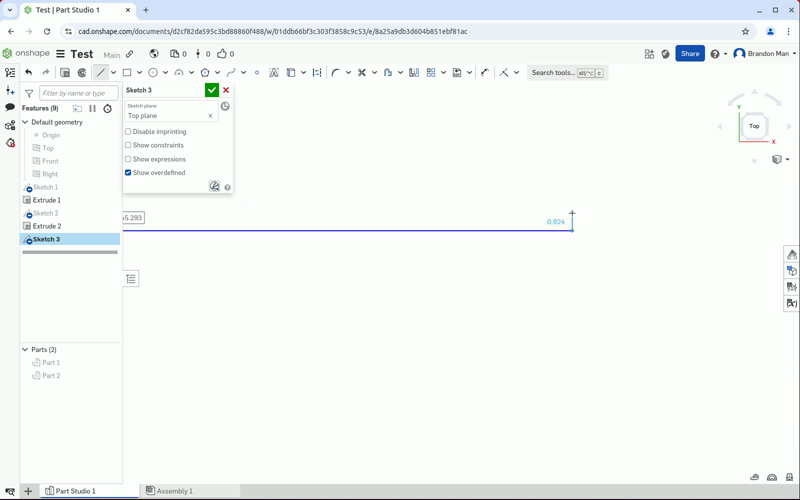
scroll(6)
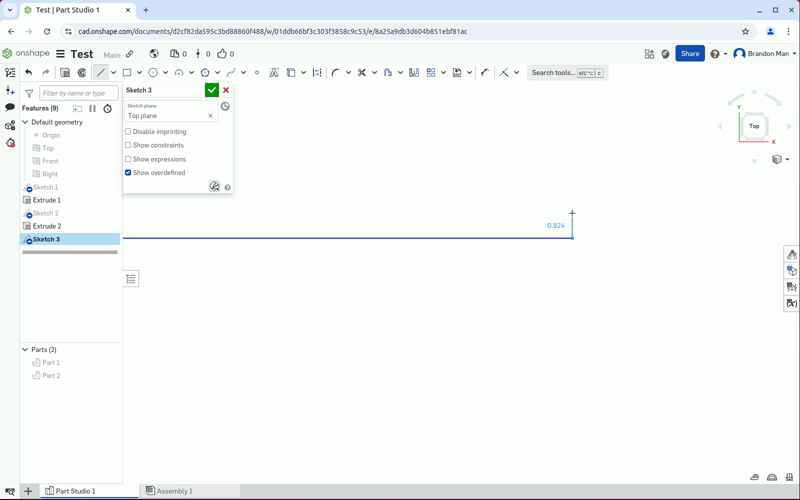
scroll(6)
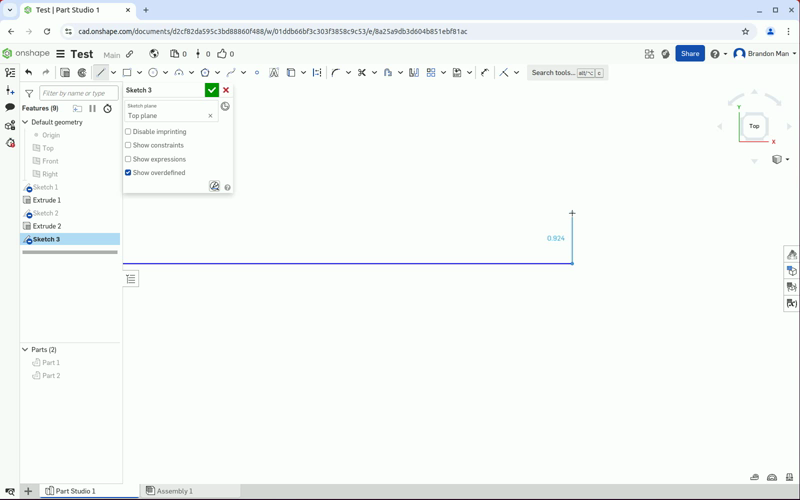
click(572, 212)
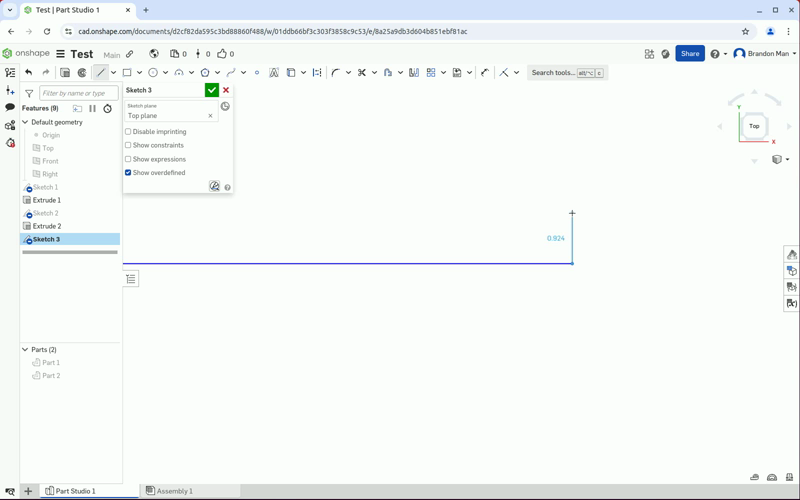
scroll(-6)
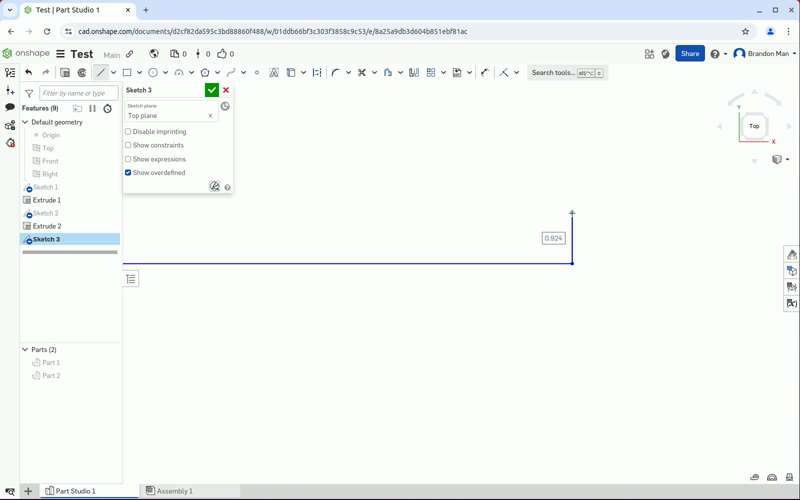
scroll(-6)
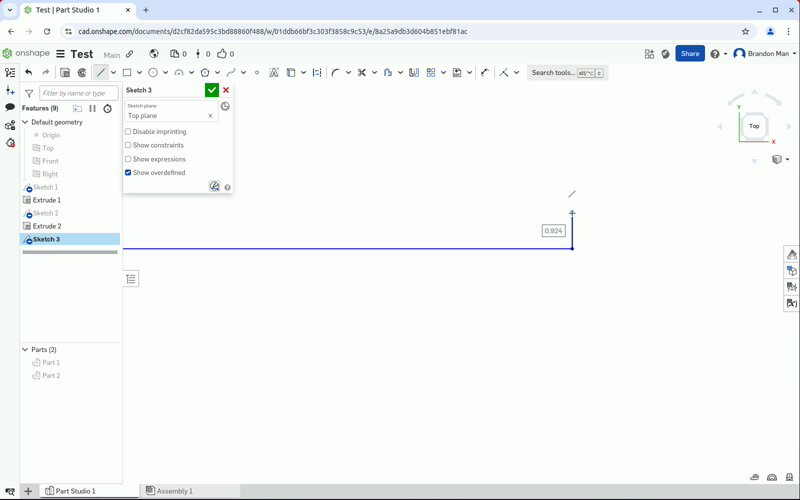
scroll(-6)
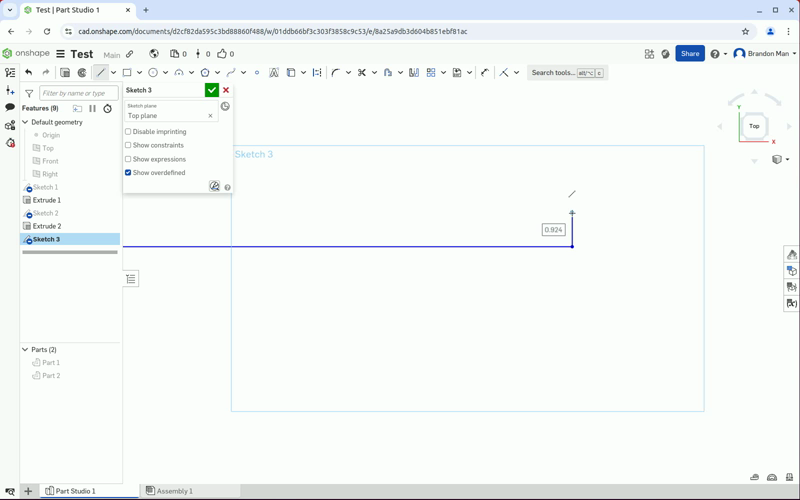
scroll(-6)
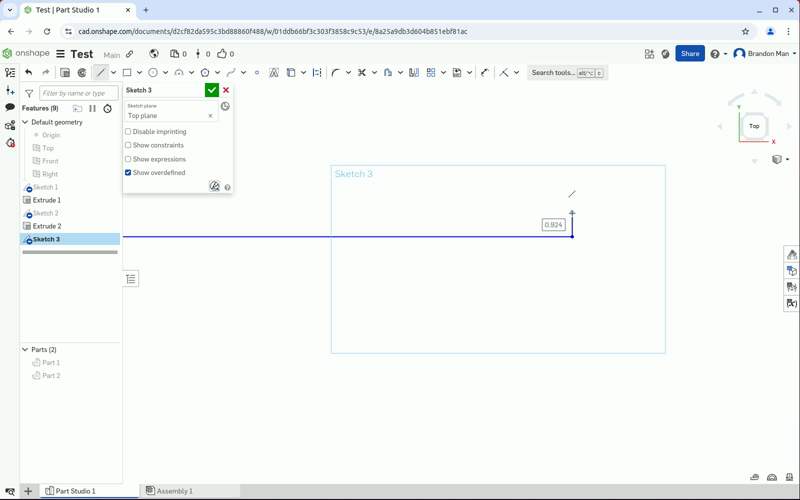
scroll(-6)
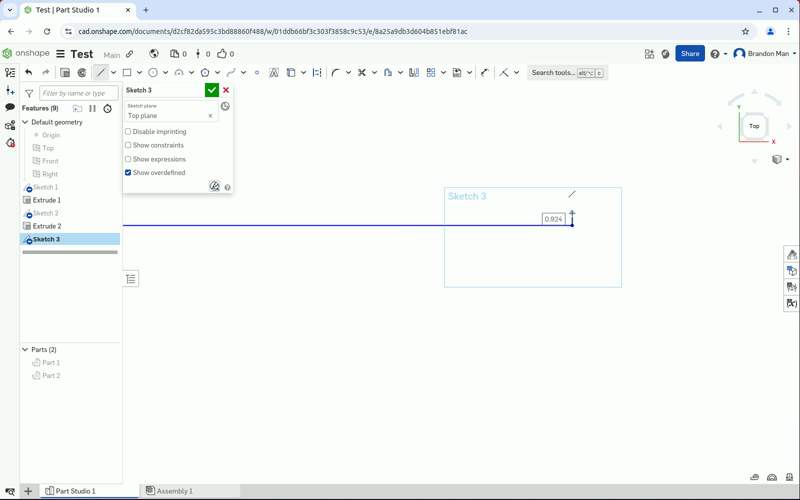
scroll(-6)
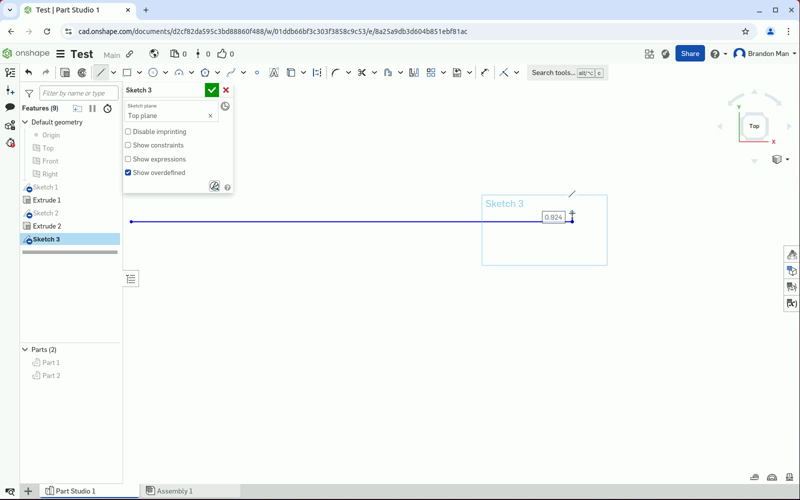
scroll(-6)
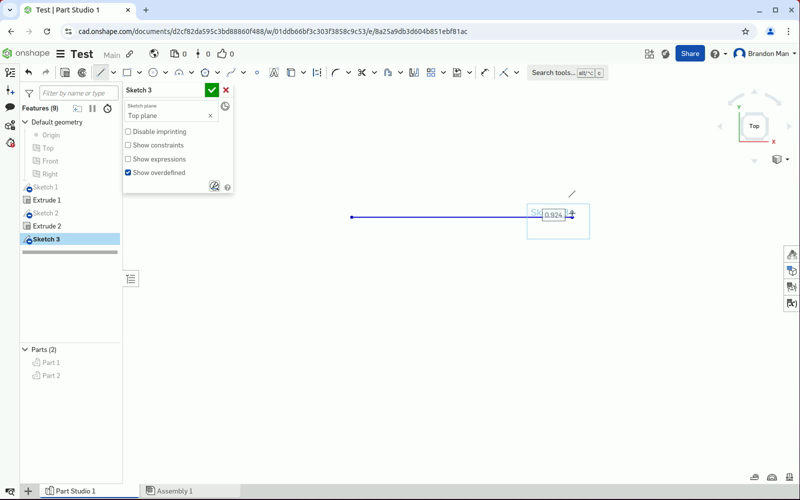
key_up(shift)
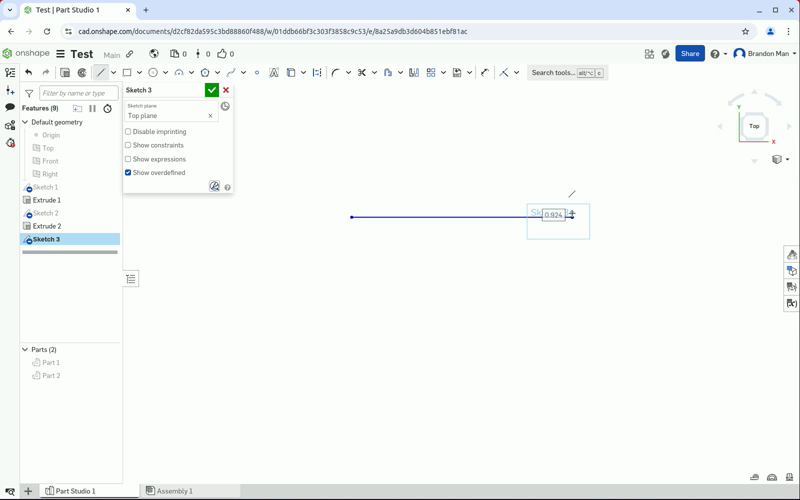
key_down(shift)
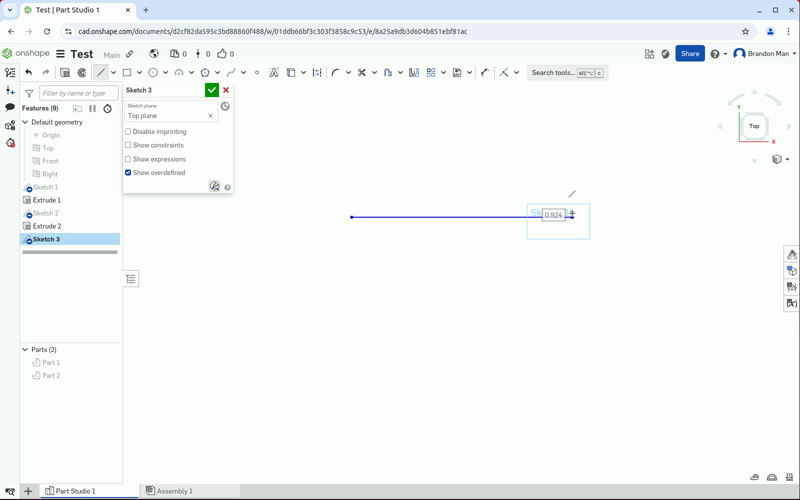
mouse_move(351, 212)
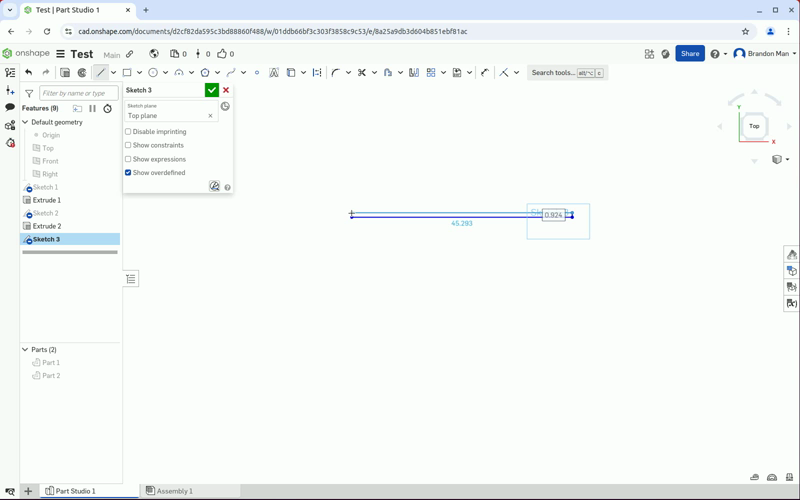
click(351, 212)
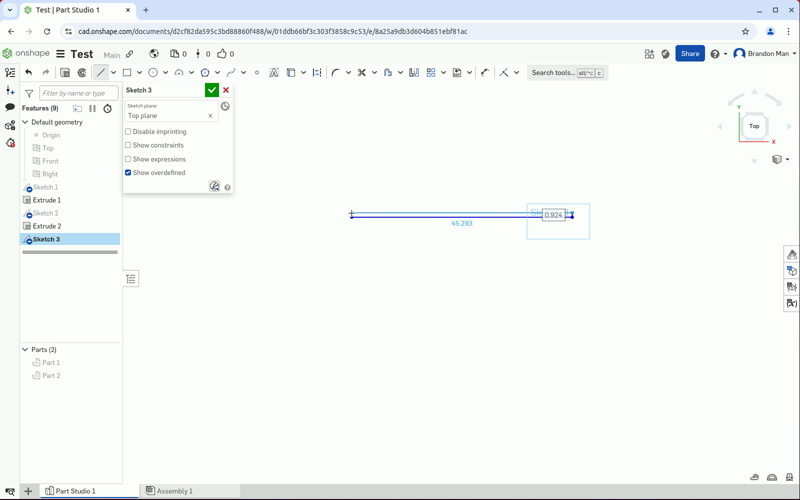
key_up(shift)
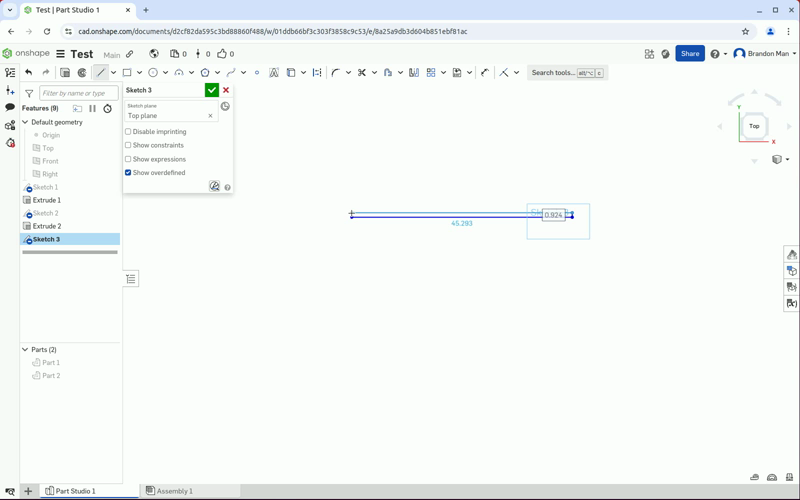
mouse_move(381, 212)
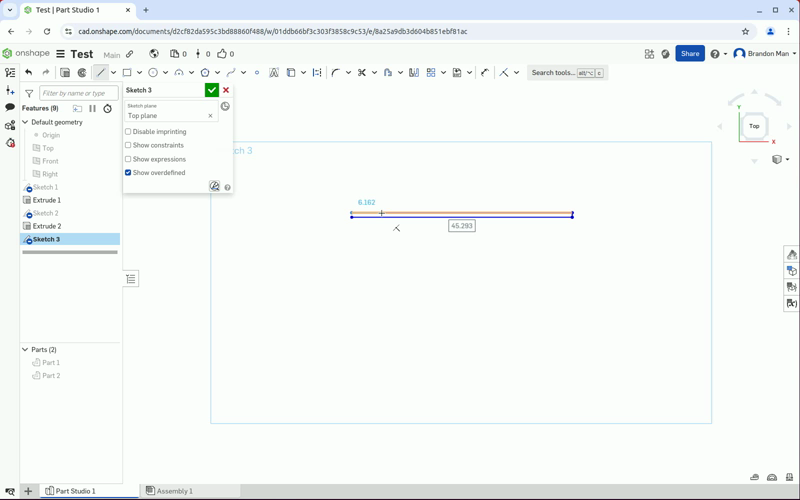
key_down(shift)
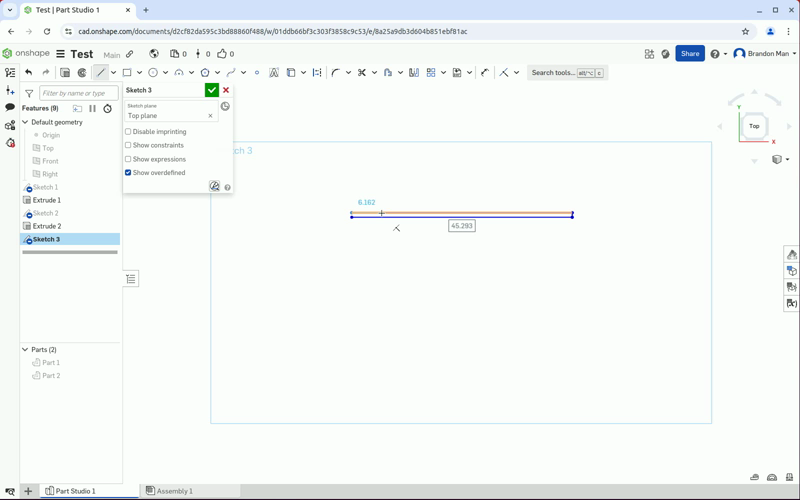
mouse_move(351, 217)
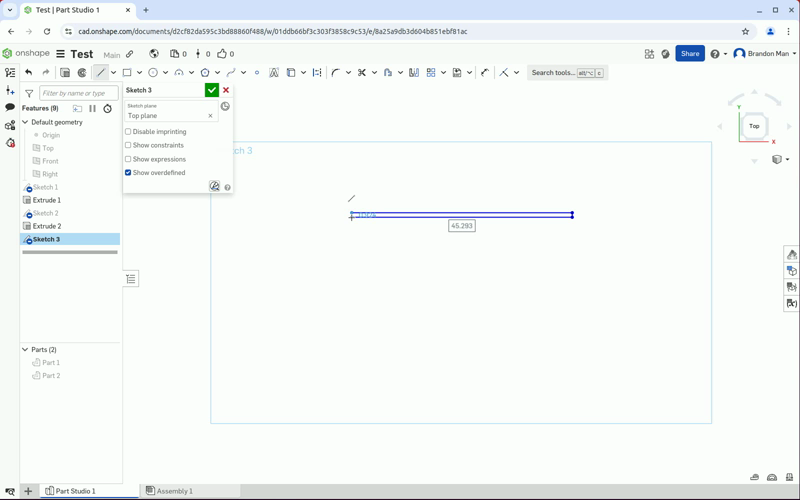
scroll(6)
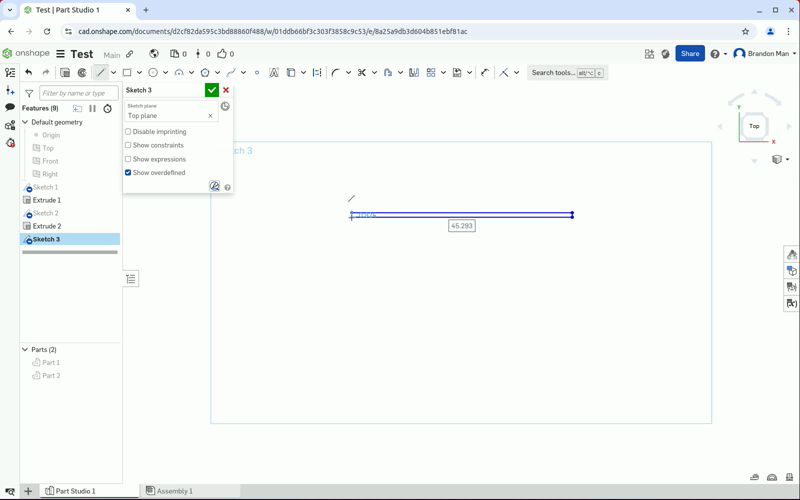
scroll(6)
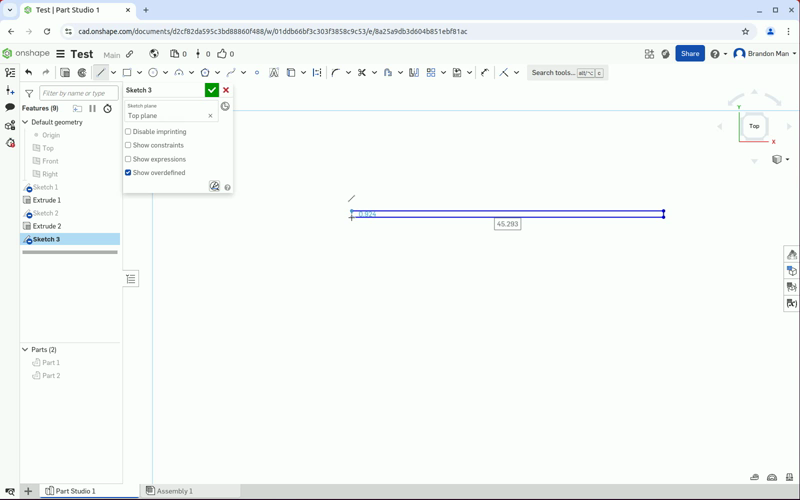
scroll(6)
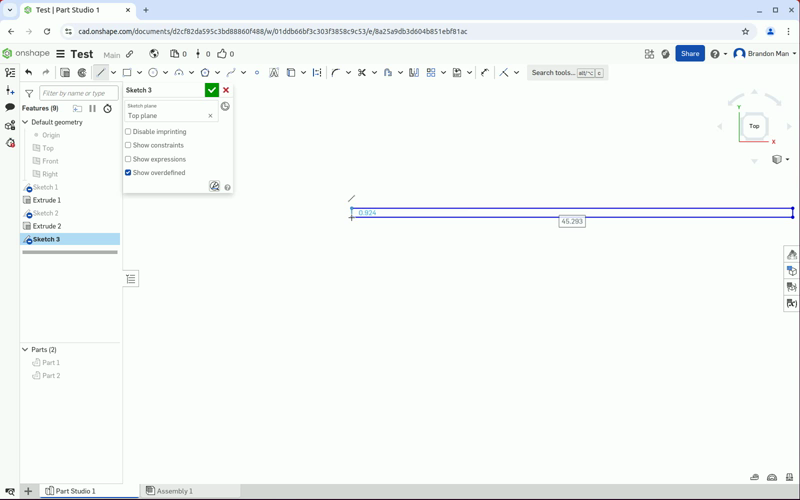
scroll(6)
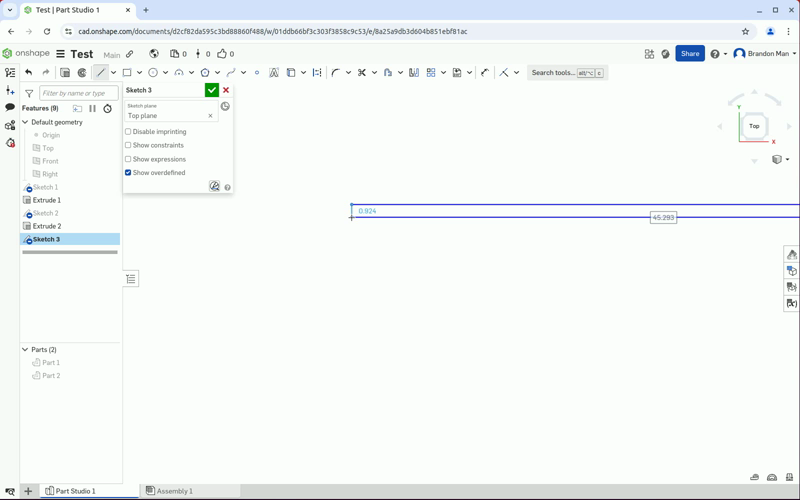
scroll(6)
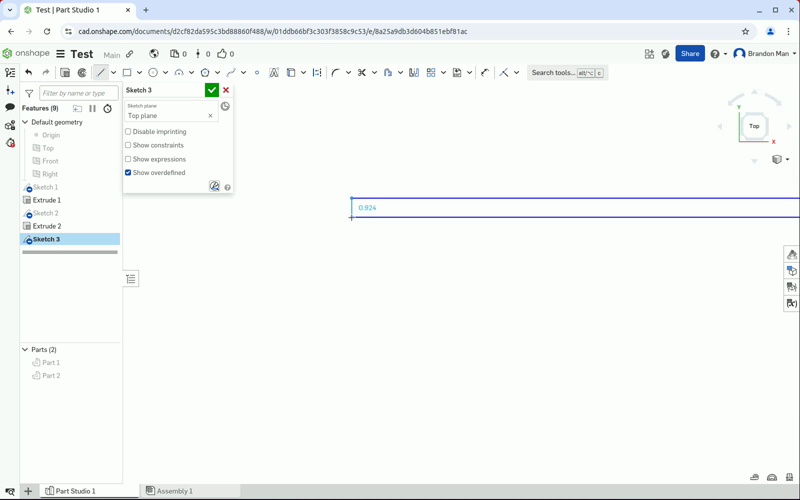
scroll(6)
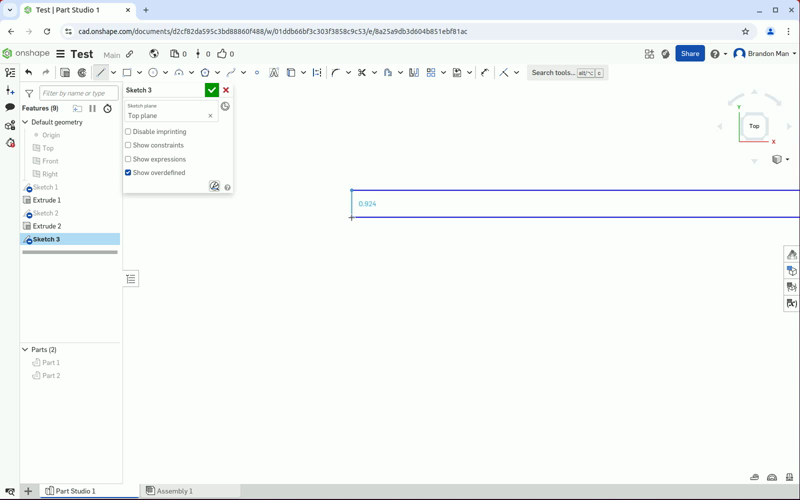
scroll(6)
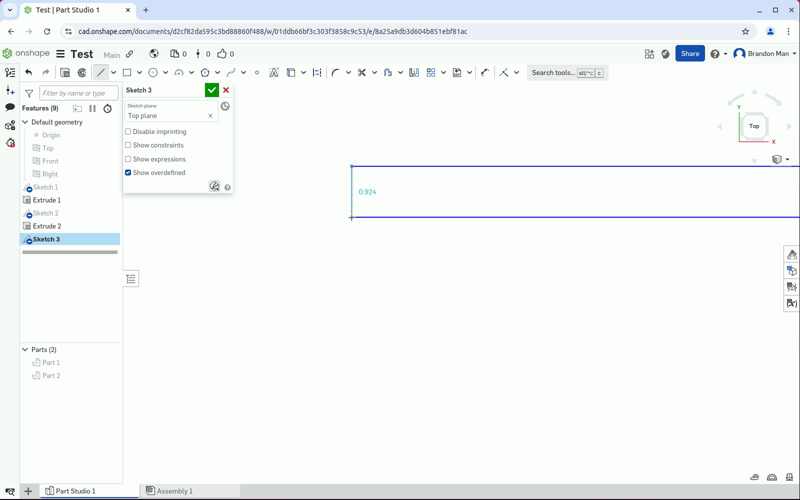
key_up(shift)
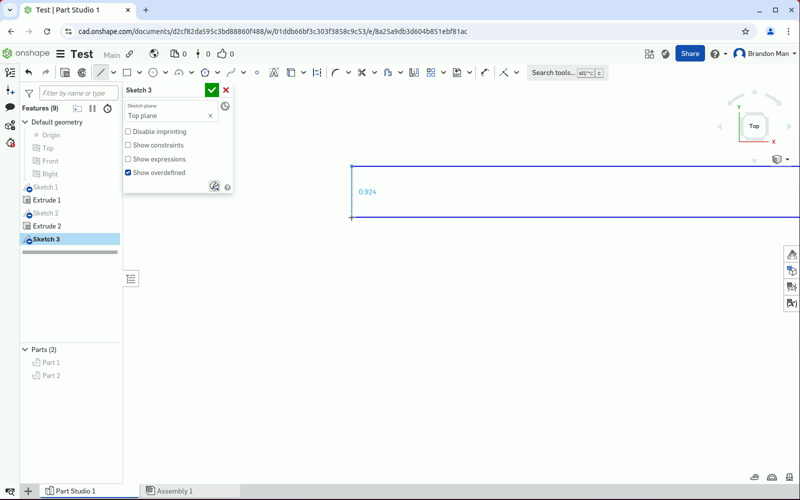
click(351, 217)
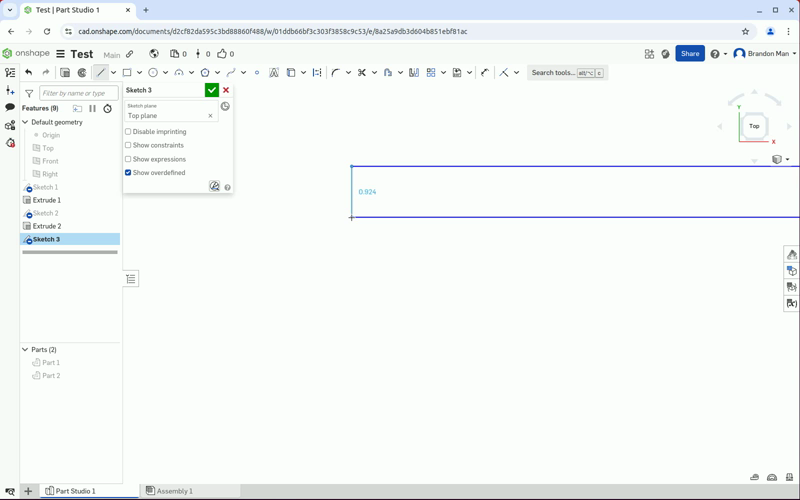
scroll(-6)
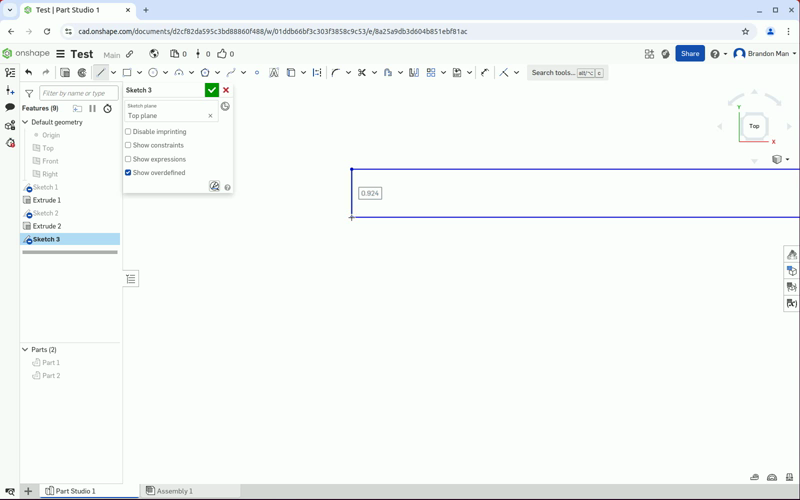
scroll(-6)
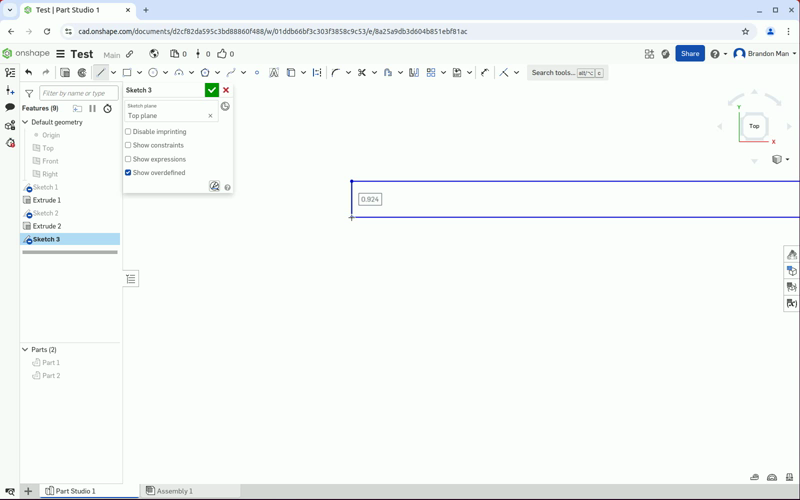
scroll(-6)
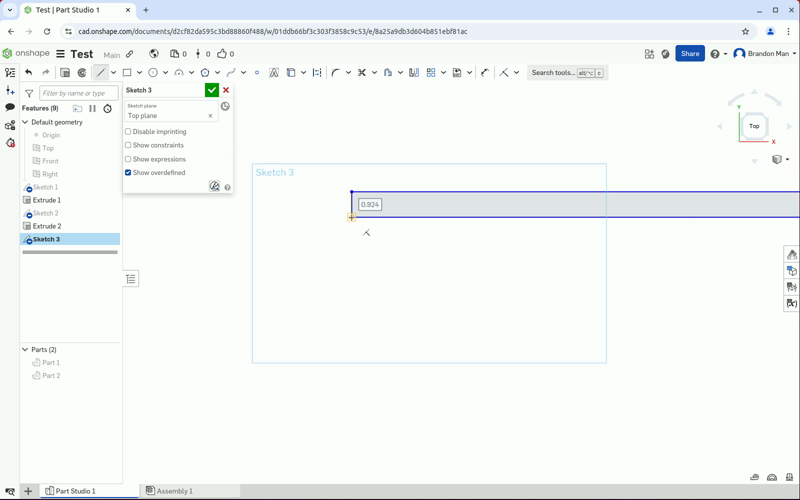
scroll(-6)
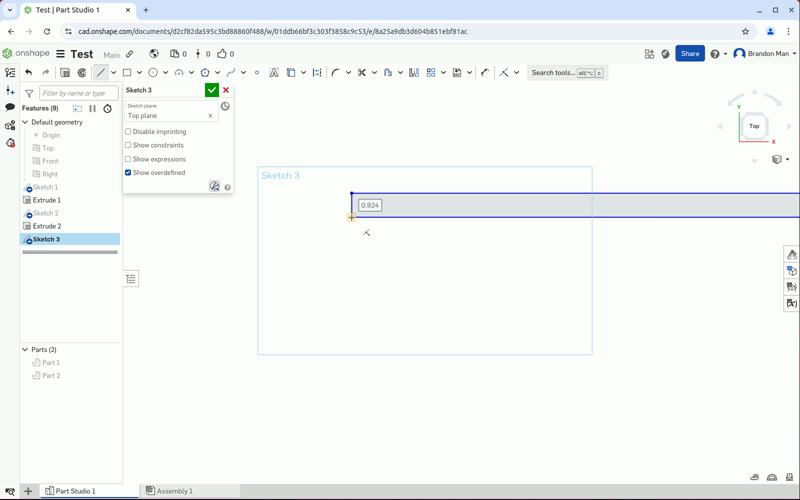
scroll(-6)
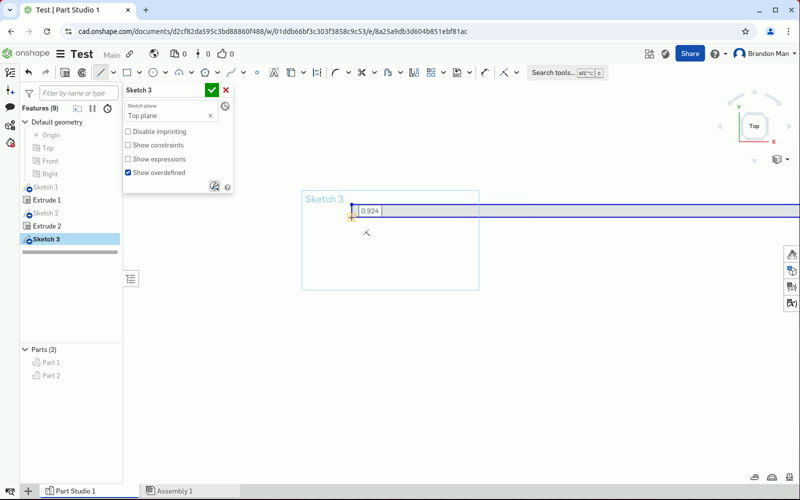
scroll(-6)
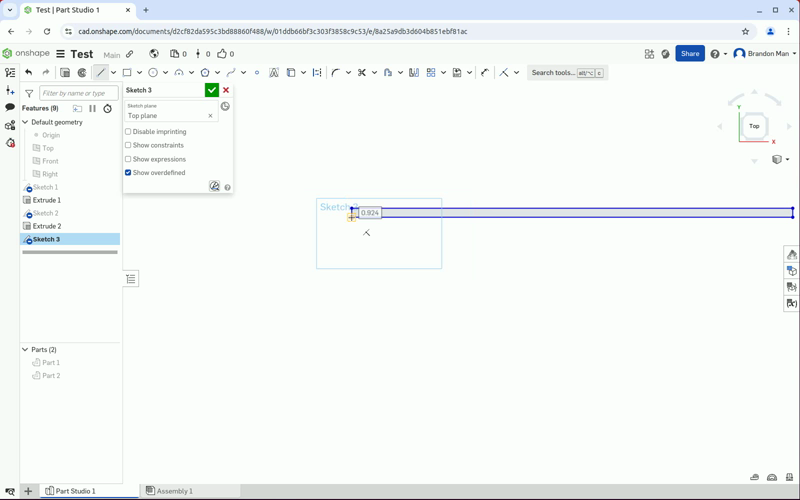
scroll(-6)
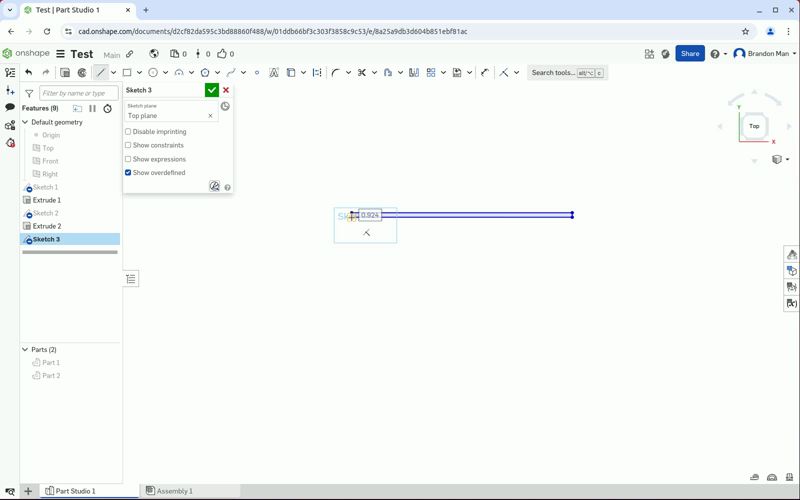
key(esc)
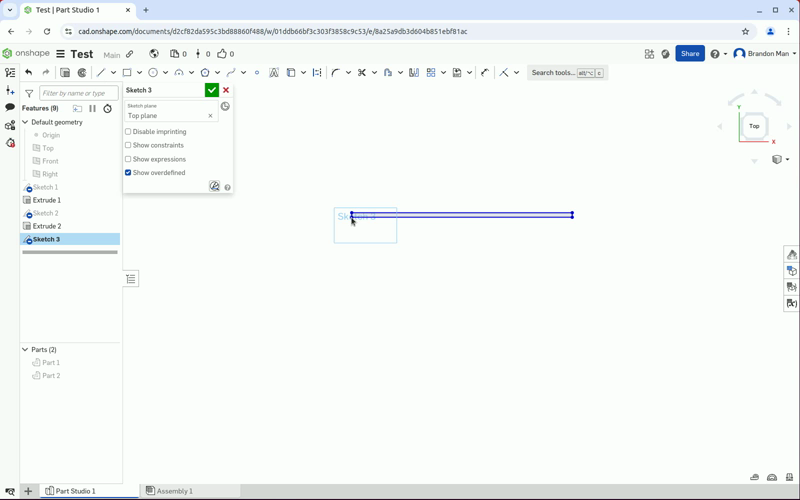
mouse_move(486, 216)
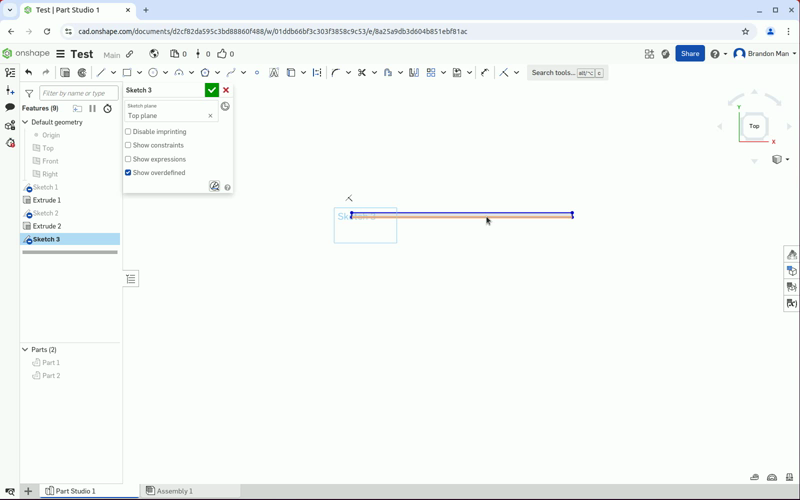
scroll(6)
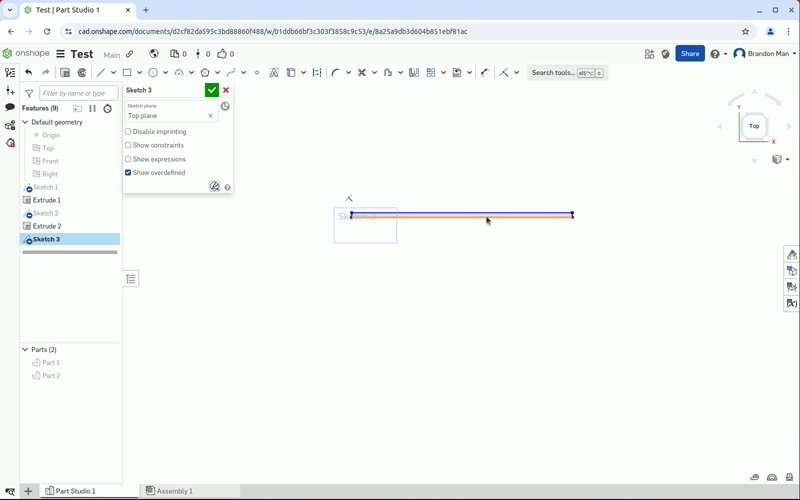
scroll(6)
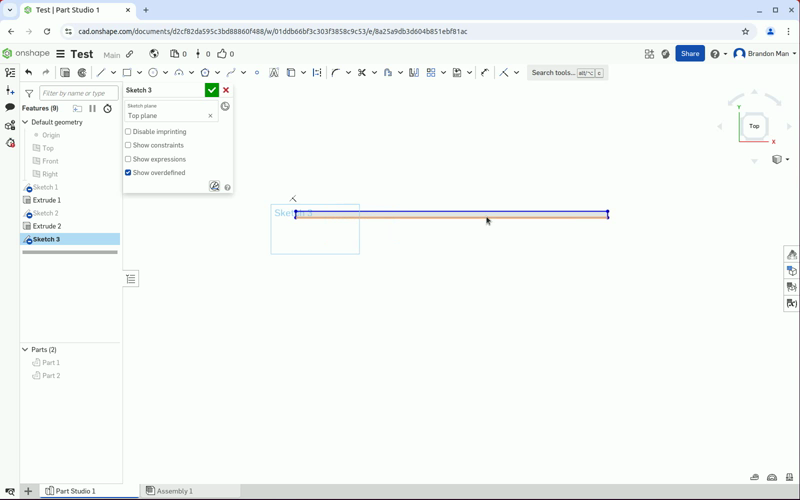
scroll(6)
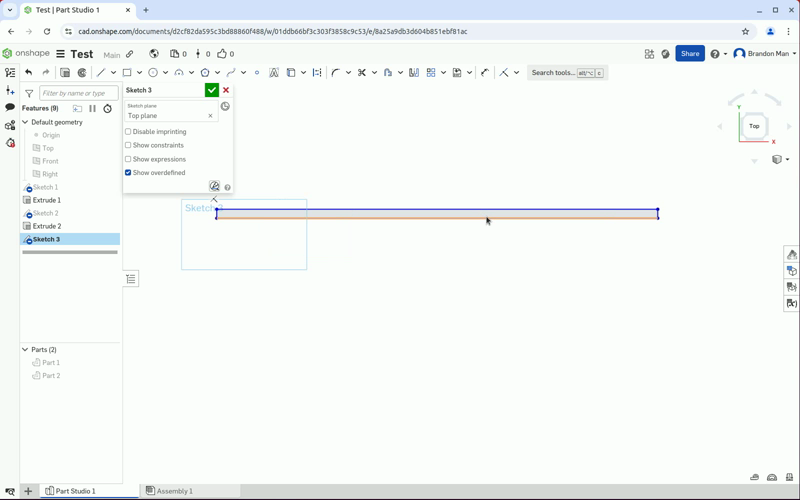
scroll(6)
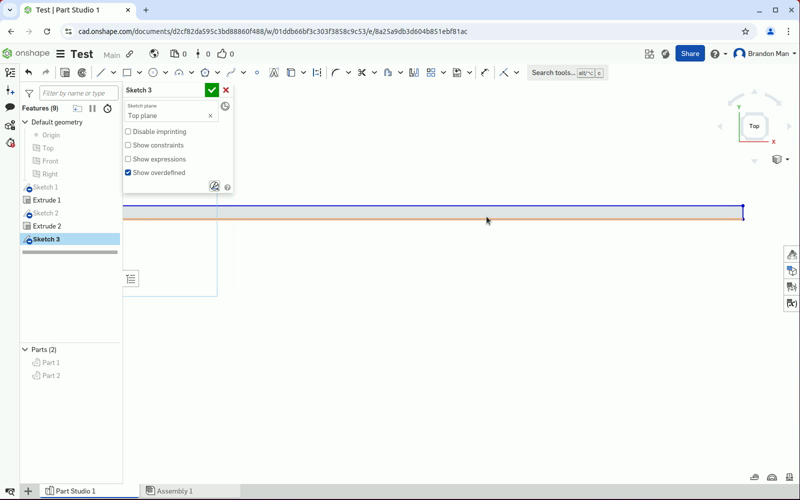
scroll(6)
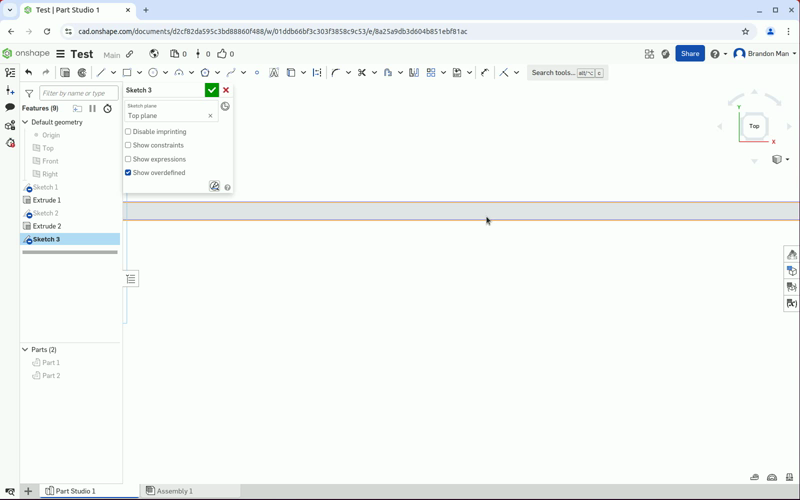
scroll(6)
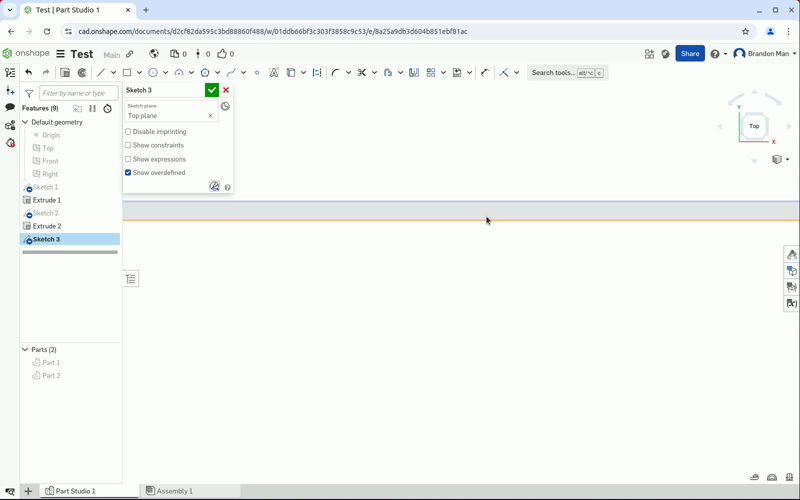
scroll(6)
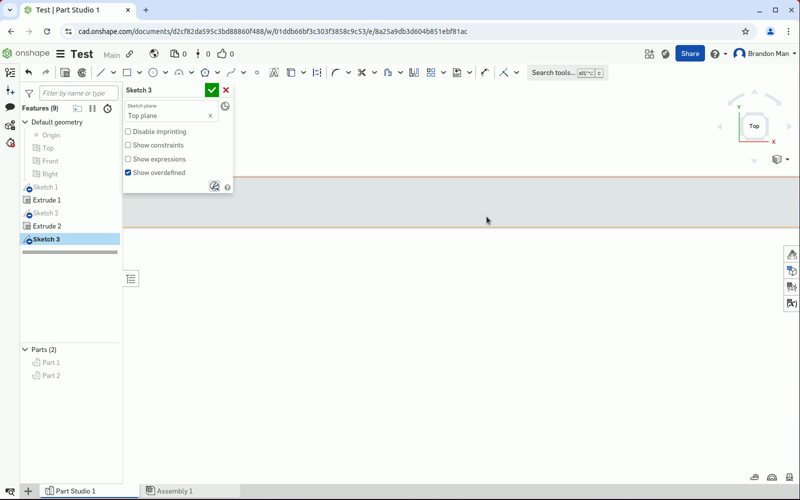
click(486, 216)
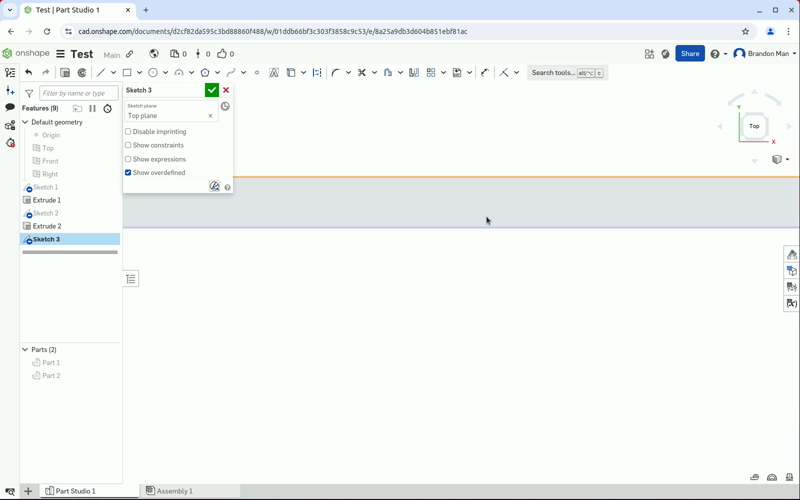
scroll(-6)
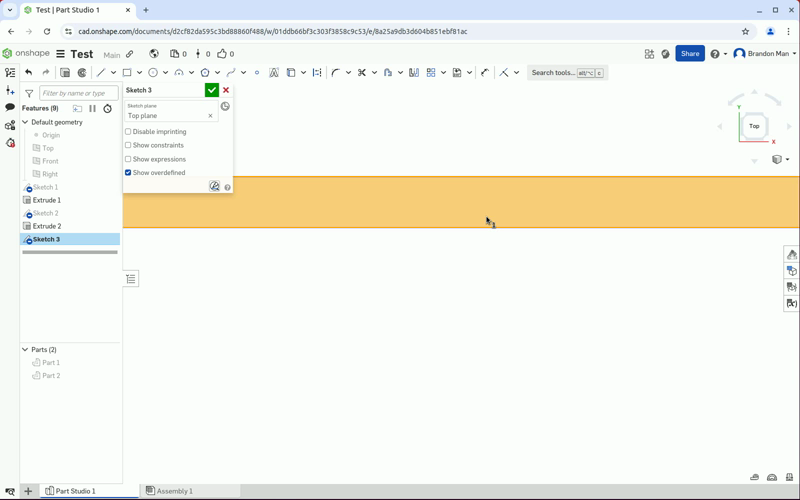
scroll(-6)
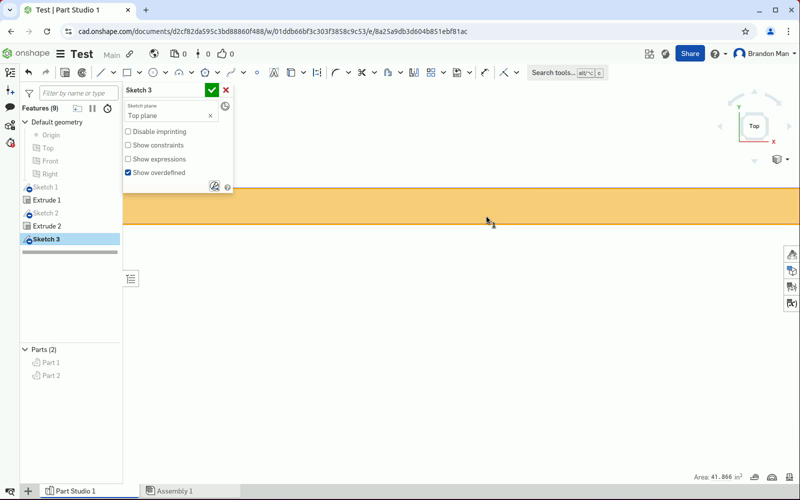
scroll(-6)
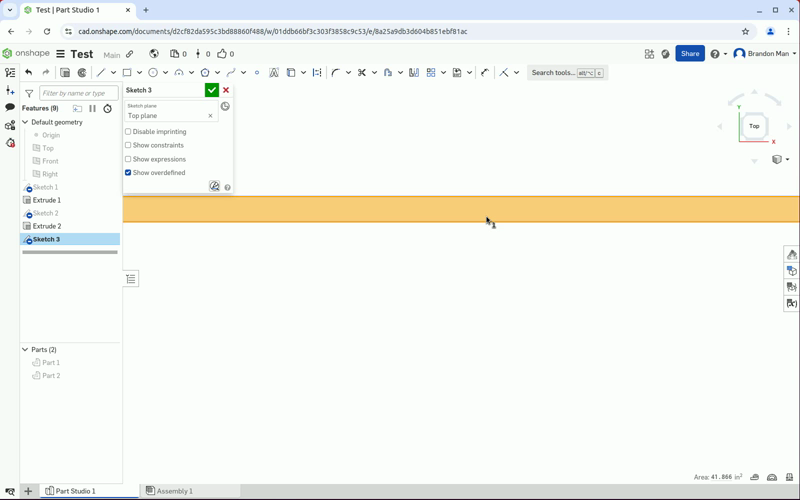
scroll(-6)
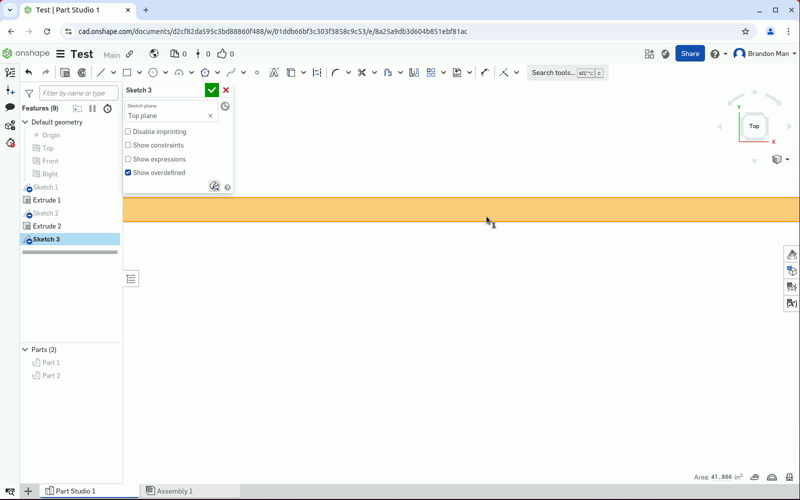
scroll(-6)
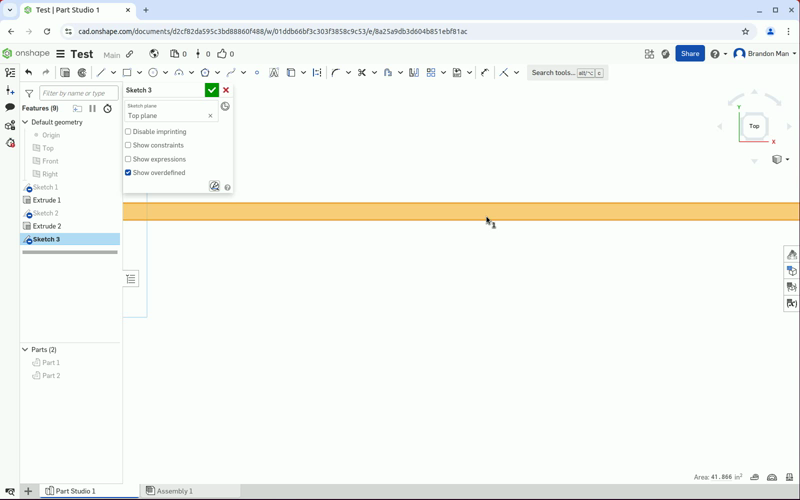
scroll(-6)
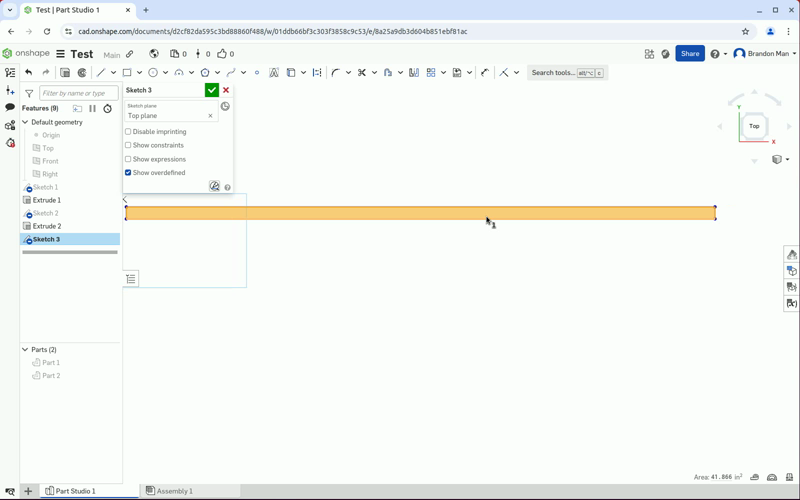
scroll(-6)
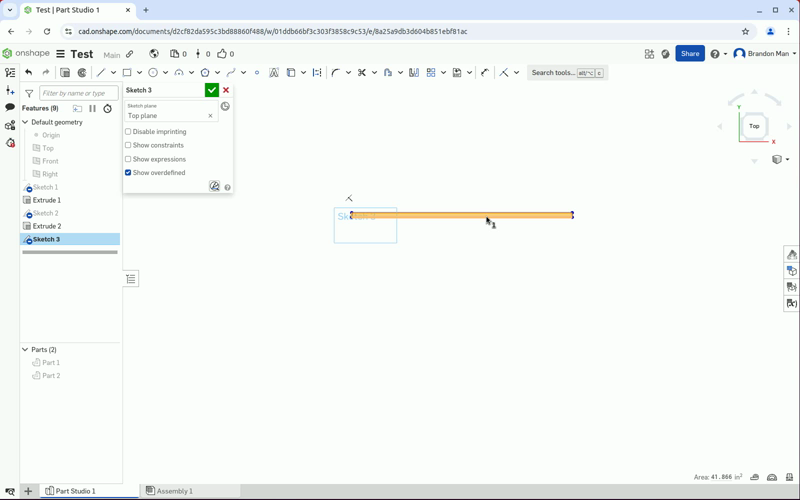
mouse_move(73, 352)
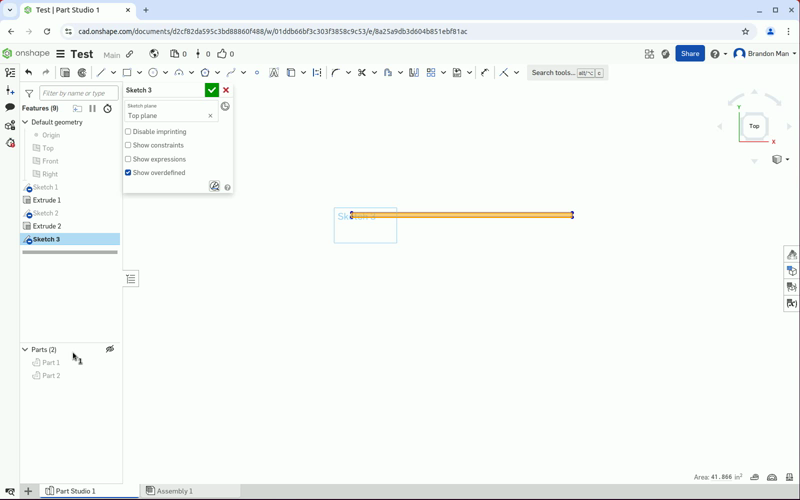
key(shift+y)
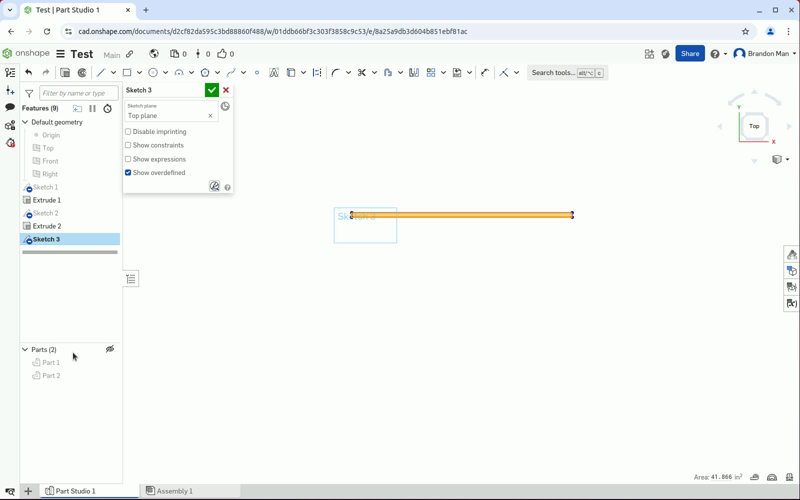
key(shift+e)
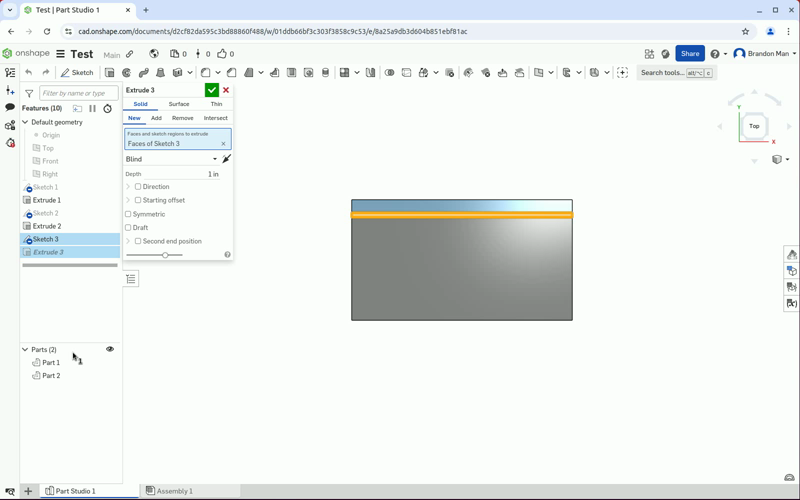
mouse_move(143, 106)
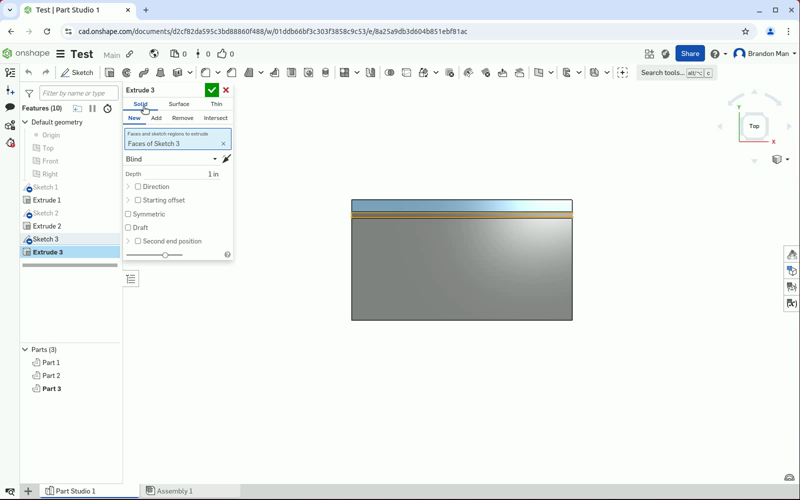
click(143, 106)
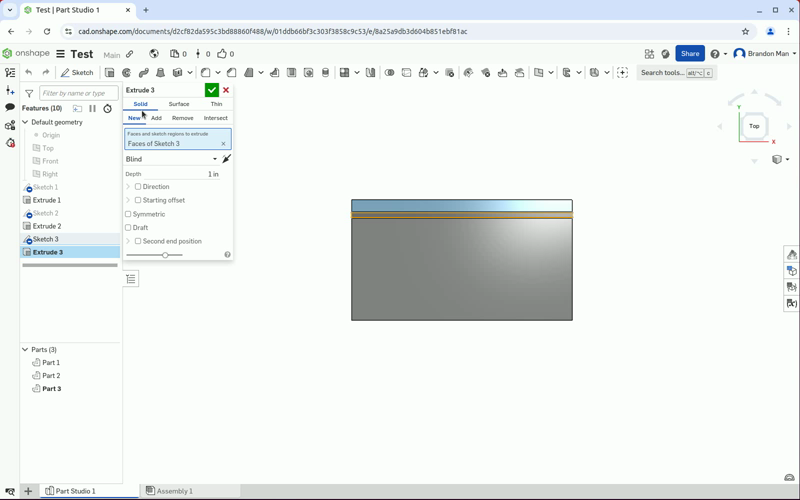
mouse_move(137, 120)
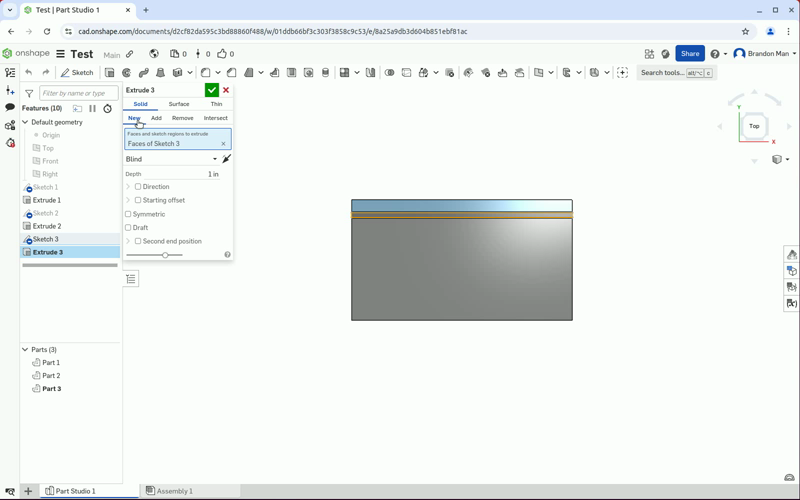
click(137, 120)
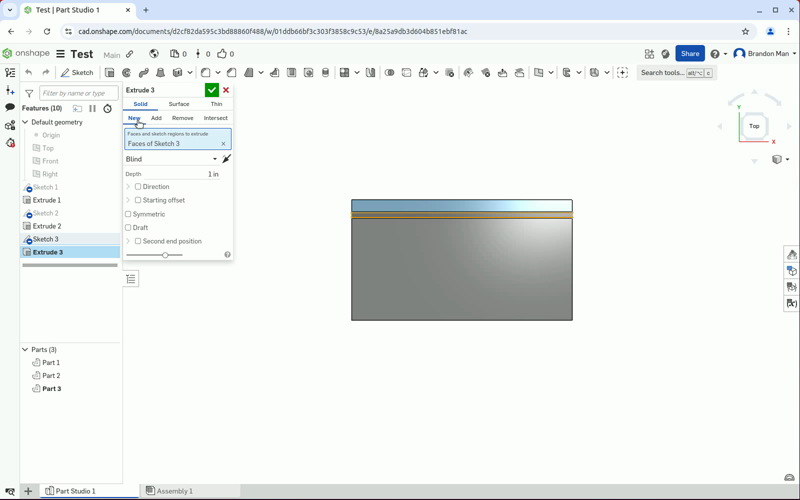
key(tab, 4)
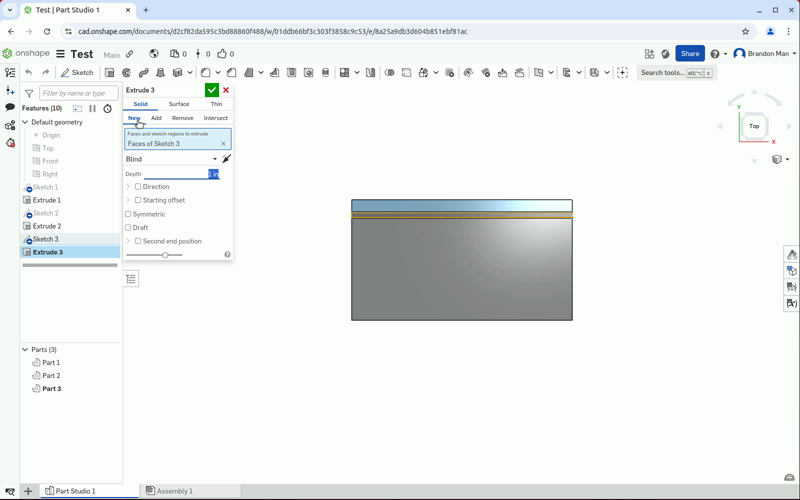
text(3.37)
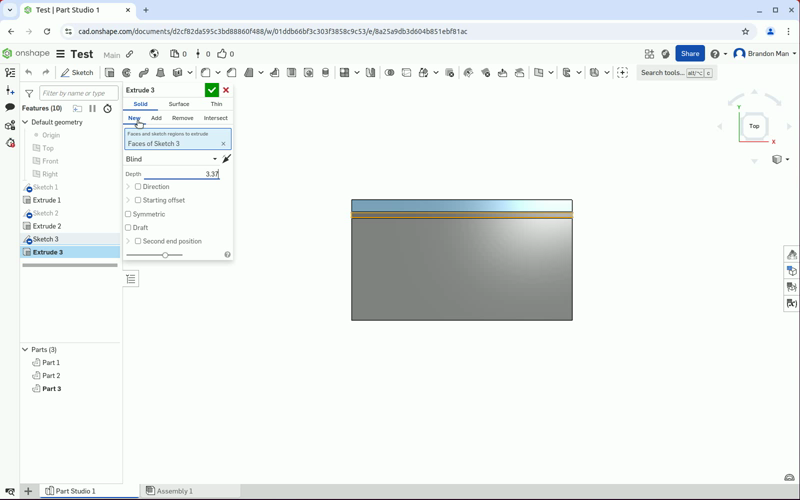
key(enter)
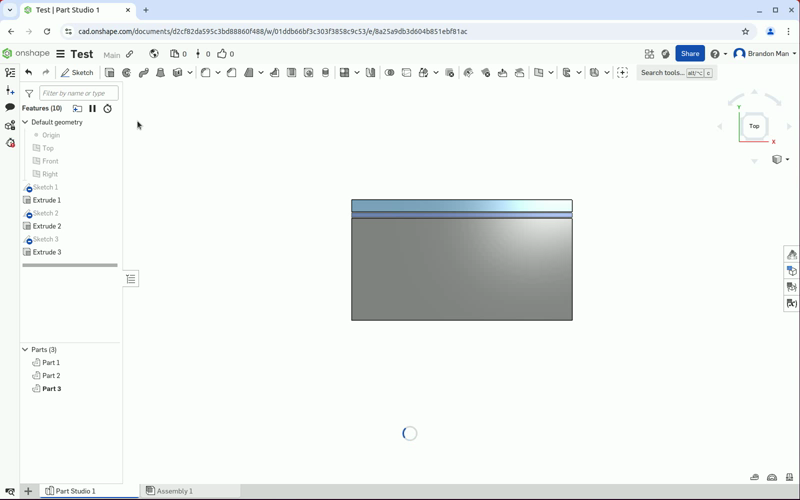
key(shift+h)
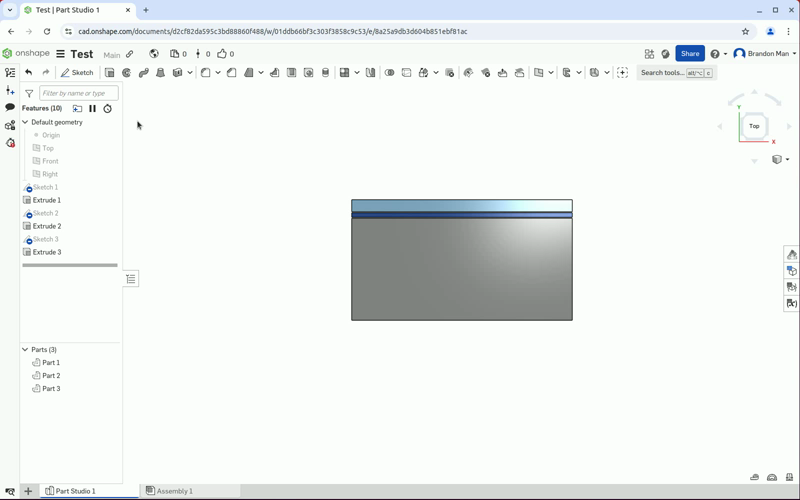
key(shift+h)
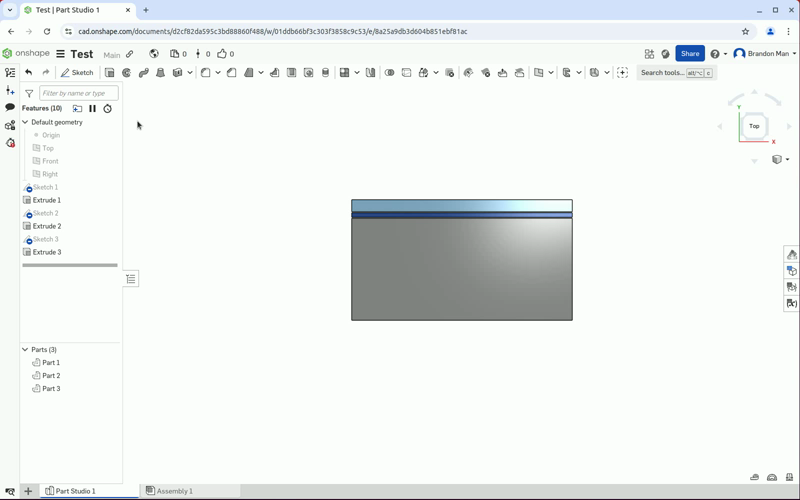
mouse_move(73, 189)
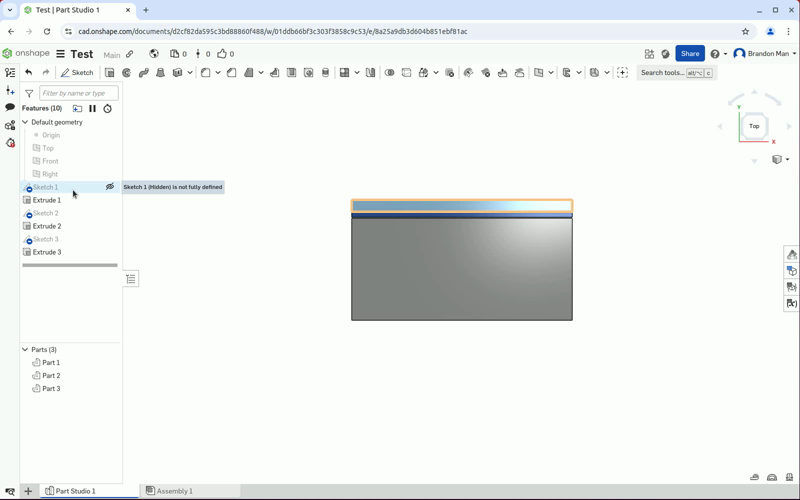
click(73, 189)
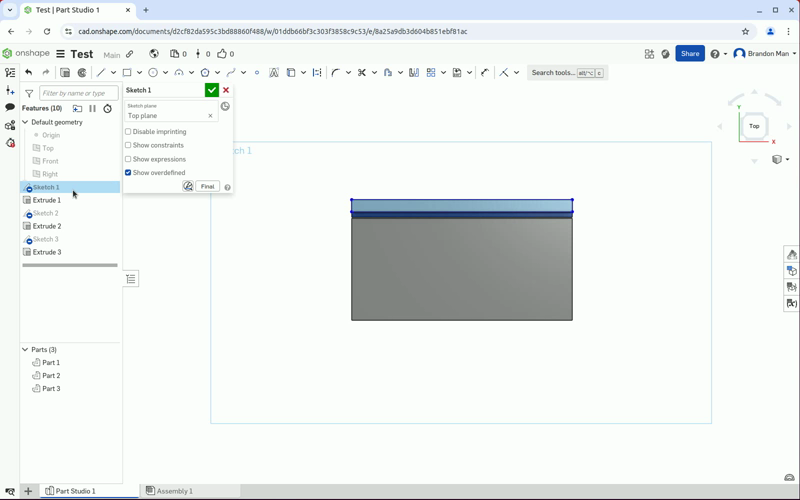
mouse_move(229, 92)
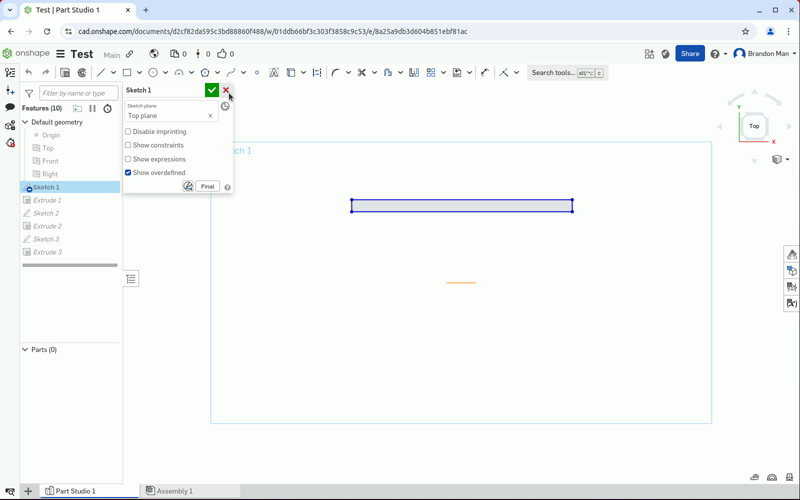
click(229, 92)
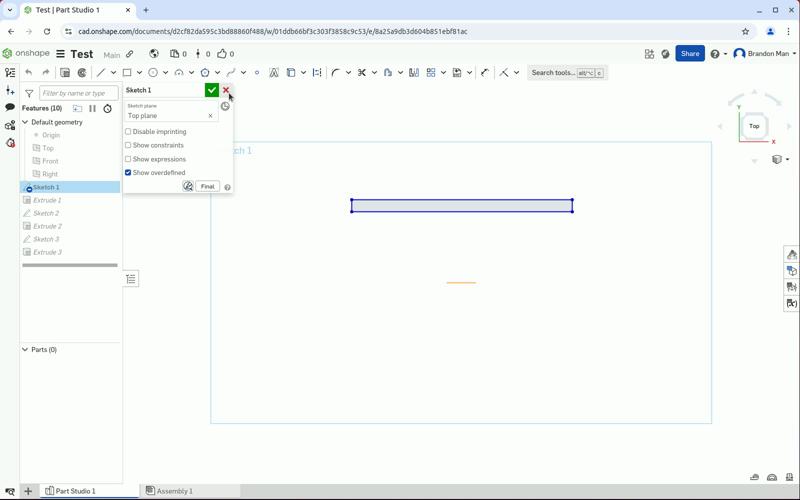
key(shift+s)
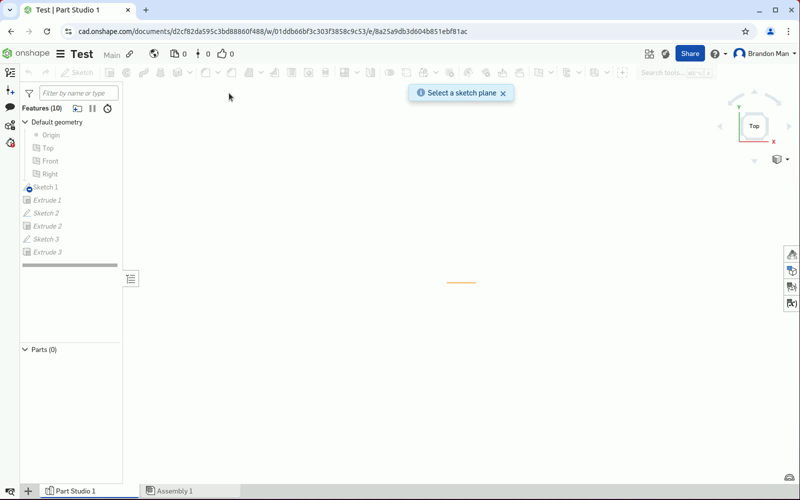
mouse_move(73, 150)
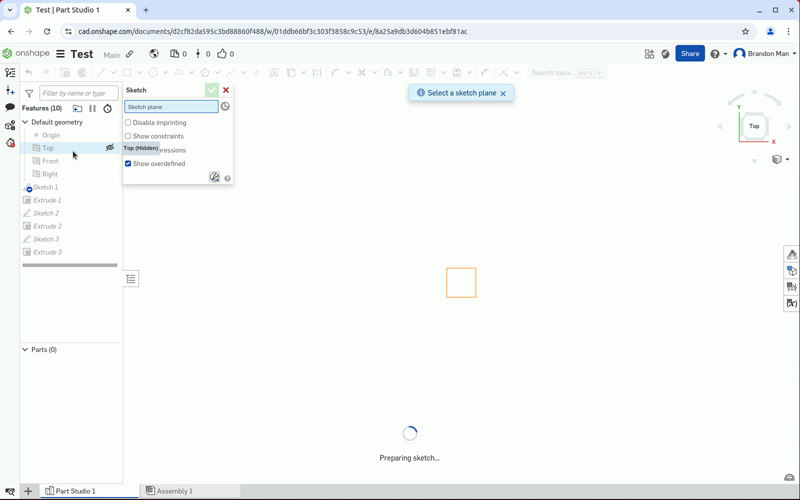
click(73, 150)
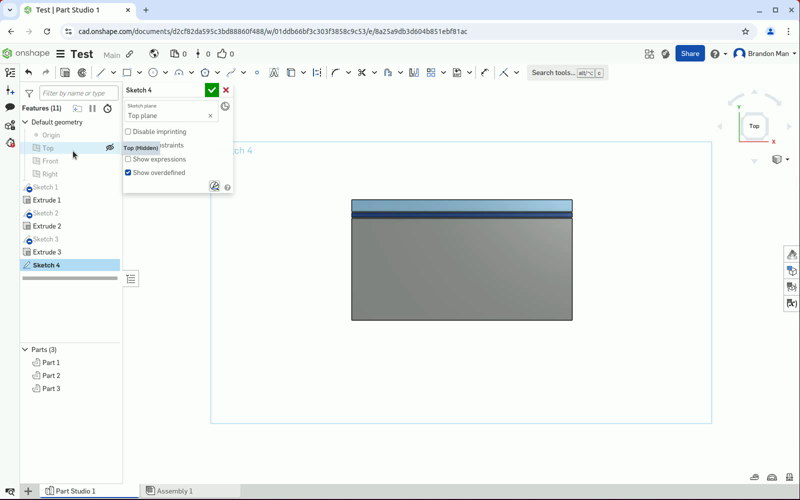
mouse_move(73, 352)
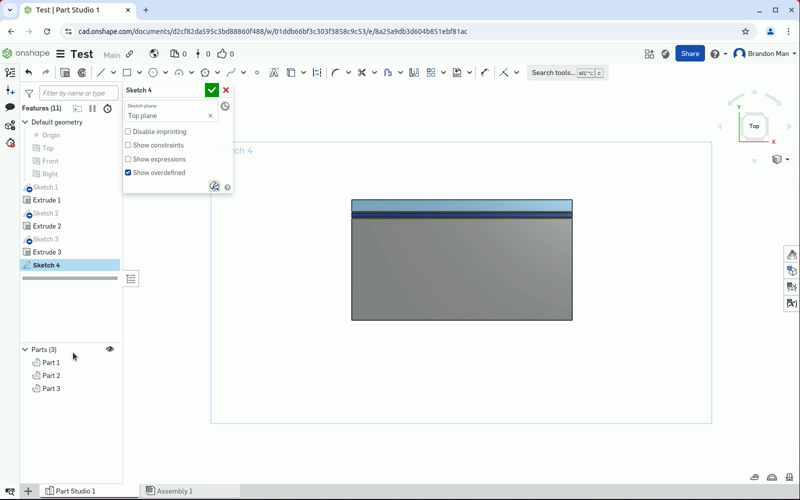
key(y)
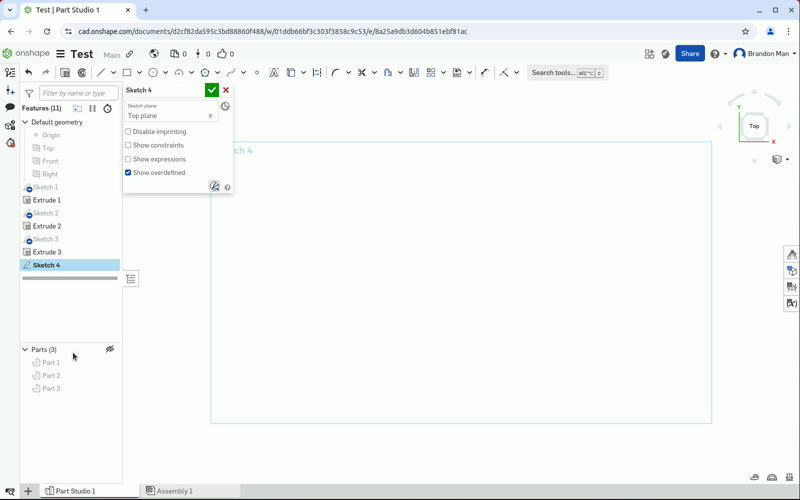
key(l)
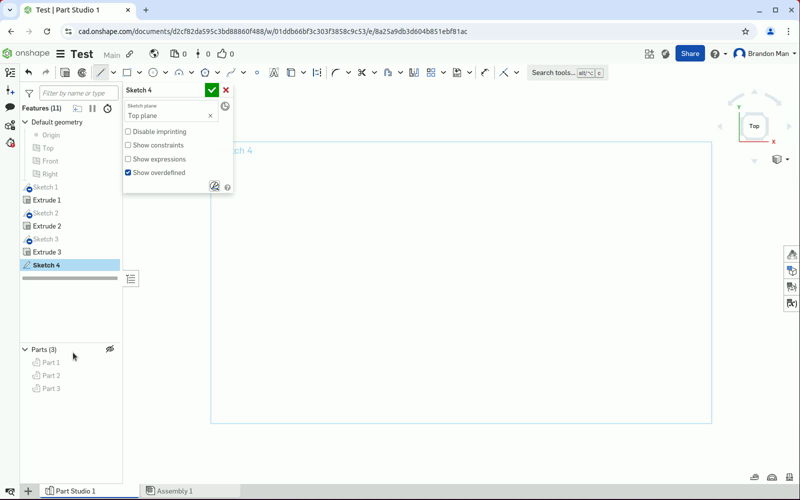
key_down(shift)
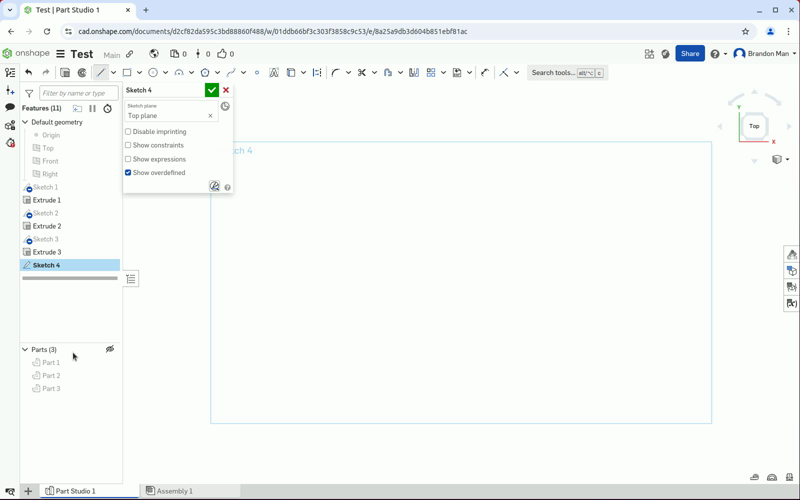
mouse_move(351, 325)
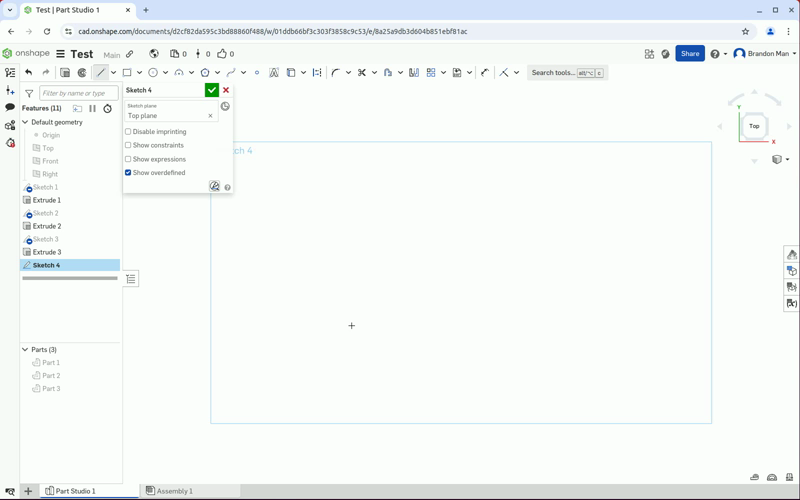
click(351, 325)
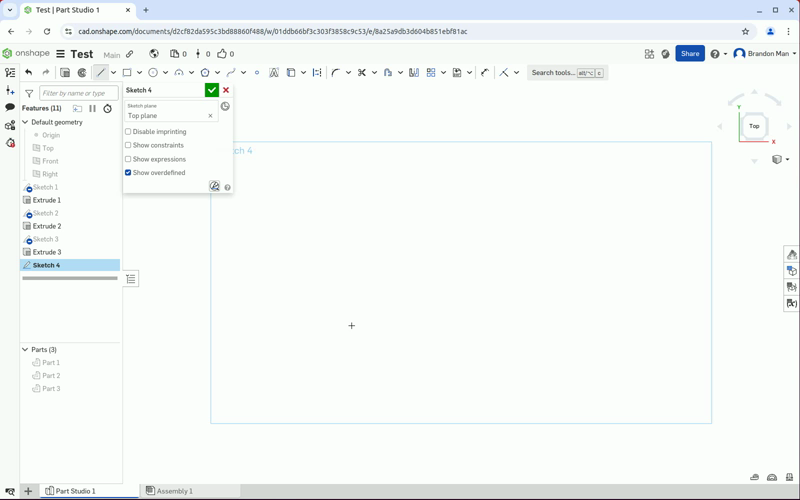
key_up(shift)
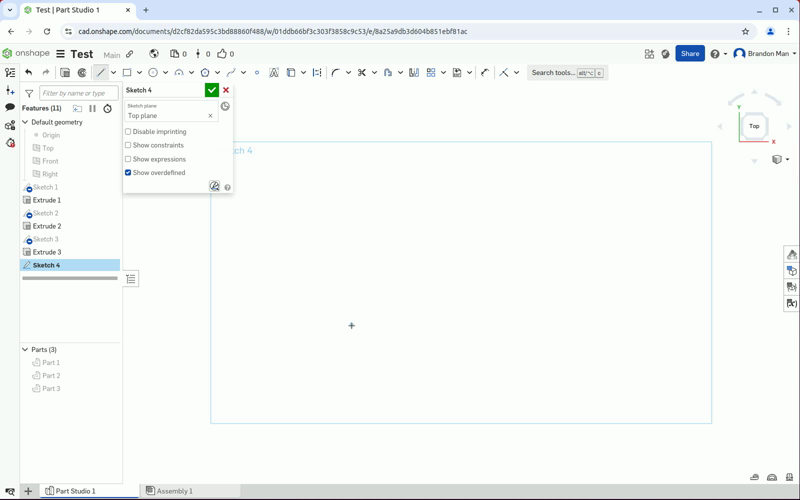
key_down(shift)
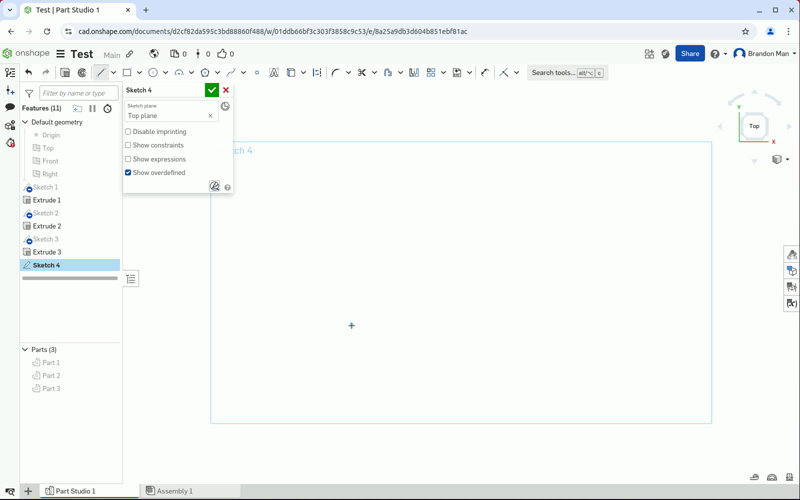
mouse_move(572, 325)
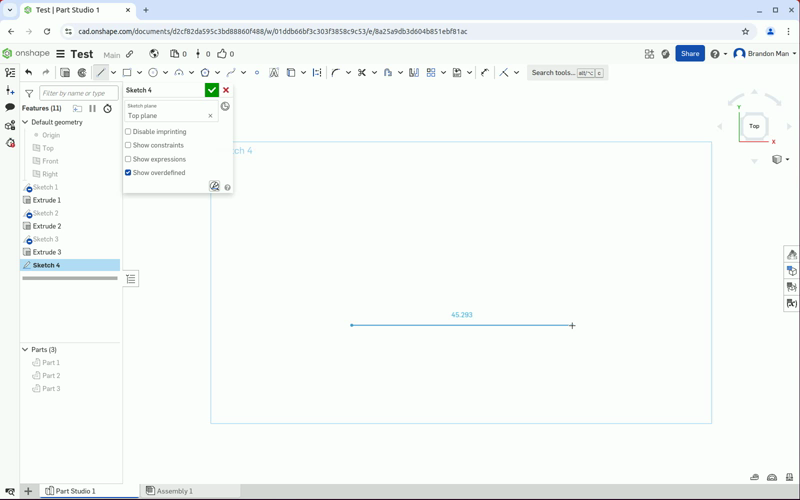
click(572, 325)
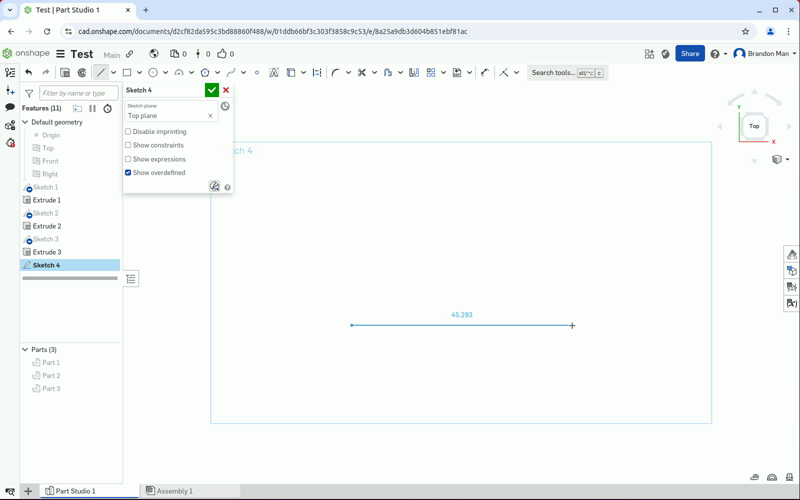
key_up(shift)
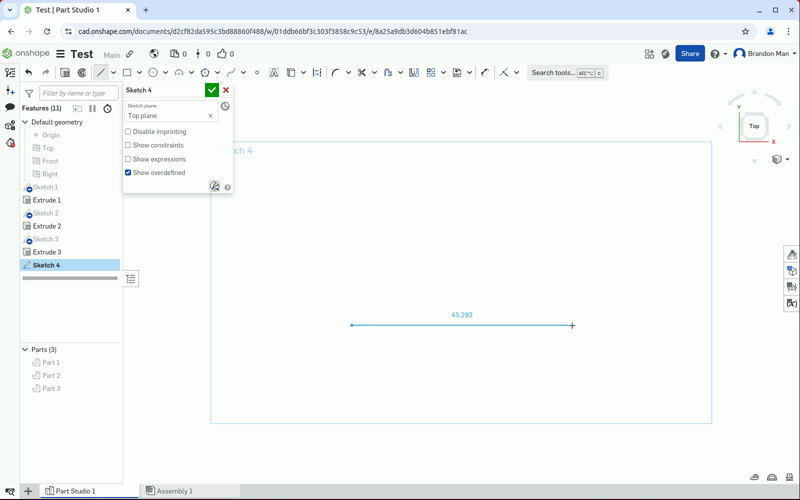
key_down(shift)
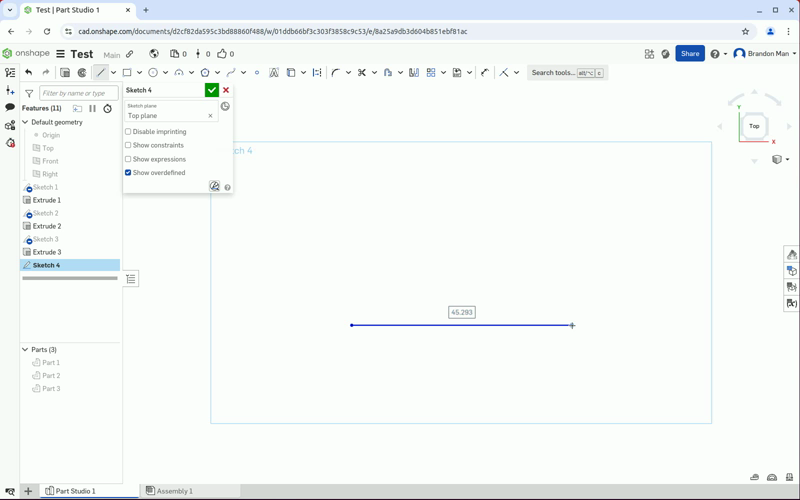
mouse_move(589, 325)
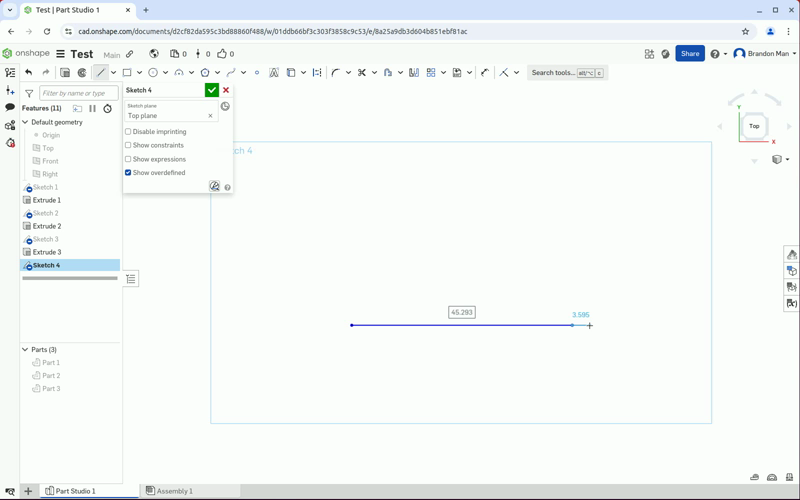
mouse_move(572, 320)
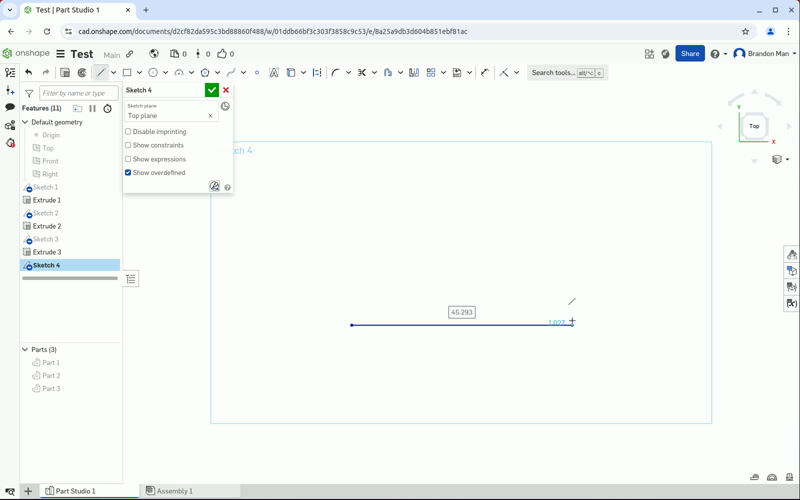
scroll(6)
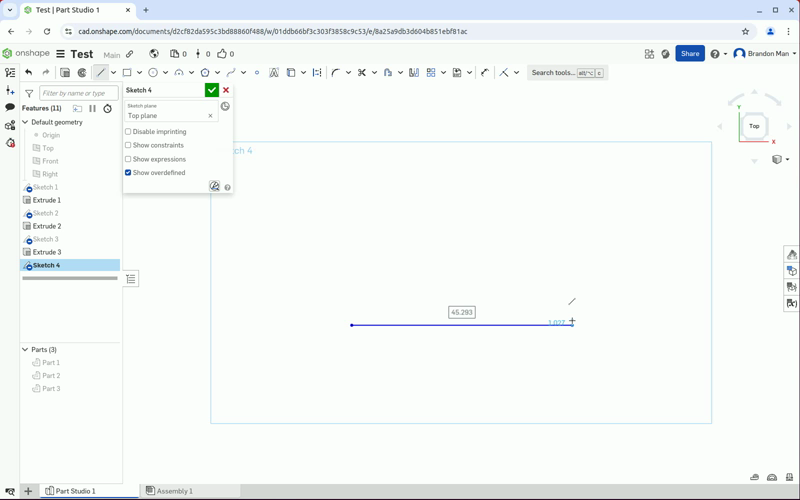
scroll(6)
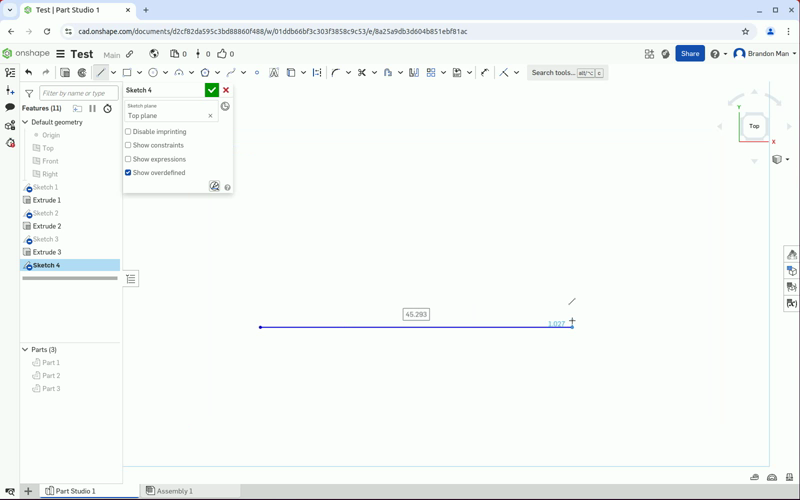
scroll(6)
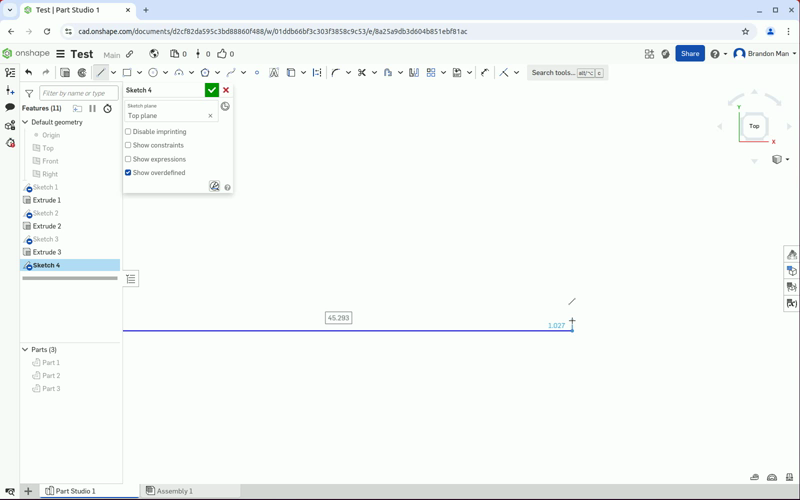
scroll(6)
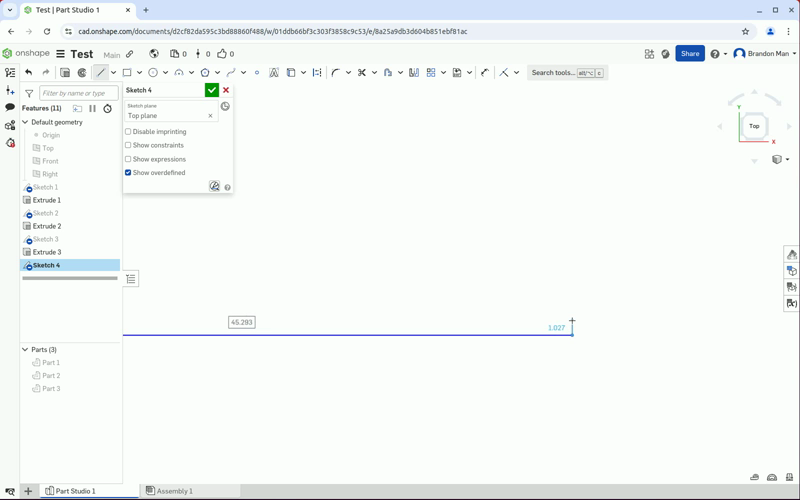
scroll(6)
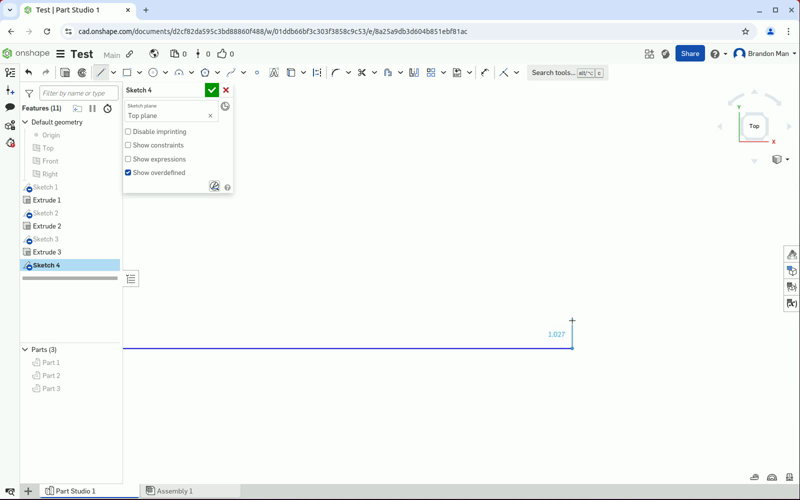
scroll(6)
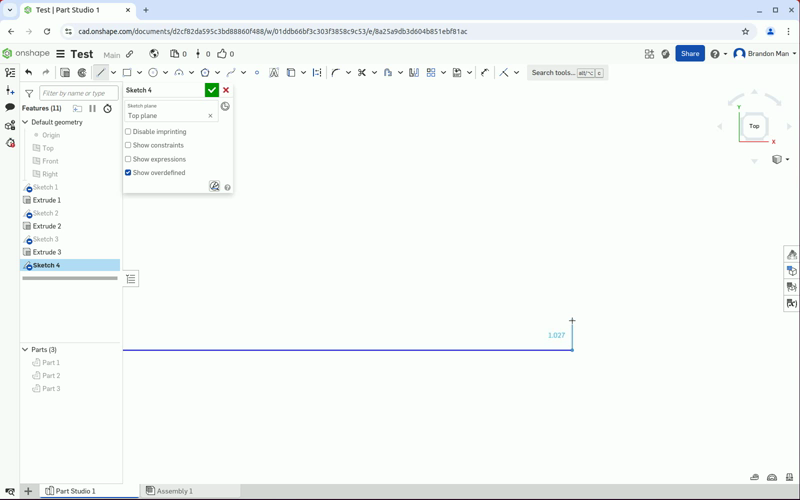
scroll(6)
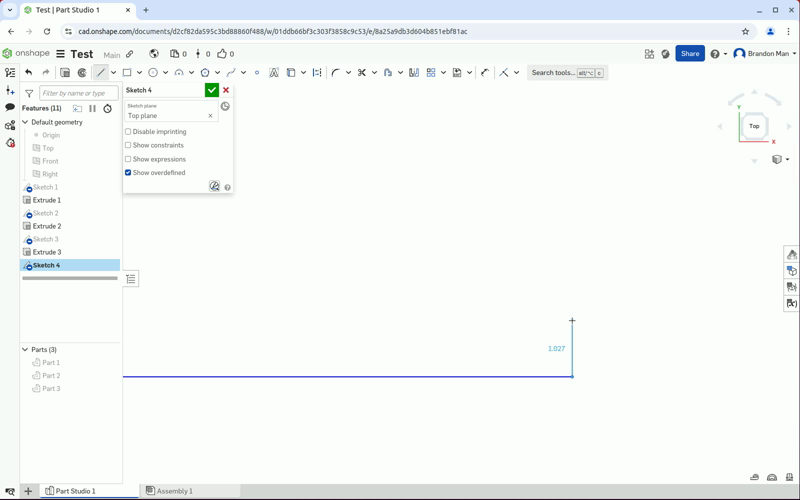
click(572, 320)
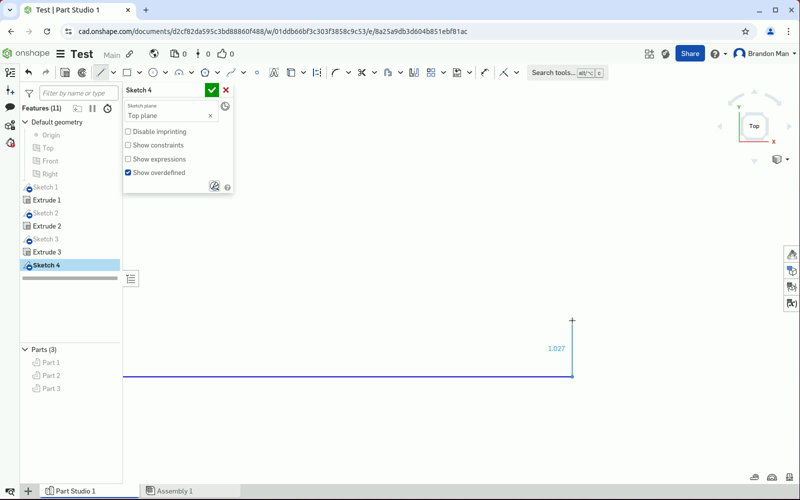
scroll(-6)
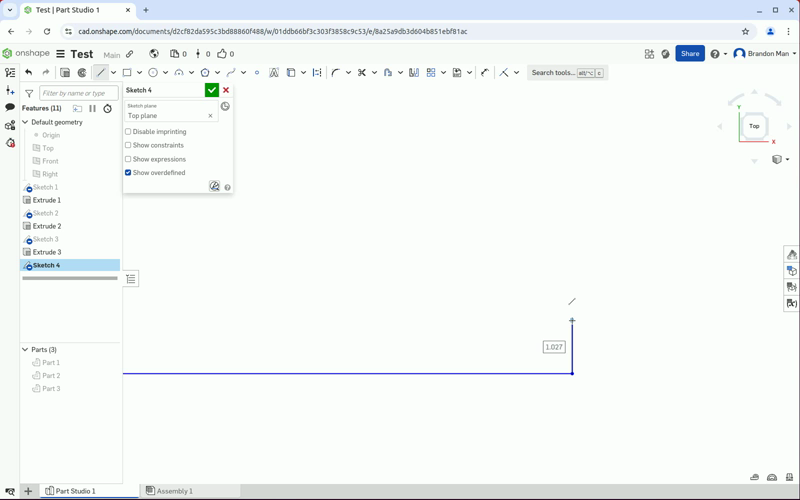
scroll(-6)
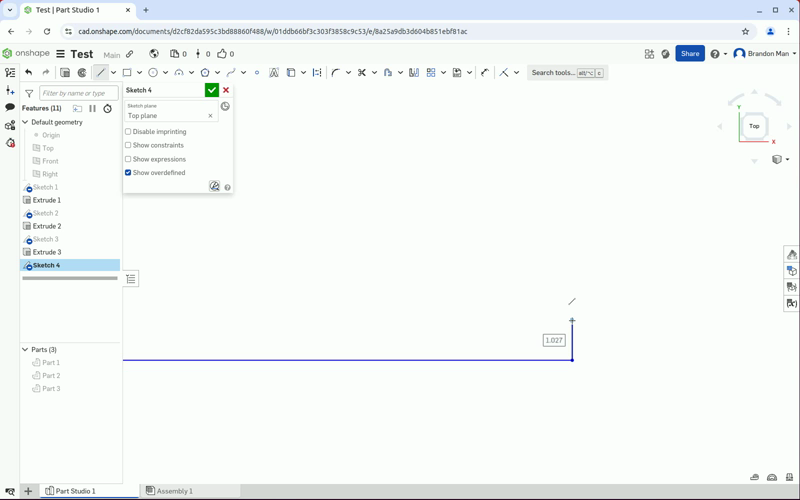
scroll(-6)
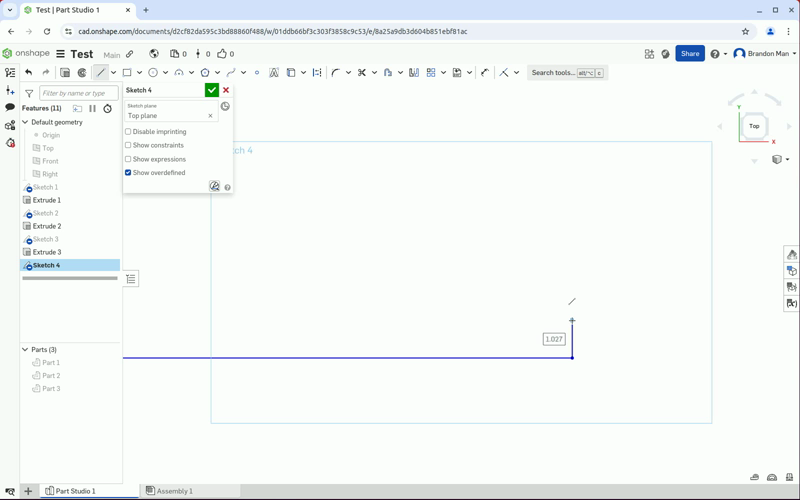
scroll(-6)
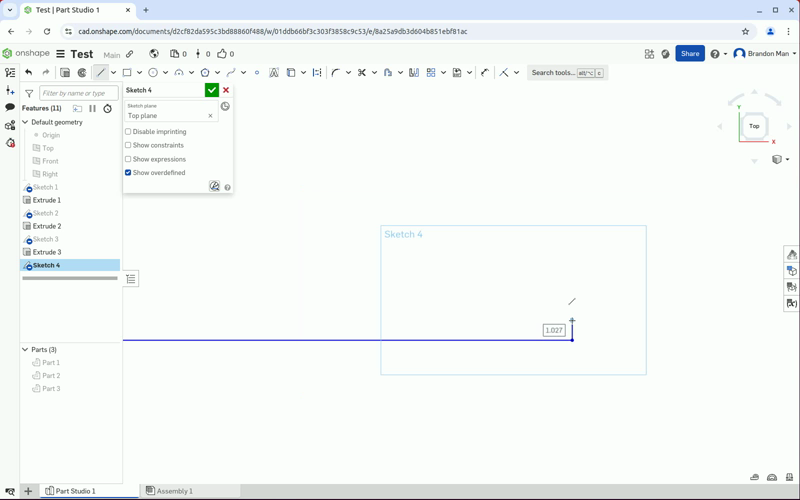
scroll(-6)
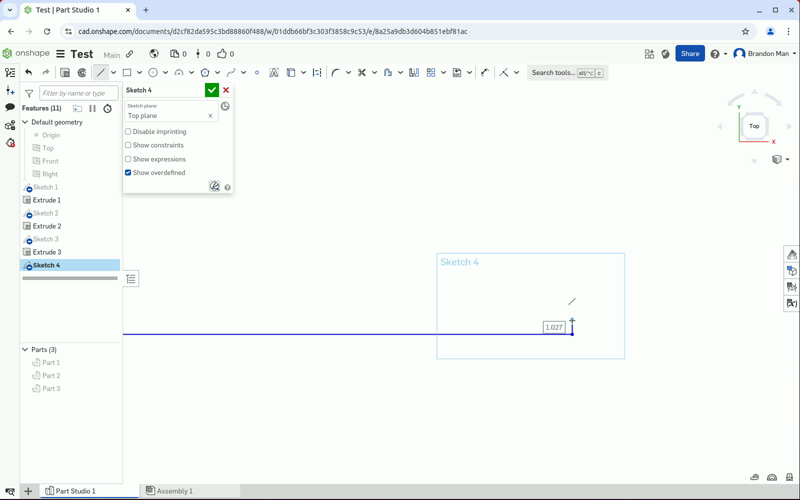
scroll(-6)
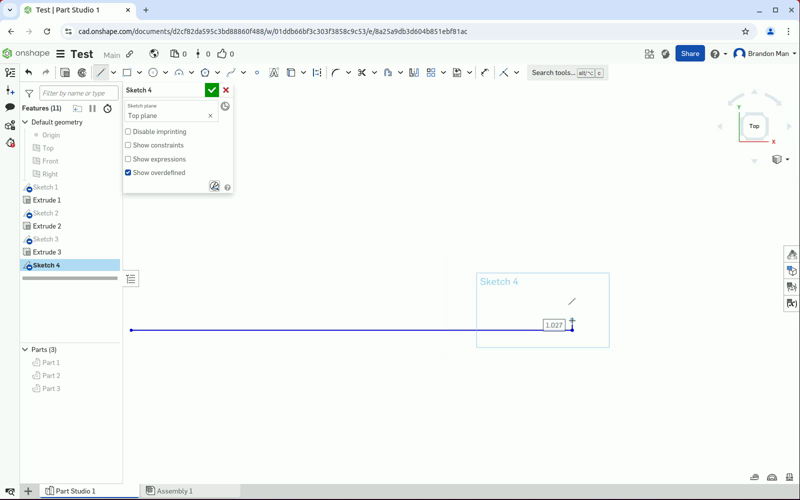
scroll(-6)
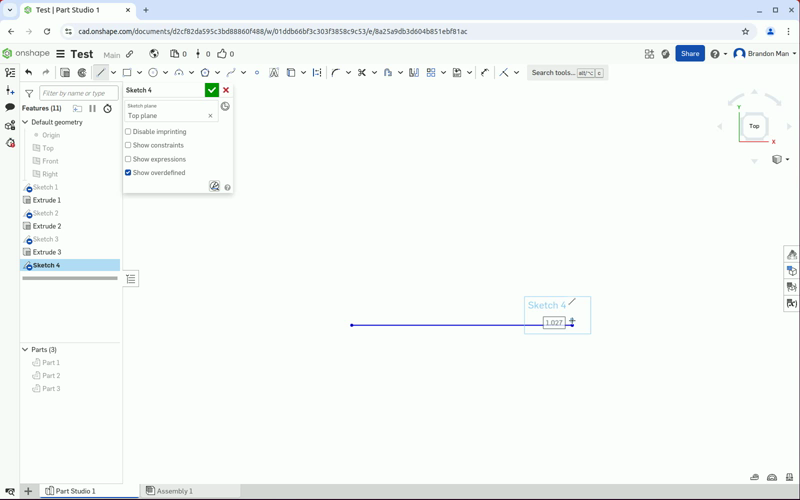
key_up(shift)
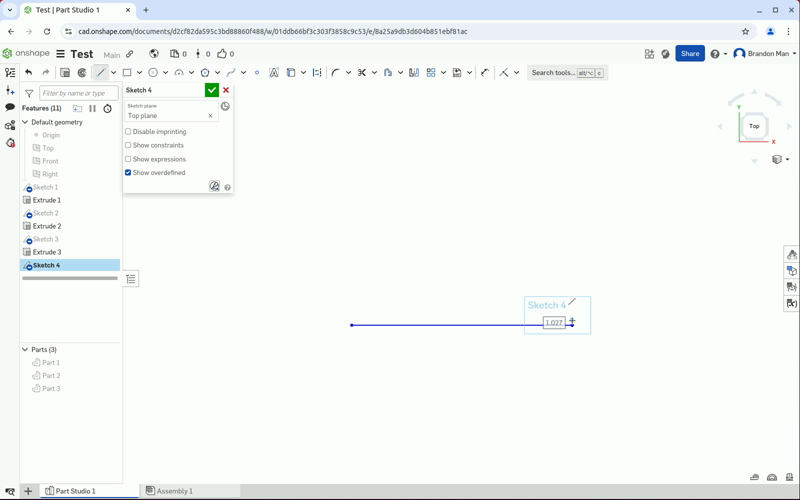
key_down(shift)
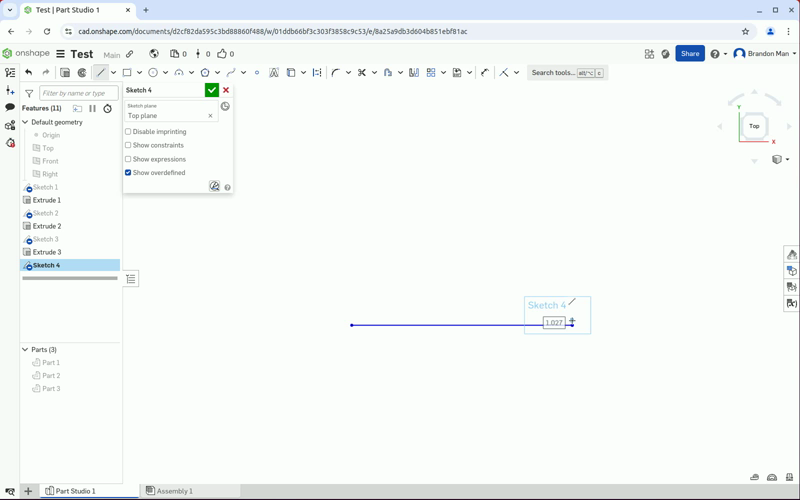
mouse_move(351, 320)
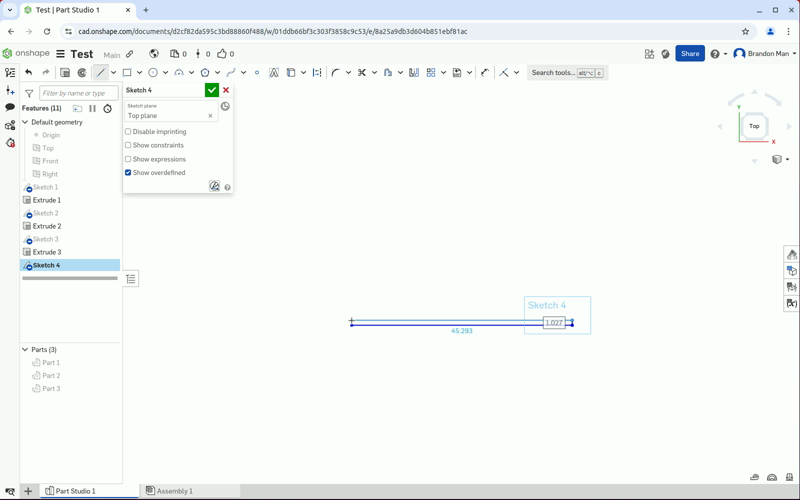
click(351, 320)
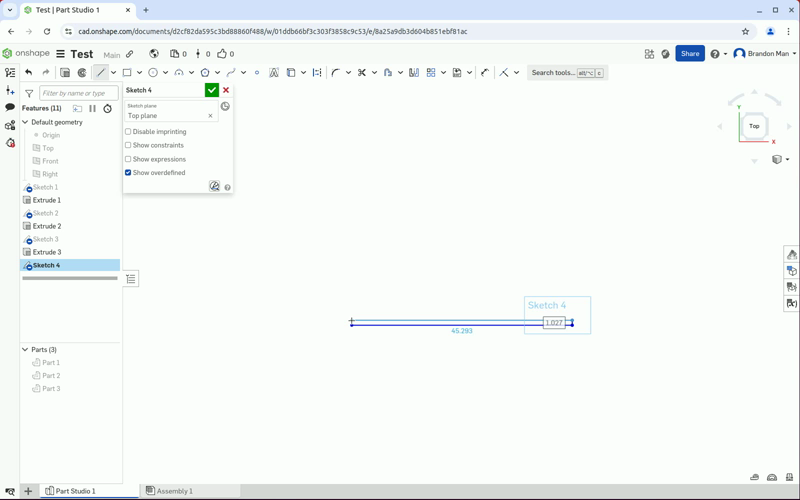
key_up(shift)
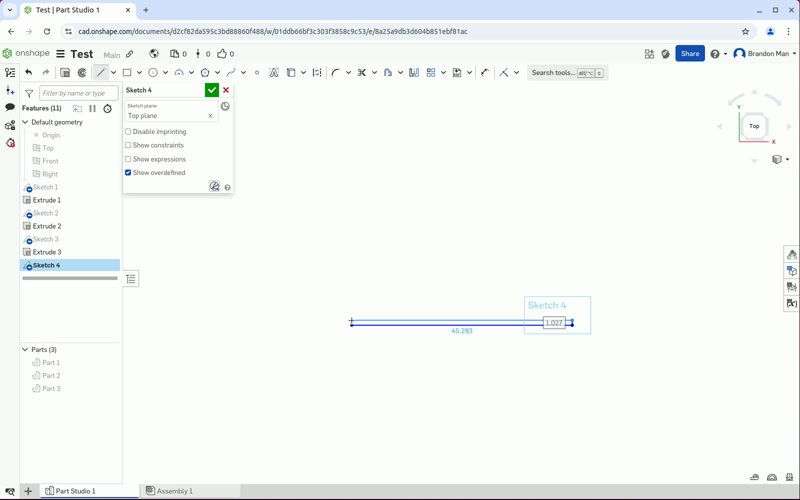
mouse_move(381, 320)
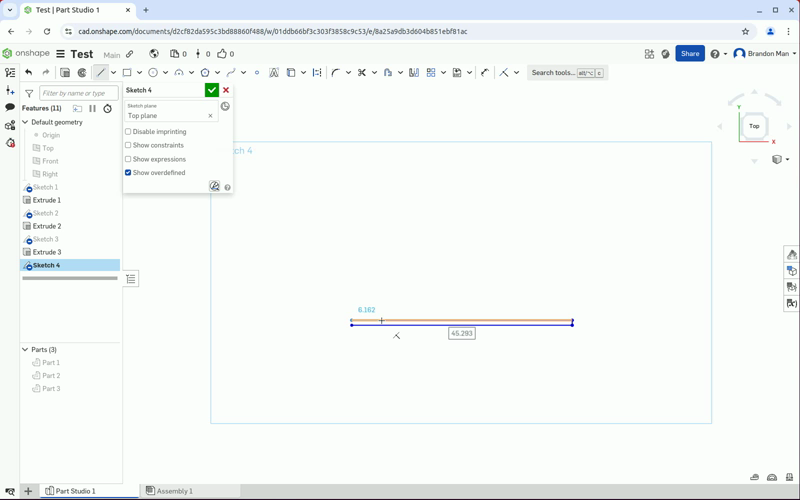
key_down(shift)
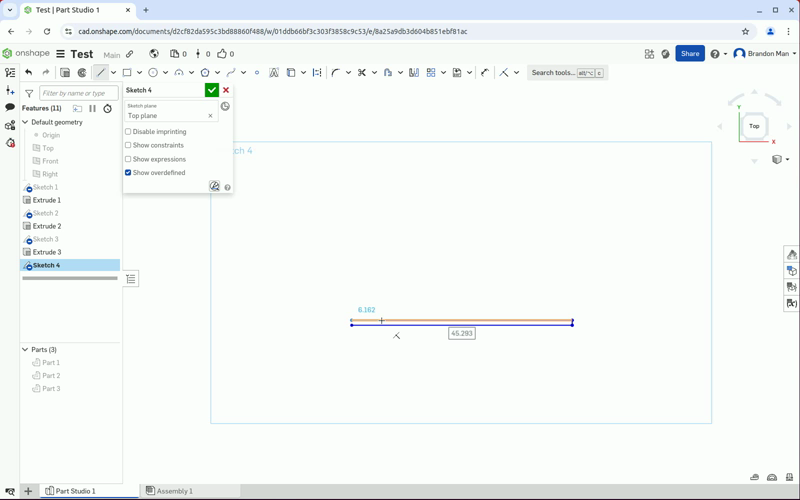
mouse_move(351, 325)
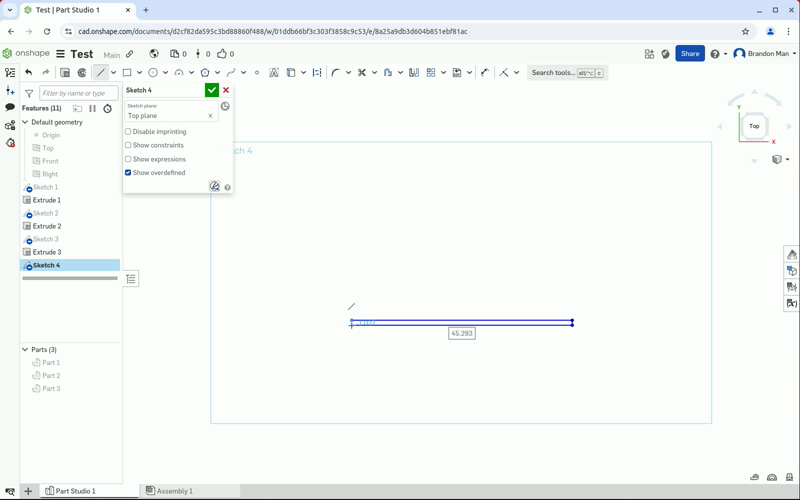
scroll(6)
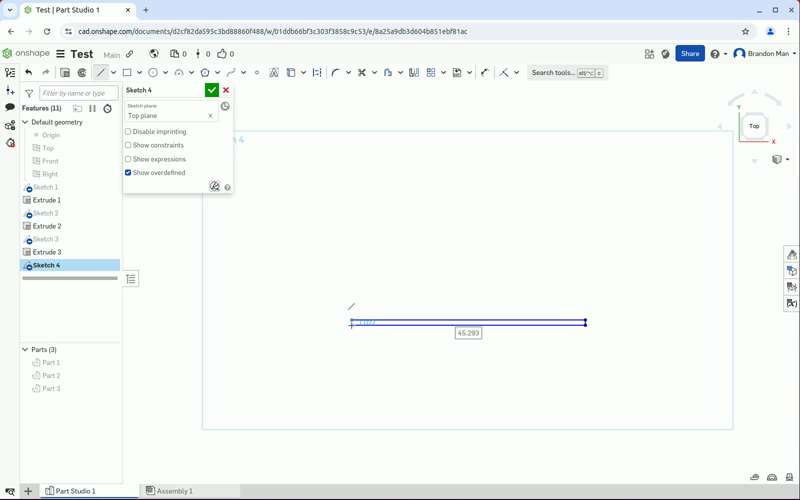
scroll(6)
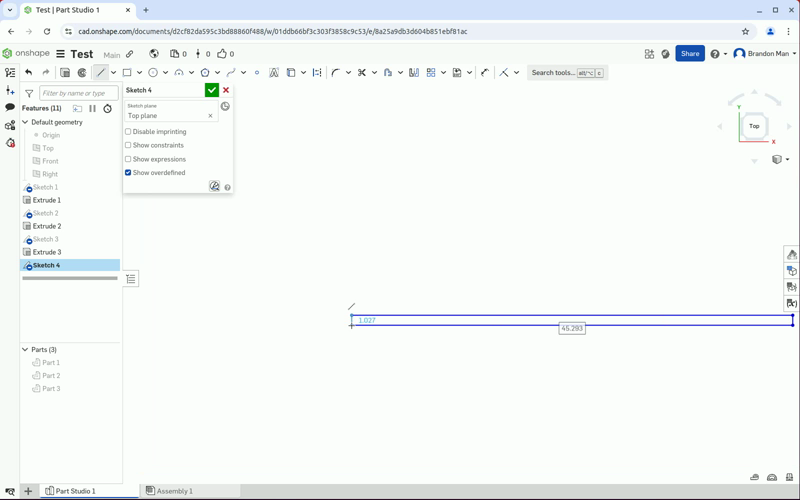
scroll(6)
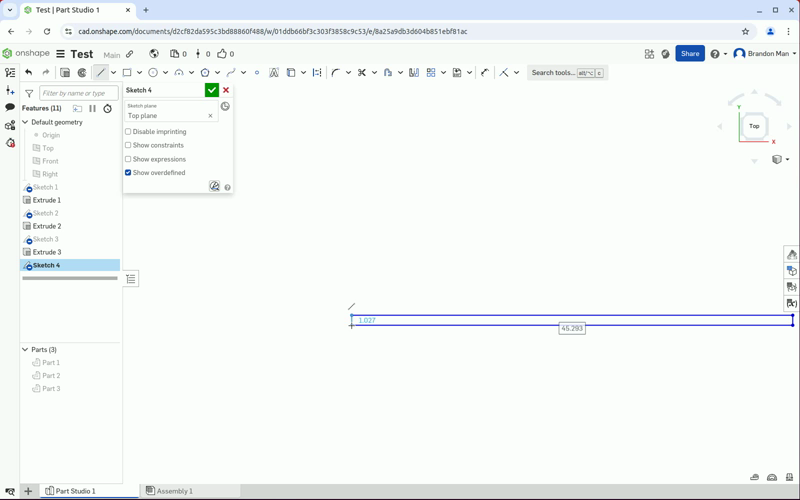
scroll(6)
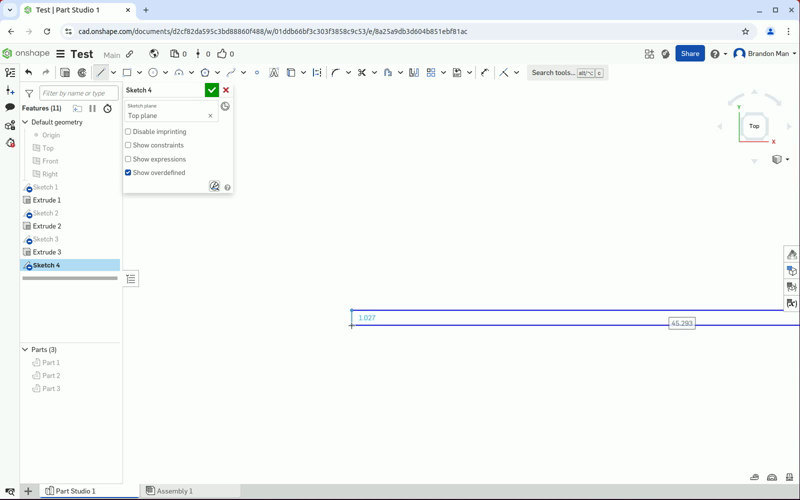
scroll(6)
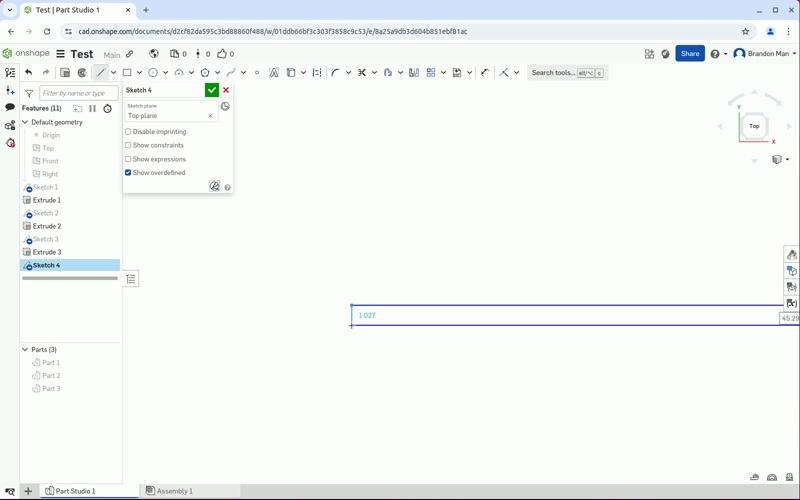
scroll(6)
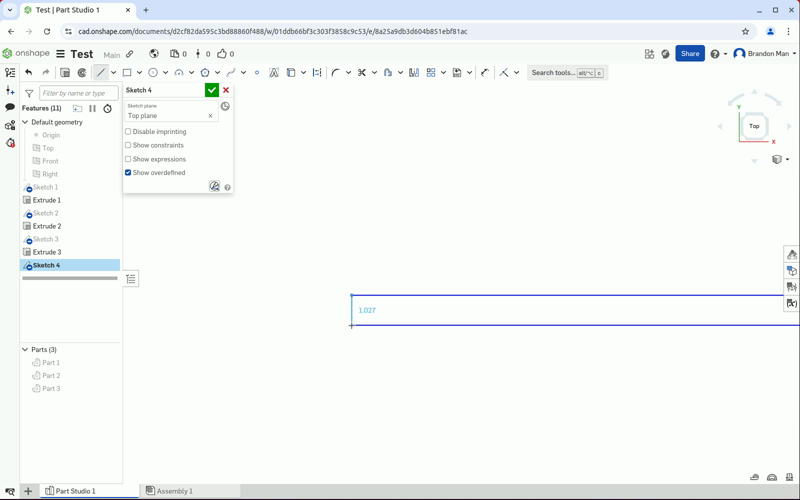
scroll(6)
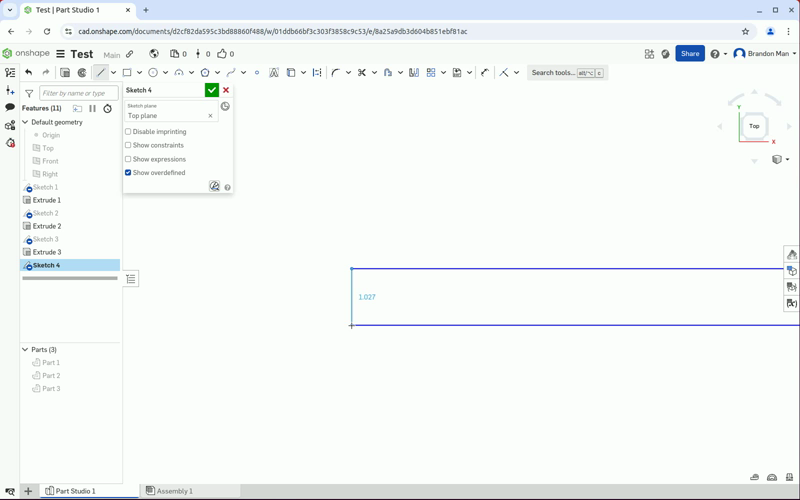
key_up(shift)
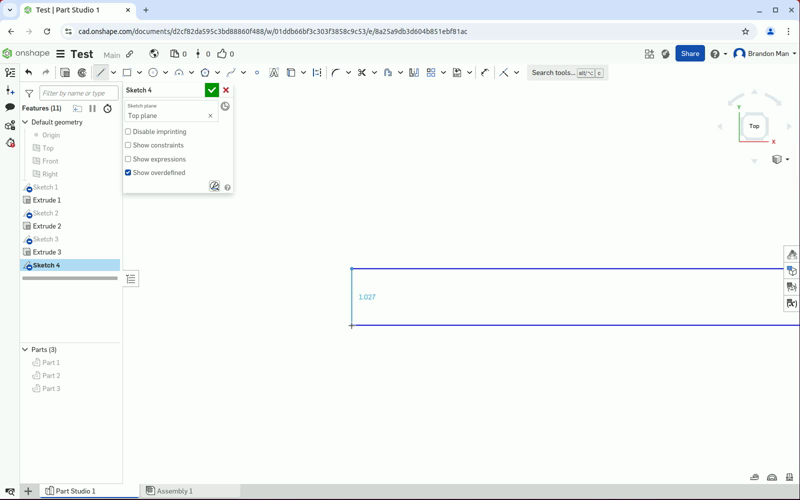
click(351, 325)
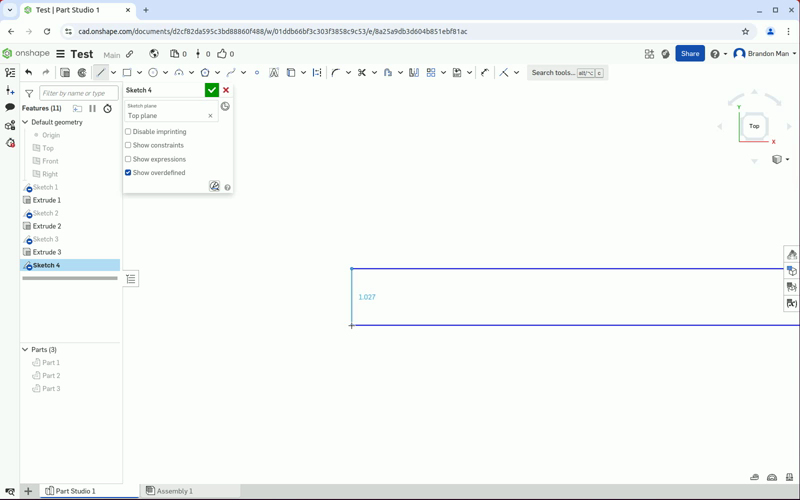
scroll(-6)
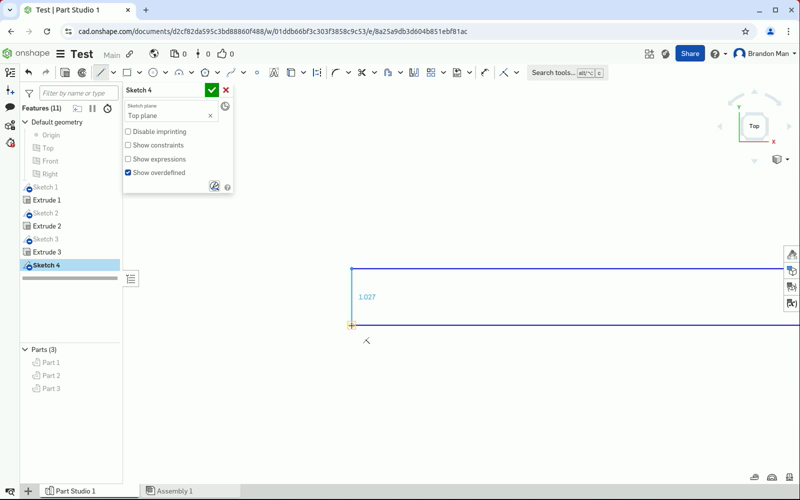
scroll(-6)
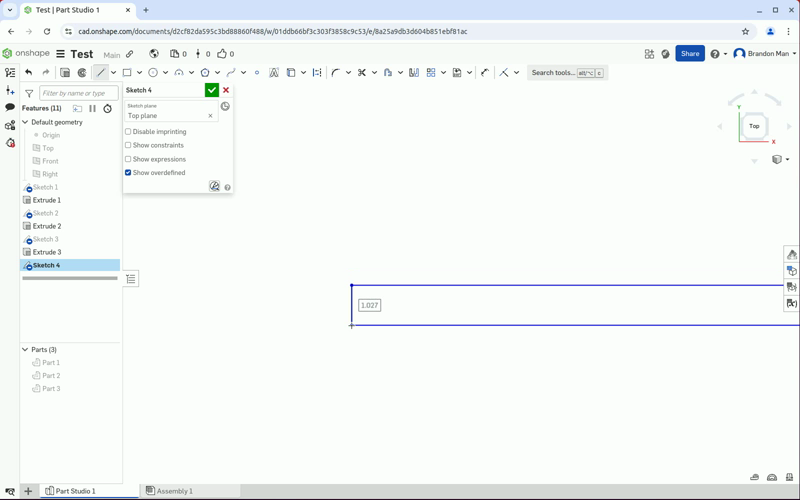
scroll(-6)
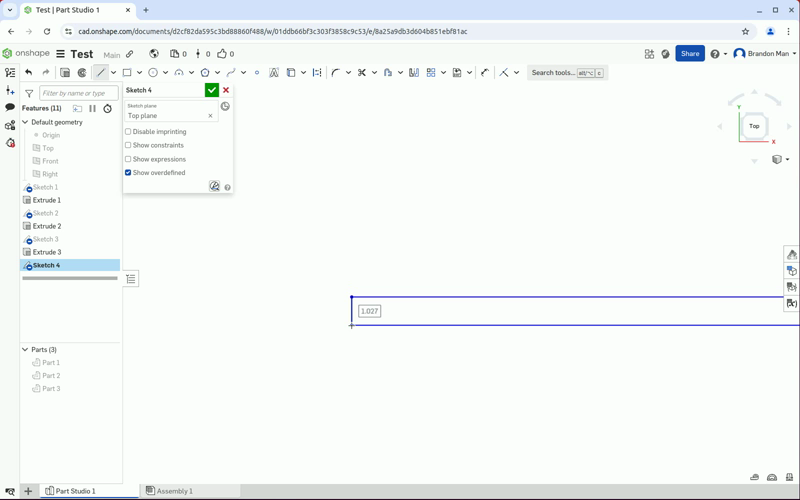
scroll(-6)
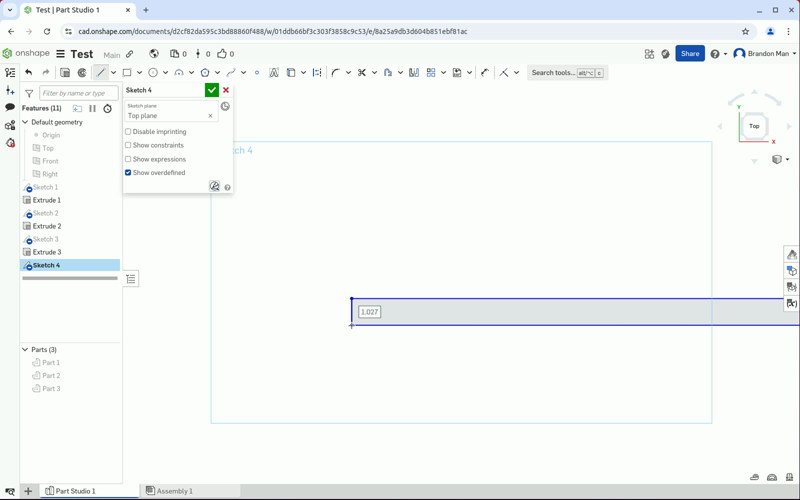
scroll(-6)
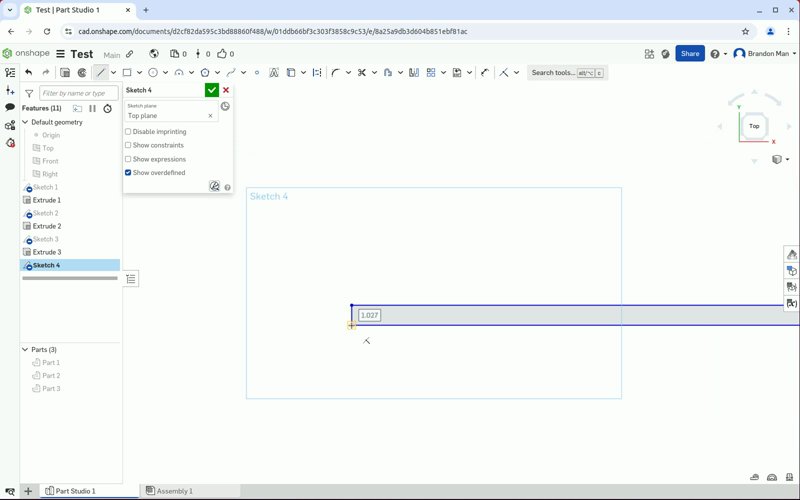
scroll(-6)
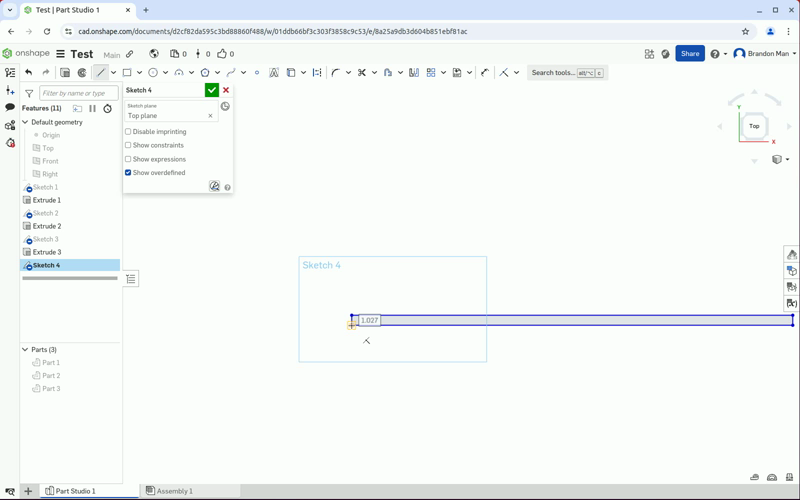
scroll(-6)
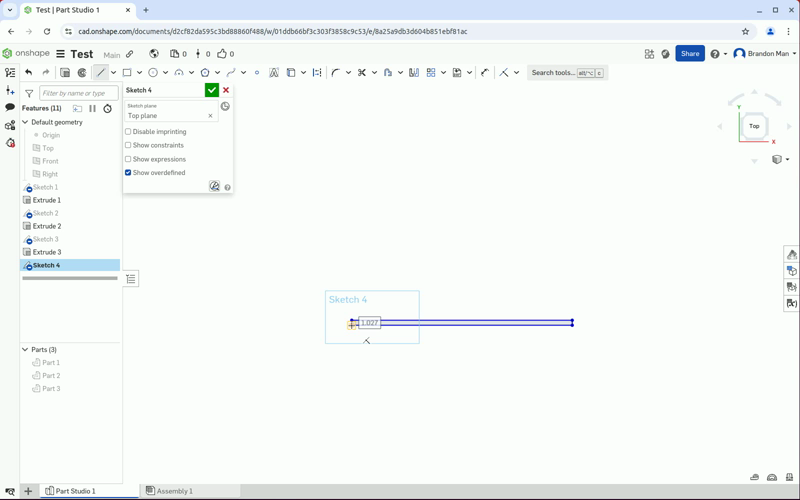
key(esc)
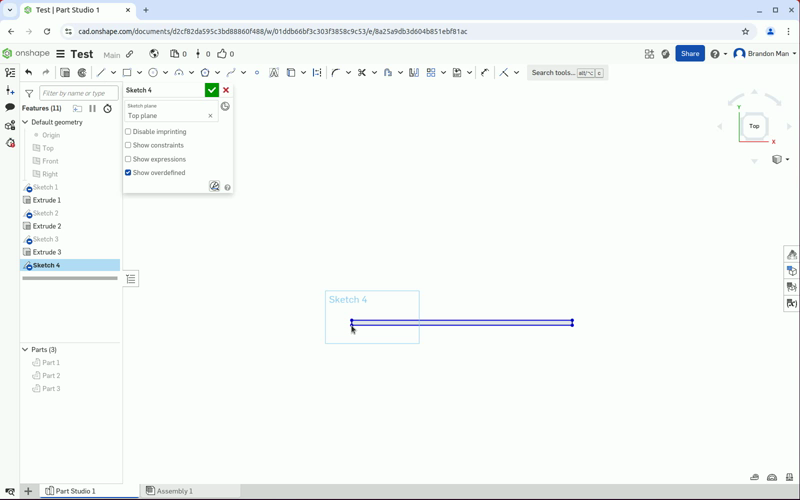
mouse_move(400, 323)
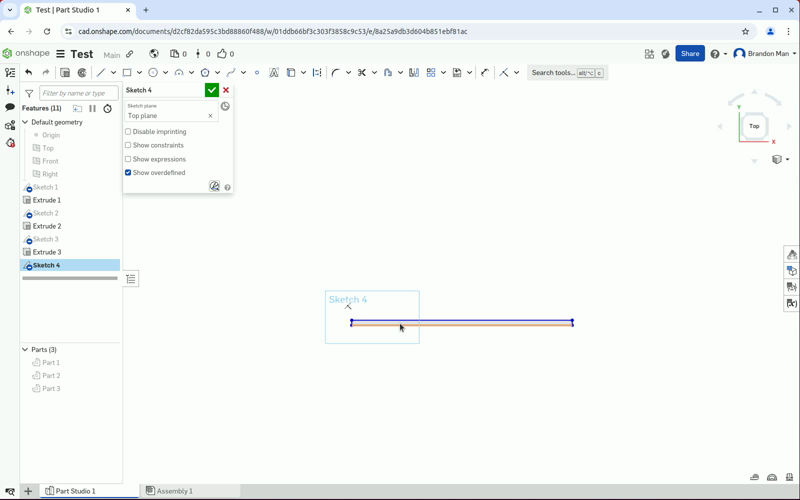
scroll(6)
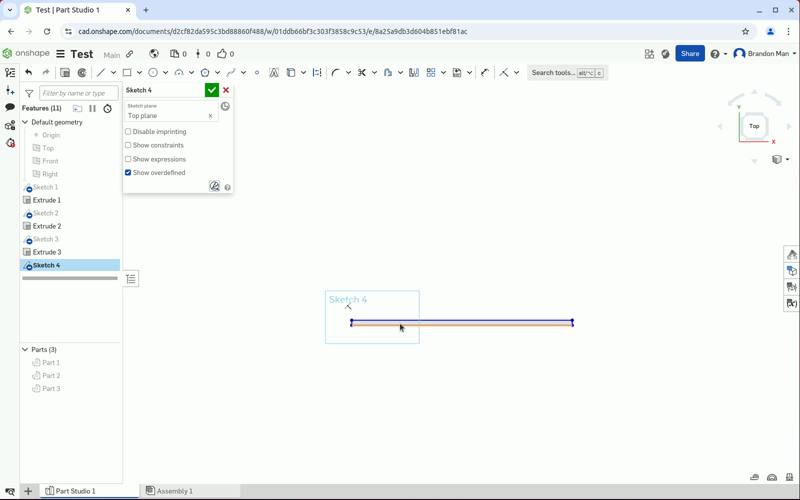
scroll(6)
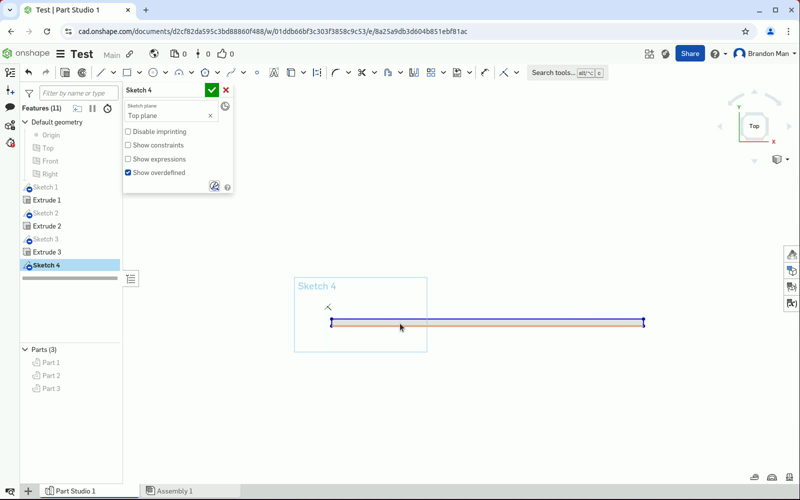
scroll(6)
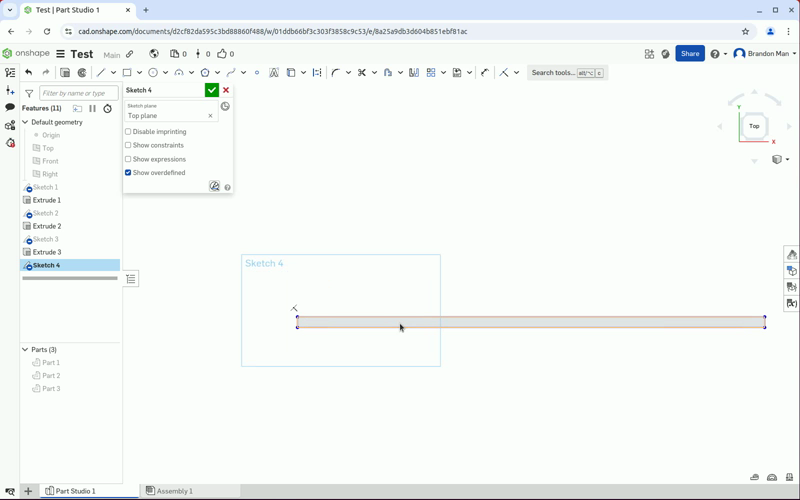
scroll(6)
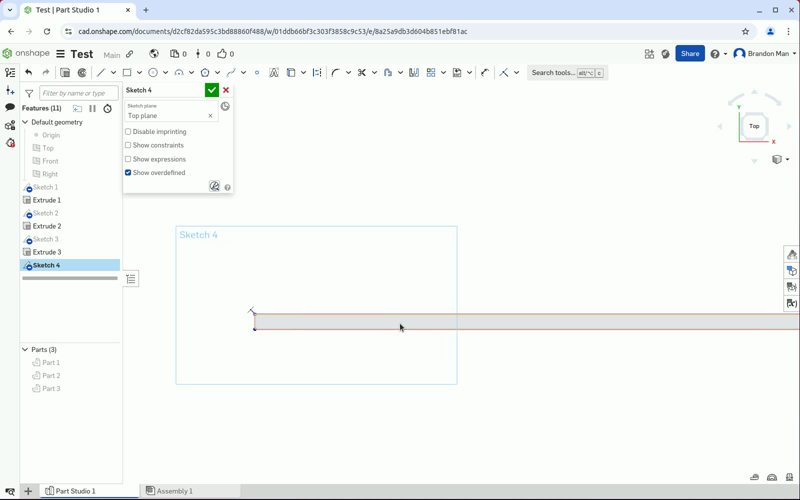
scroll(6)
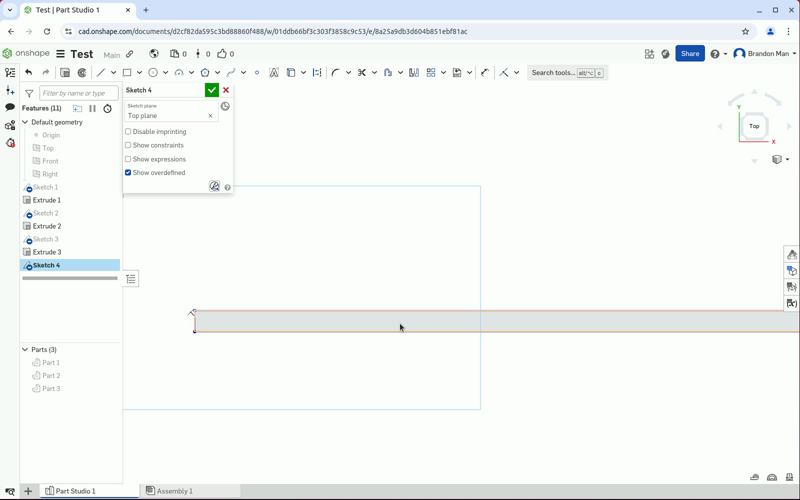
scroll(6)
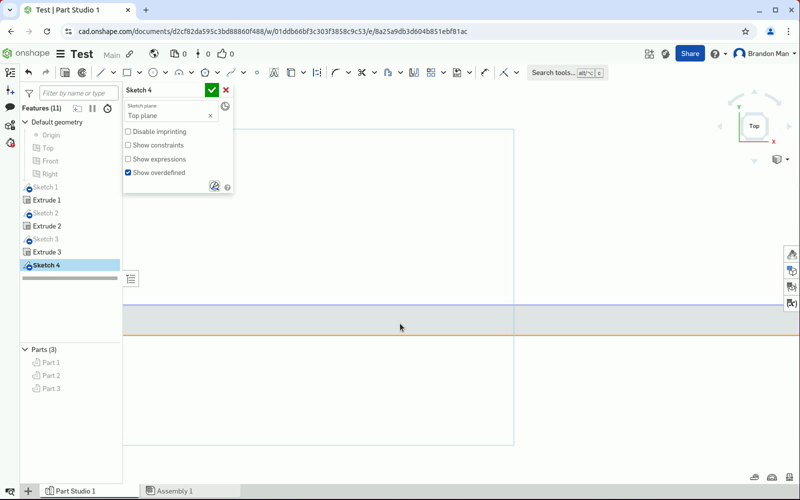
scroll(6)
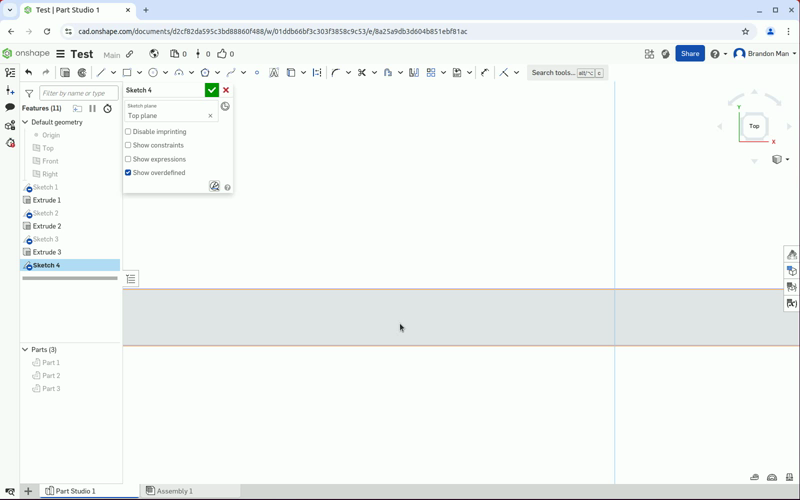
click(400, 323)
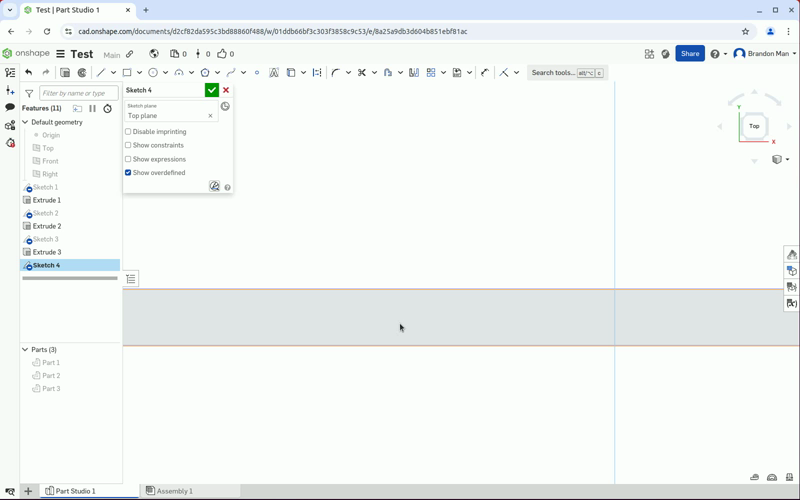
scroll(-6)
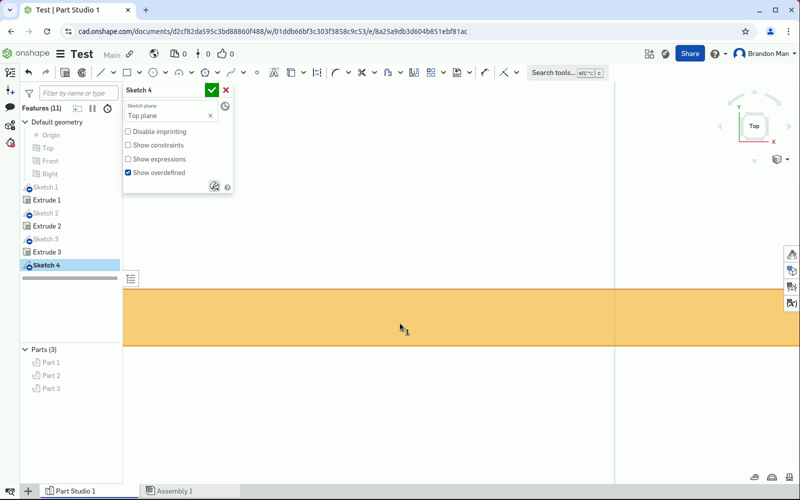
scroll(-6)
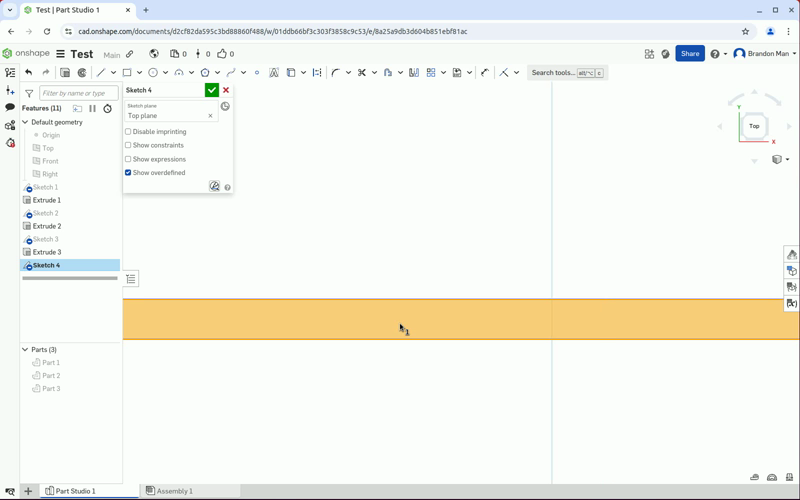
scroll(-6)
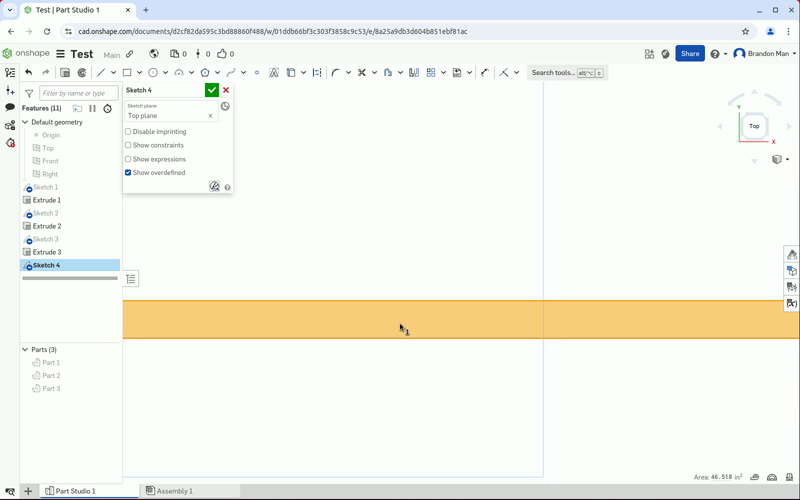
scroll(-6)
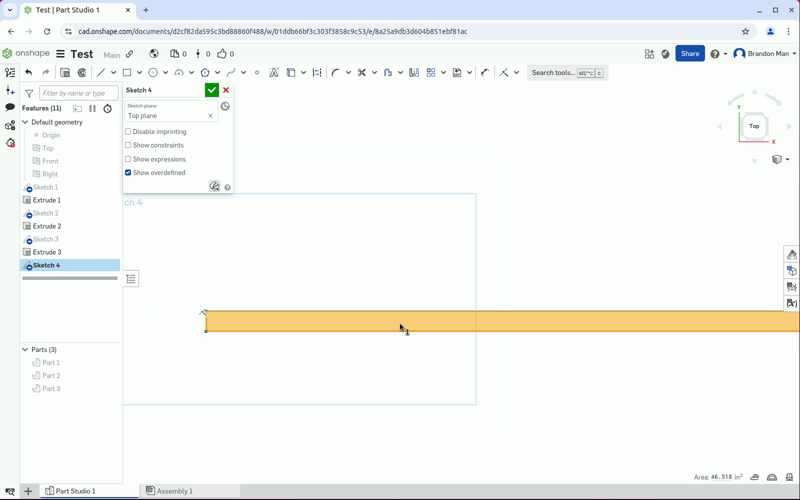
scroll(-6)
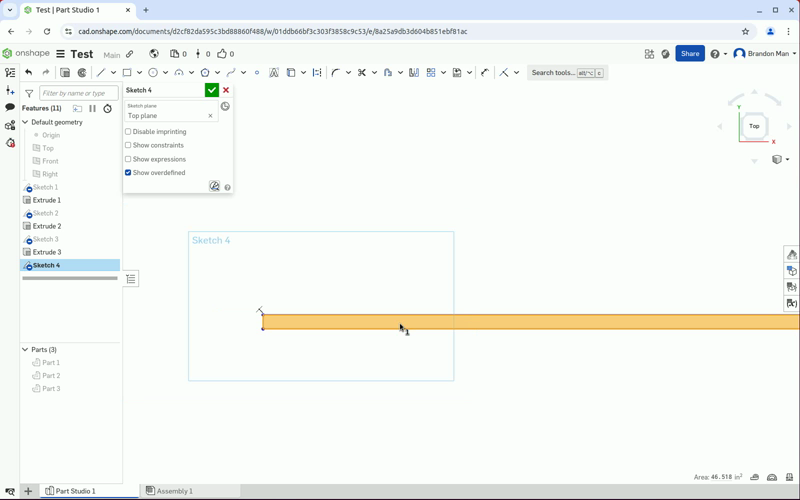
scroll(-6)
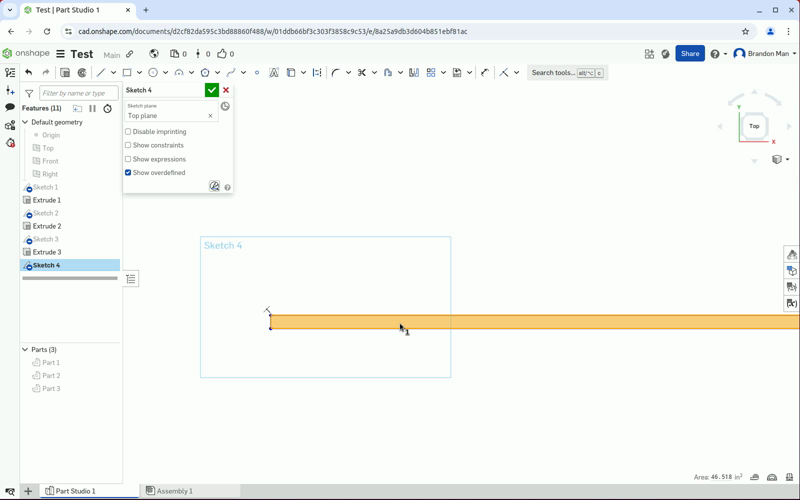
scroll(-6)
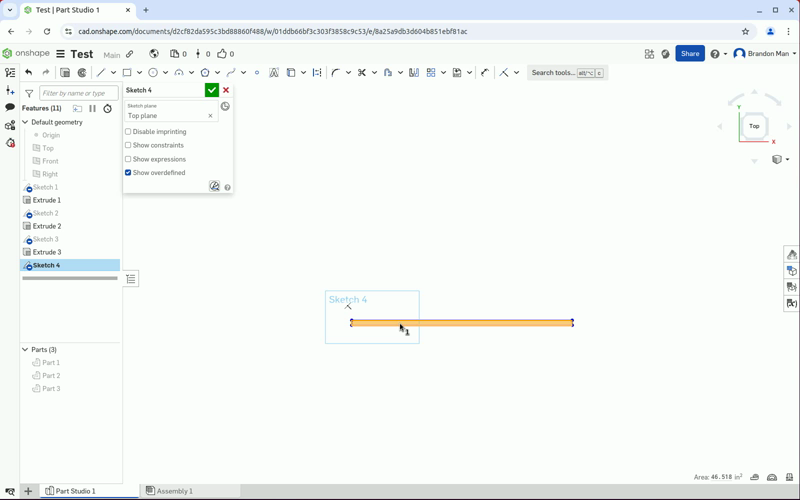
mouse_move(73, 352)
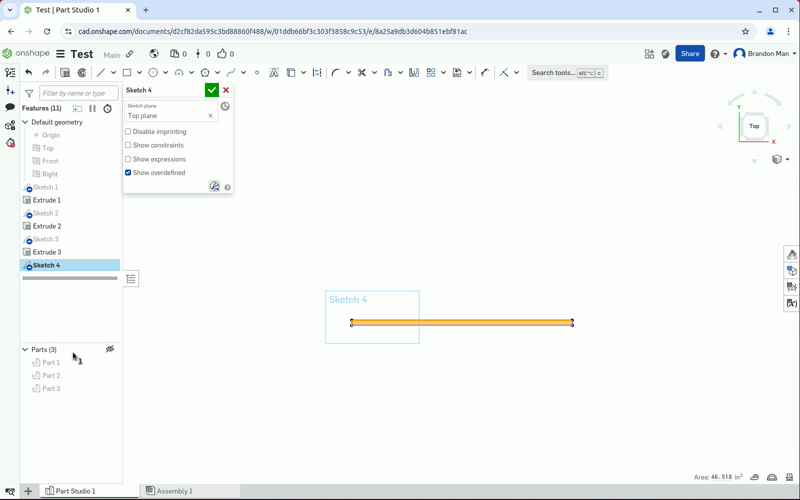
key(shift+y)
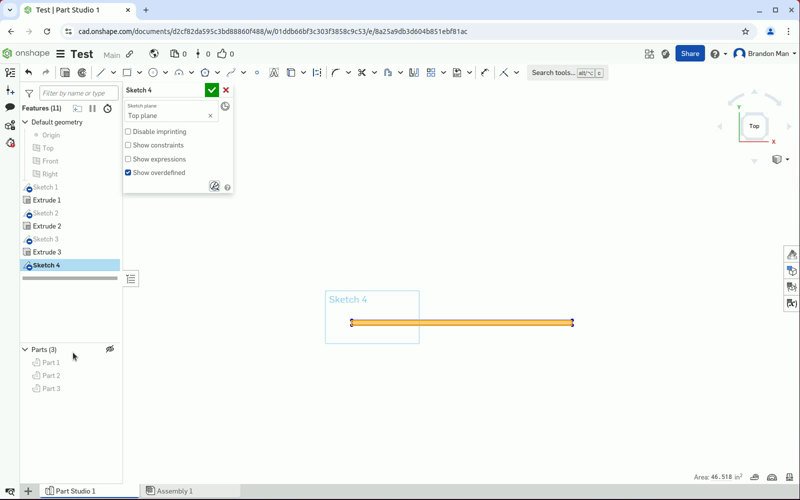
key(shift+e)
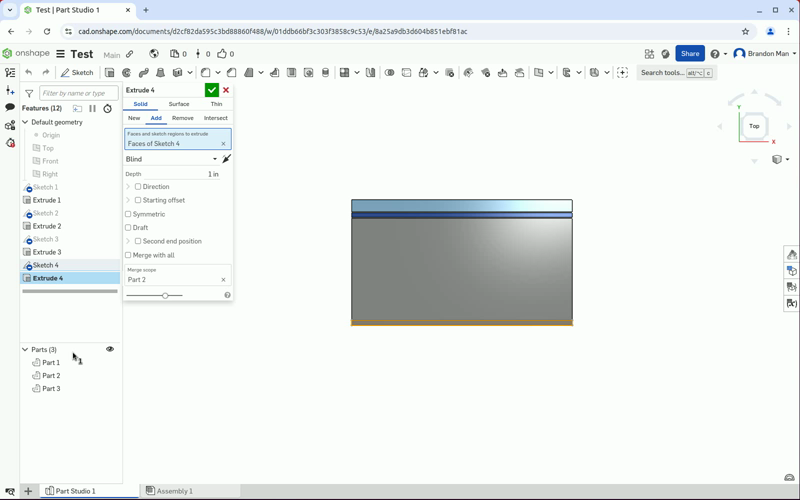
mouse_move(143, 106)
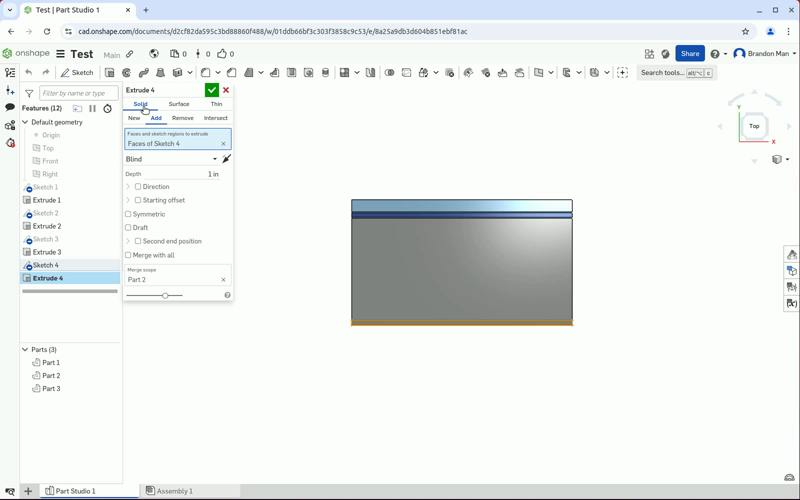
click(143, 106)
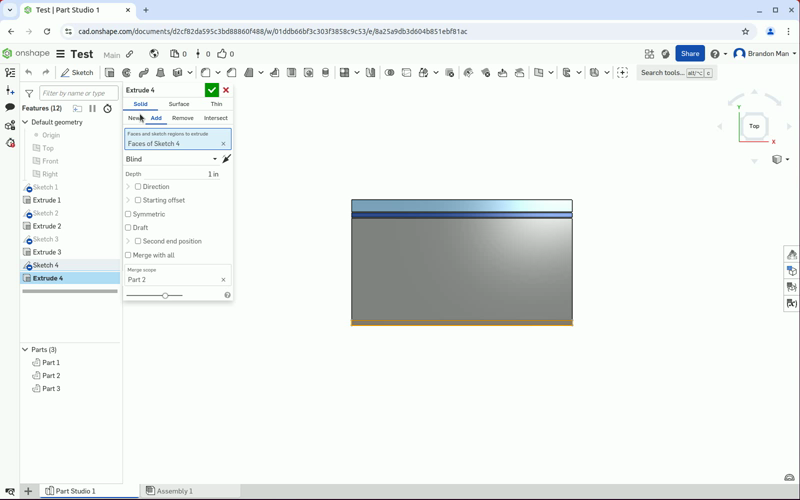
mouse_move(137, 120)
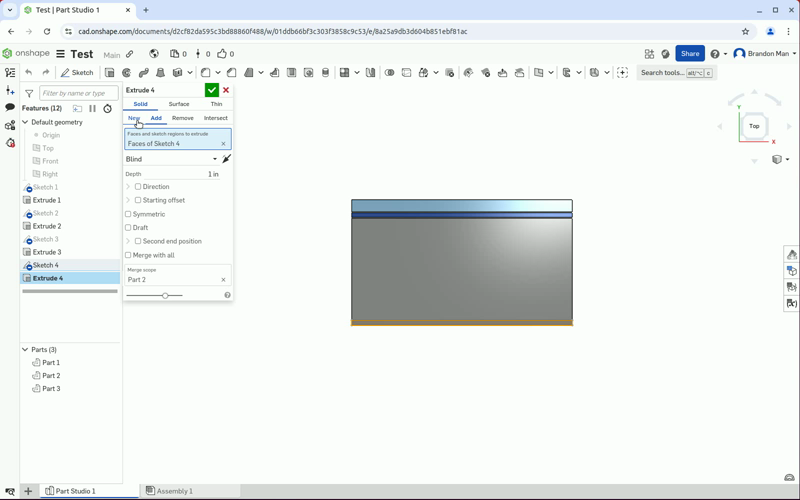
click(137, 120)
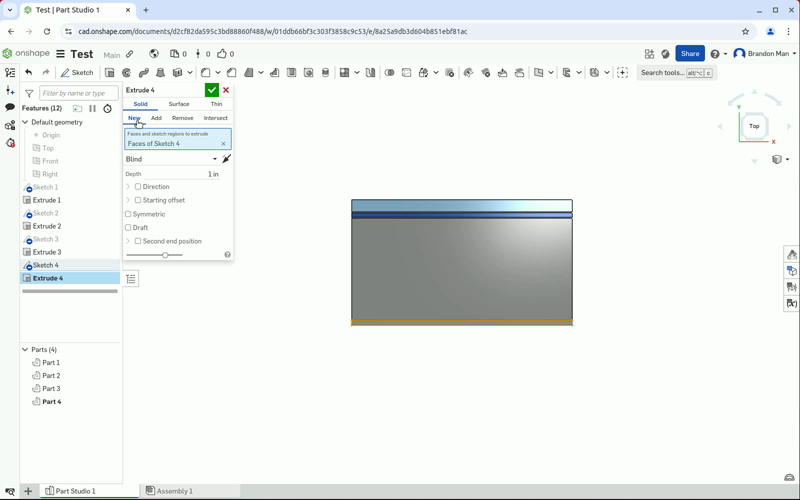
key(tab, 4)
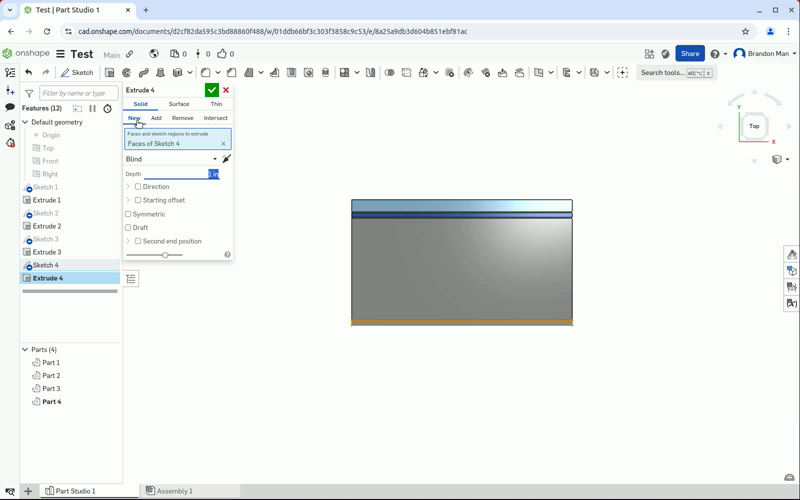
text(3.37)
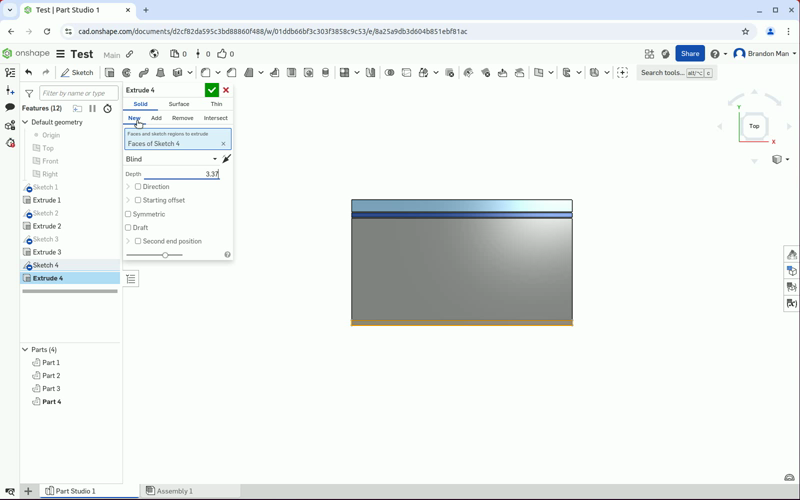
key(enter)
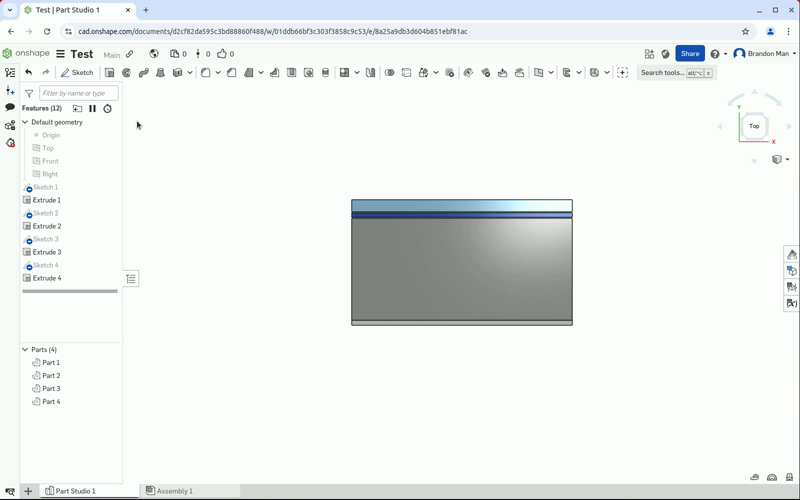
key(shift+h)
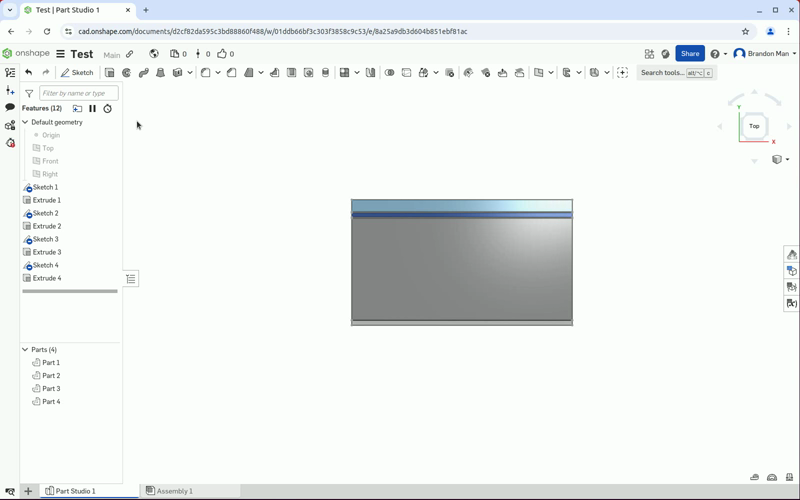
key(shift+h)
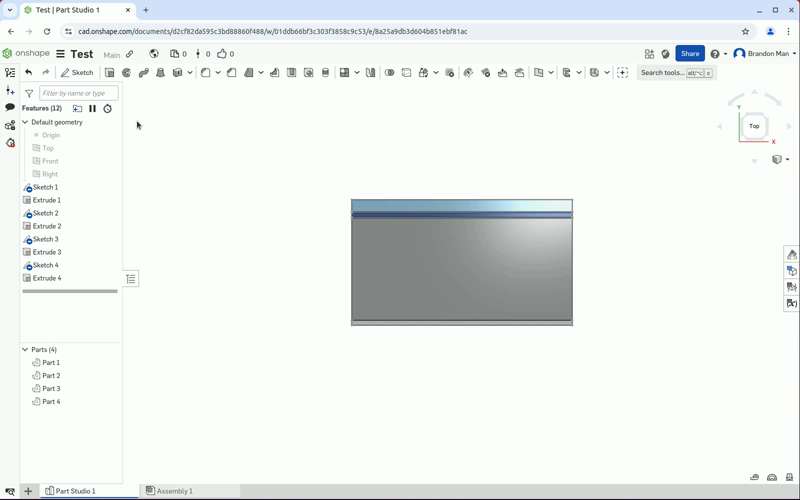
key(shift+7)
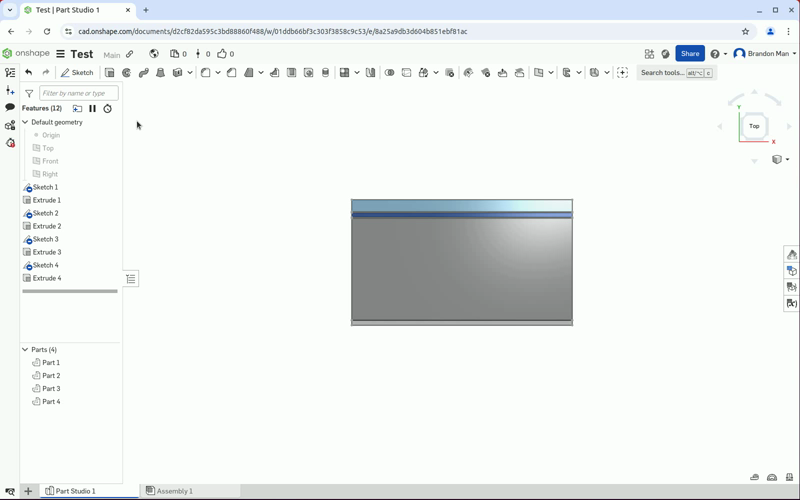
key(up, 3)
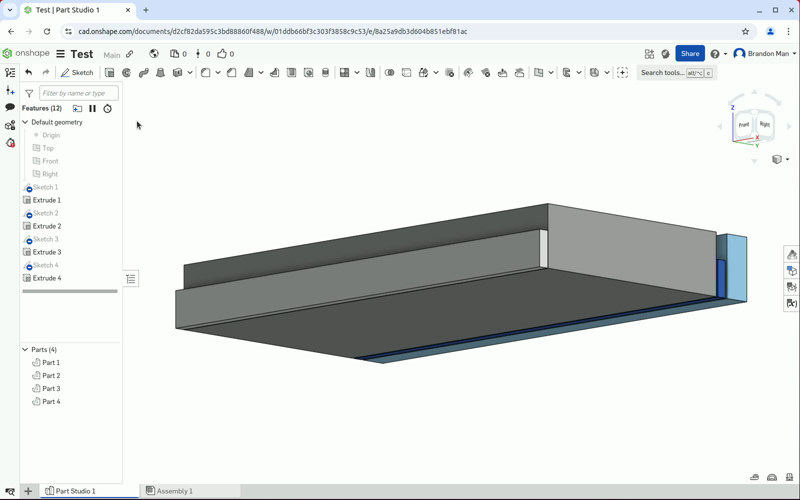
key(left, 3)
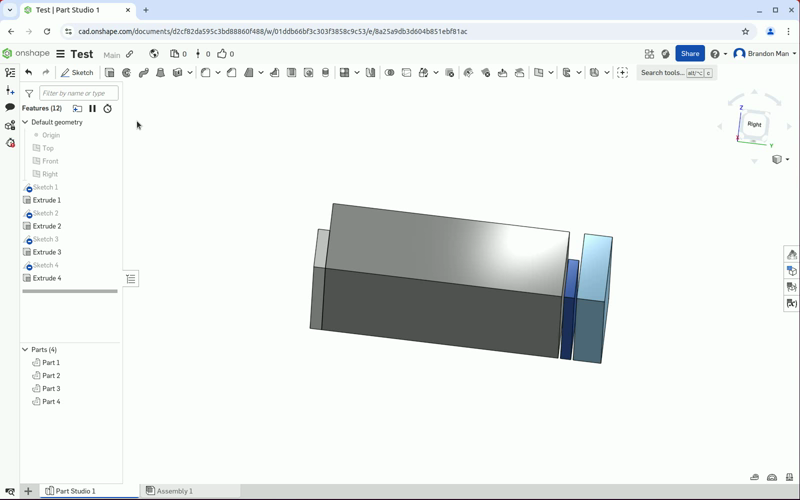
key(right, 3)
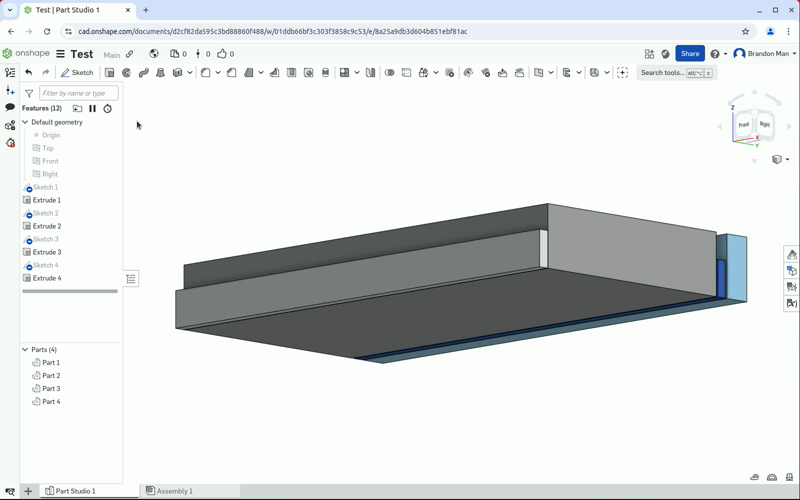
key(down, 3)
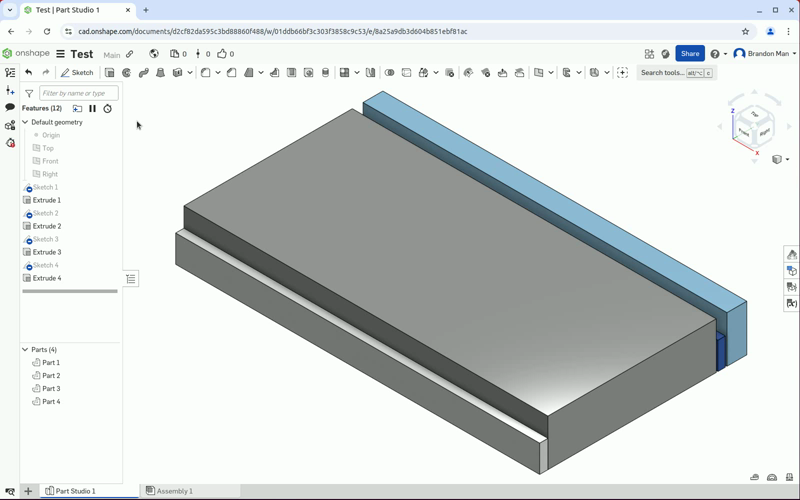
mouse_move(73, 189)
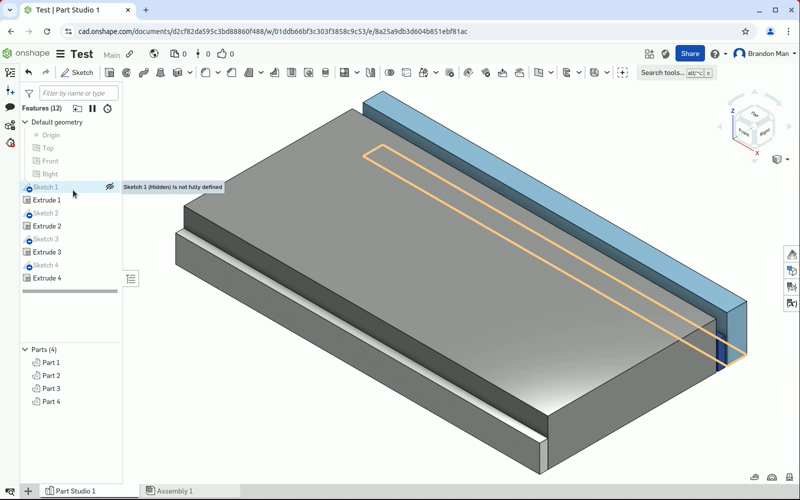
click(73, 189)